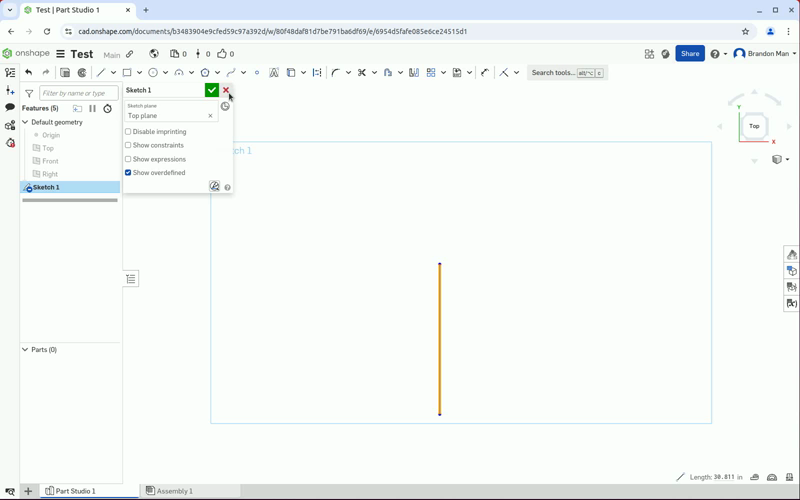
key(shift+h)
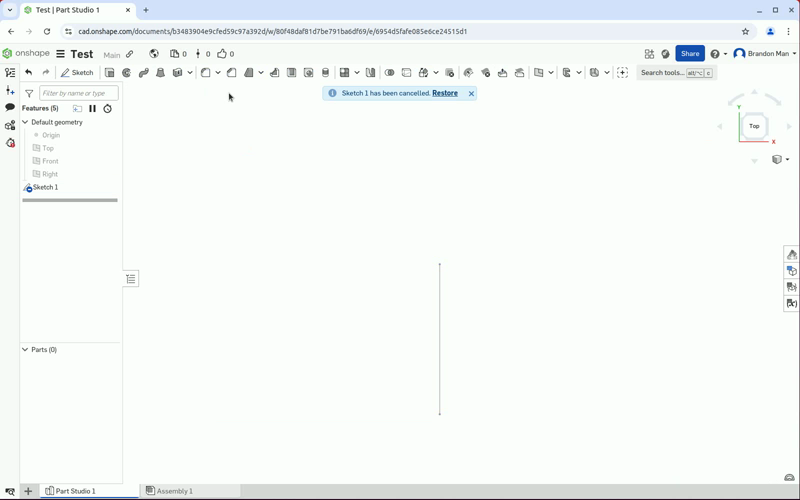
key(shift+s)
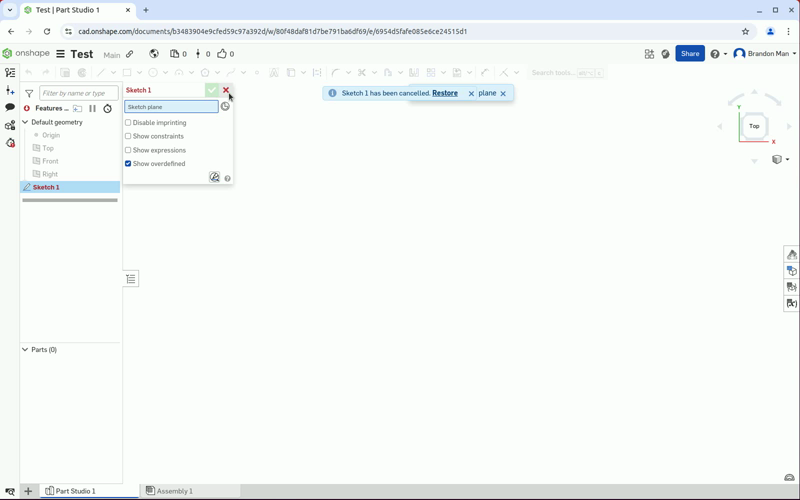
mouse_move(73, 150)
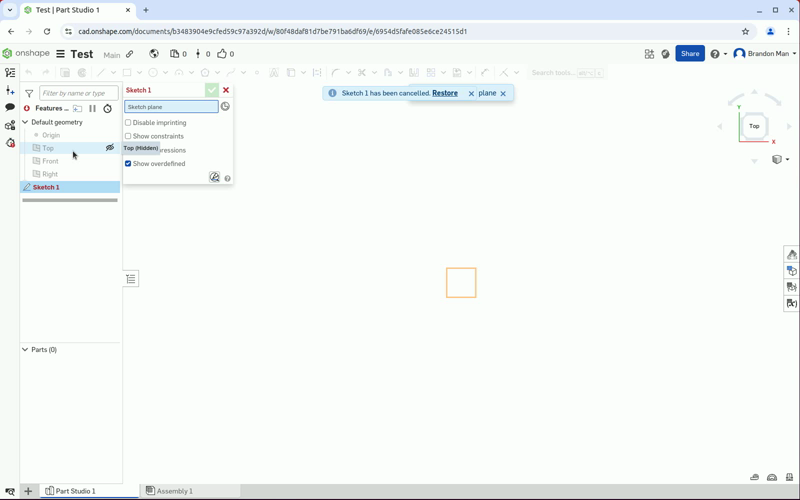
click(73, 150)
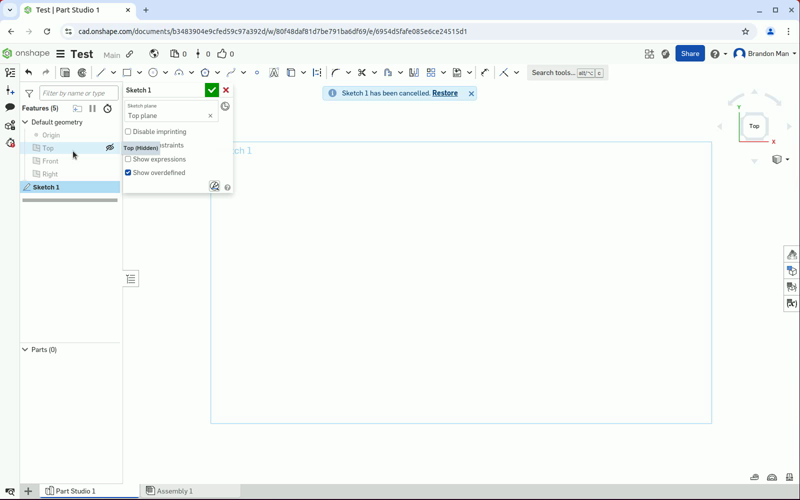
mouse_move(73, 352)
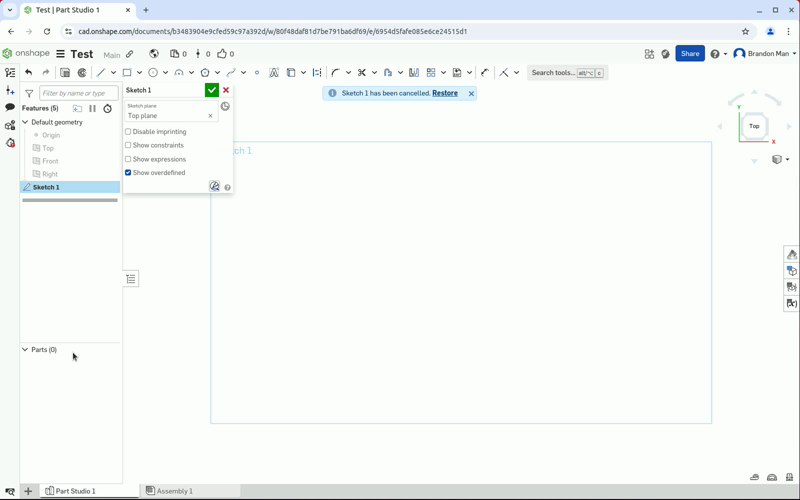
key(y)
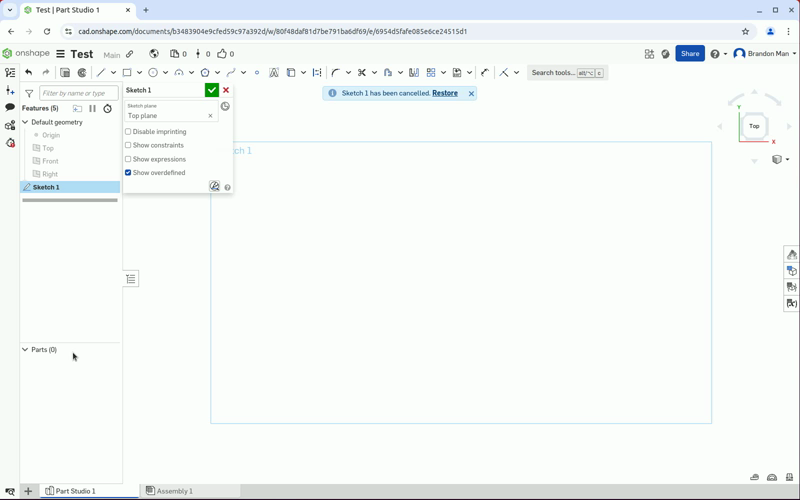
key(l)
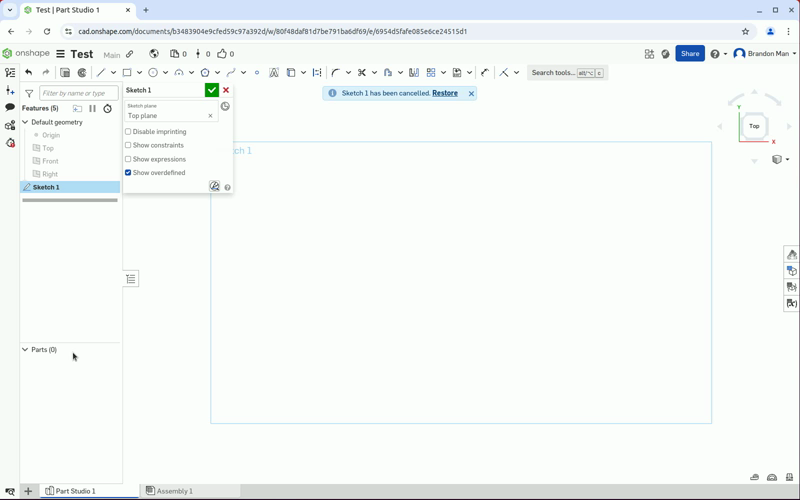
key_down(shift)
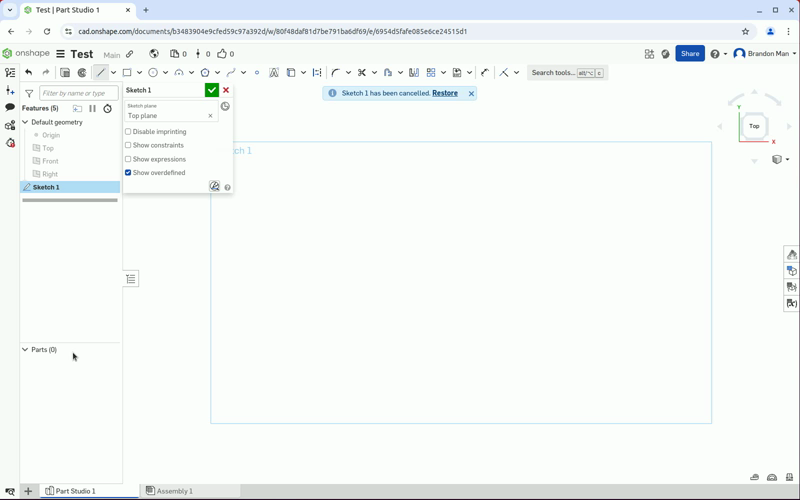
mouse_move(460, 282)
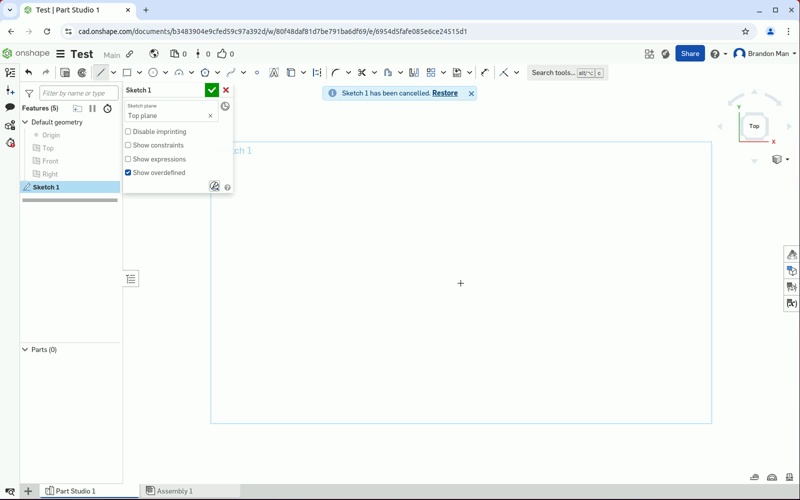
click(460, 282)
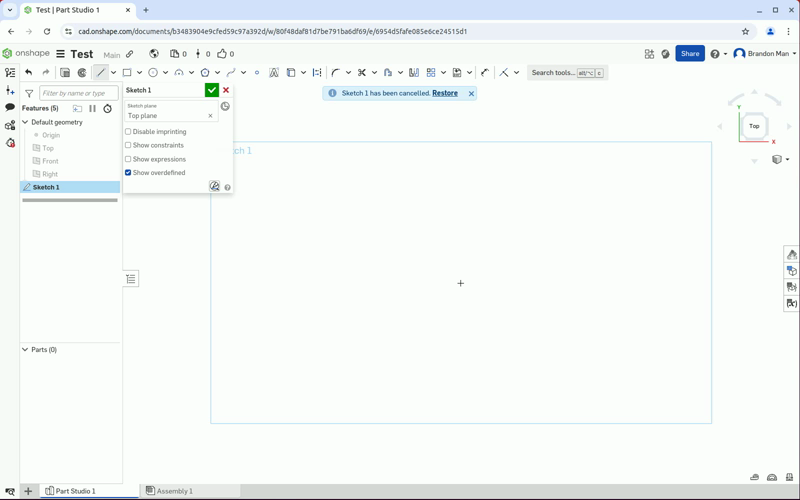
key_up(shift)
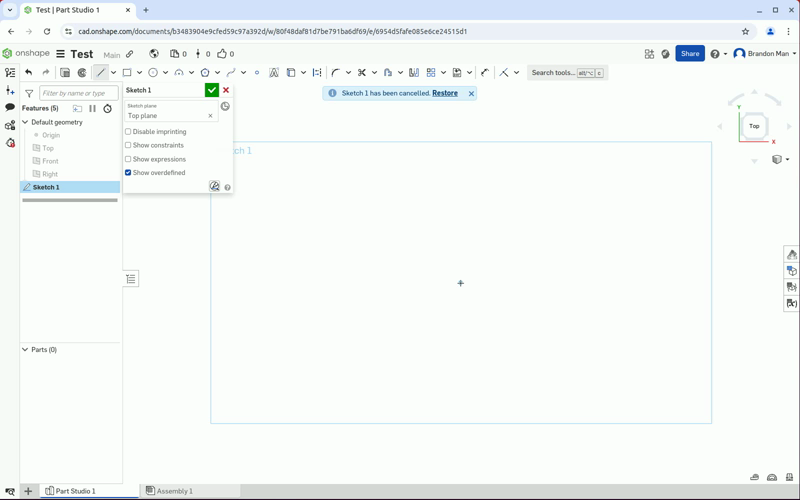
key_down(shift)
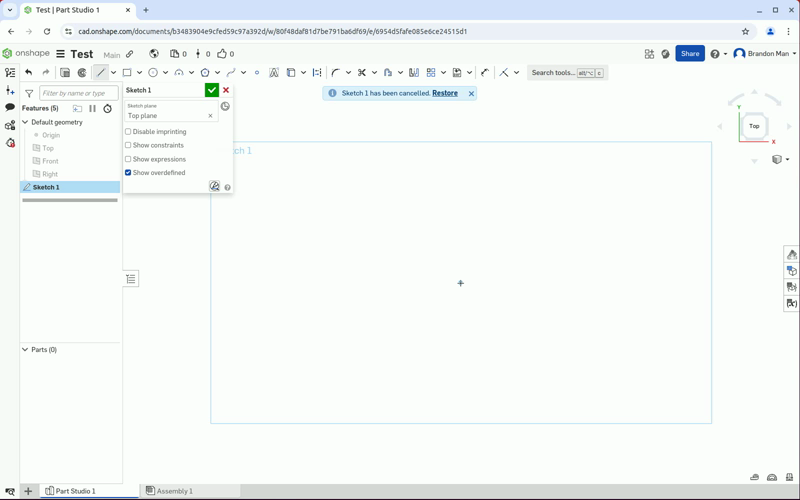
mouse_move(573, 282)
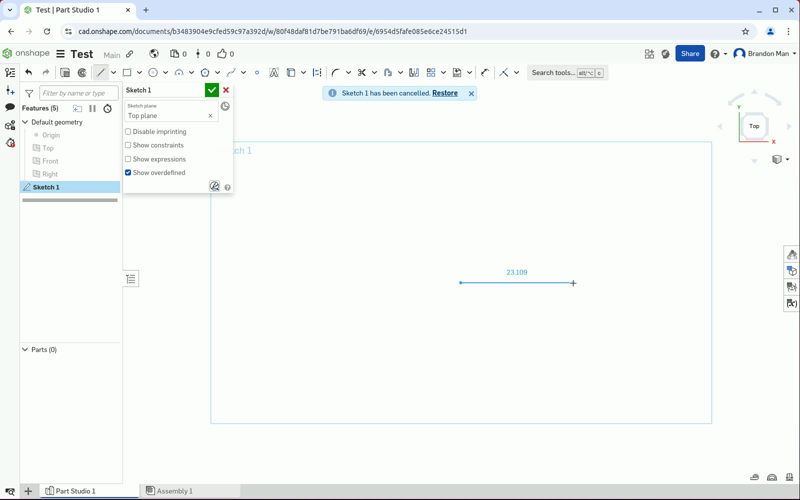
click(573, 282)
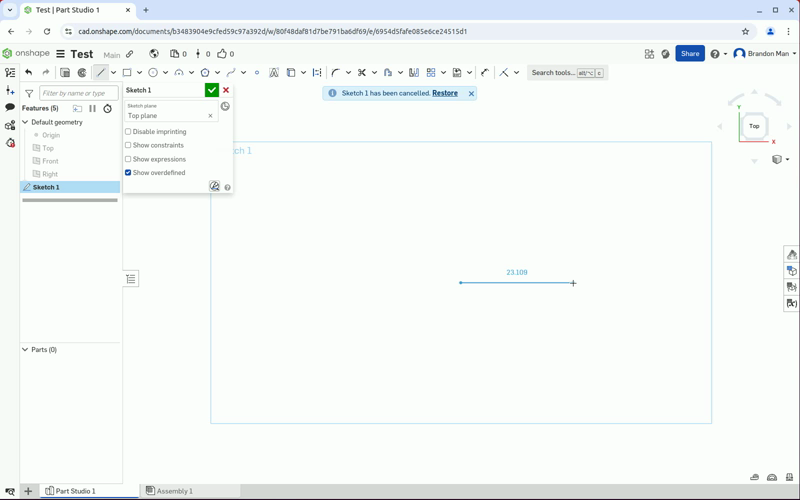
key_up(shift)
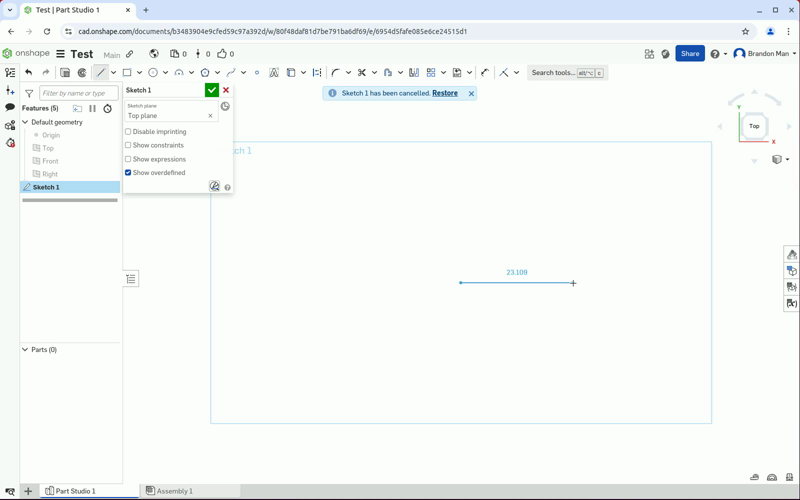
key_down(shift)
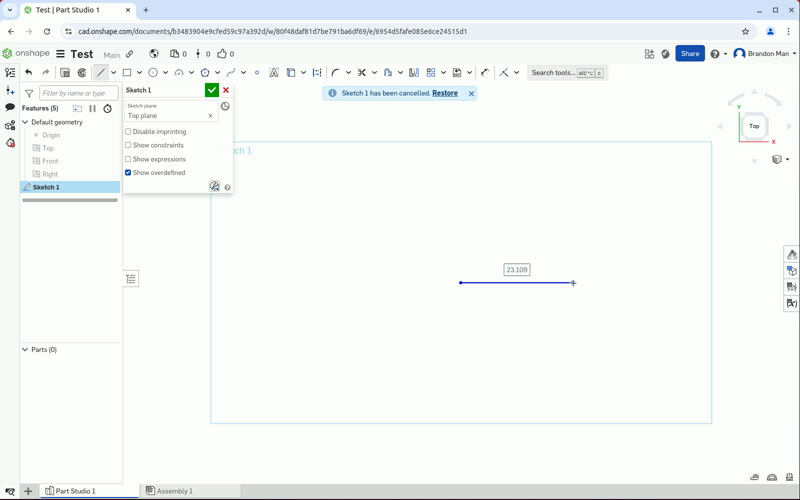
mouse_move(573, 185)
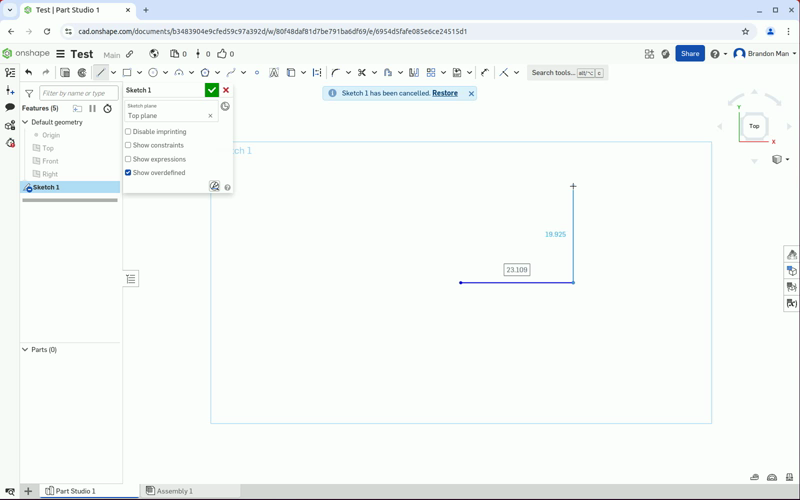
click(573, 185)
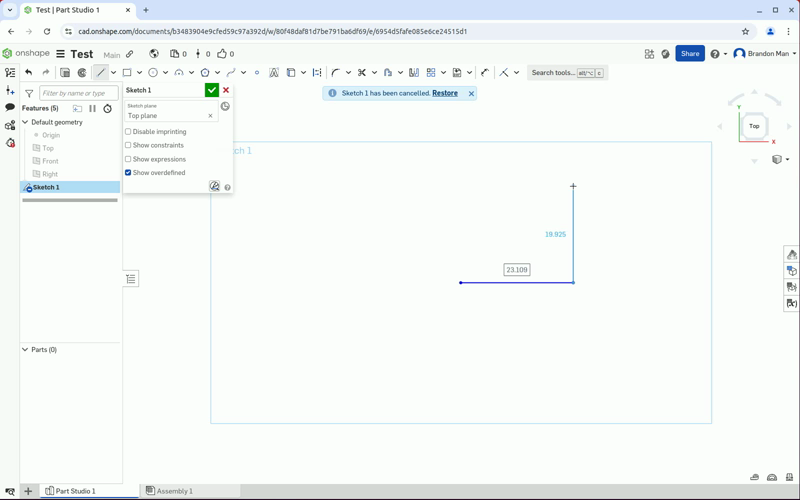
key_up(shift)
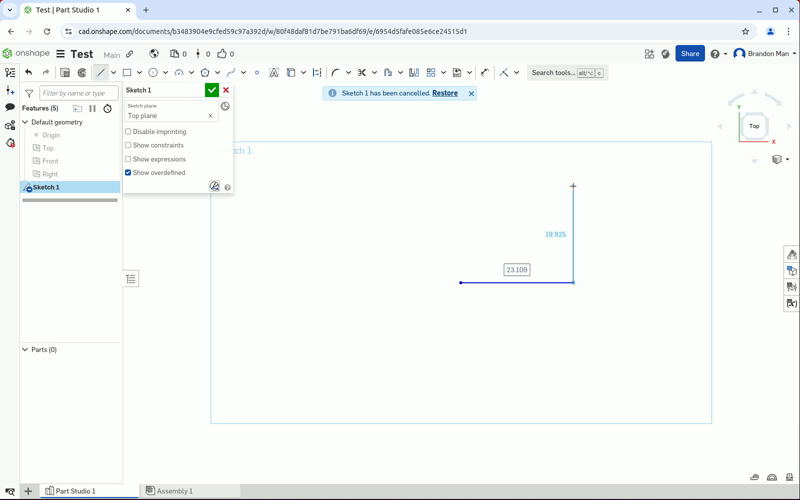
key_down(shift)
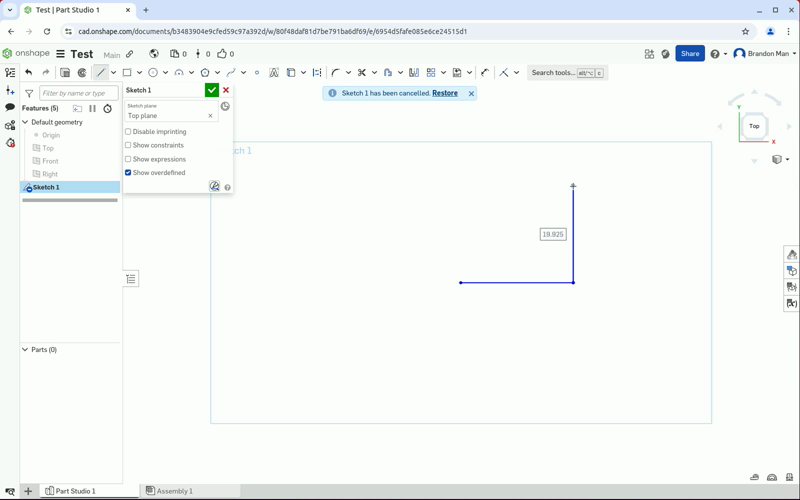
mouse_move(460, 185)
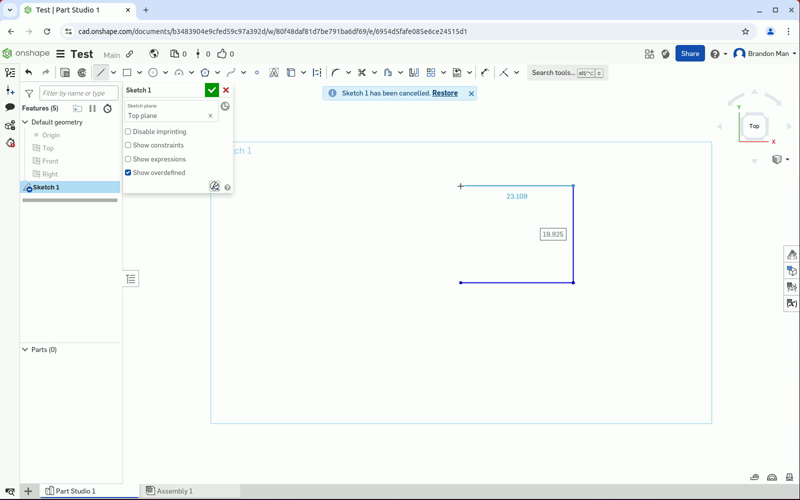
click(460, 185)
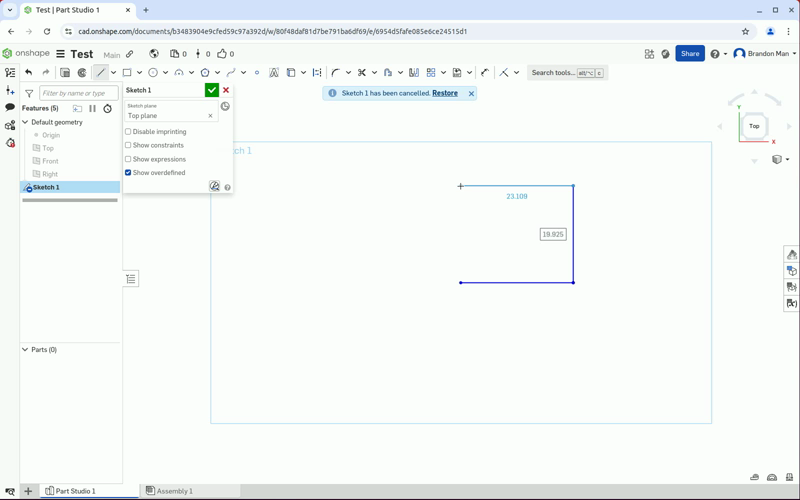
key_up(shift)
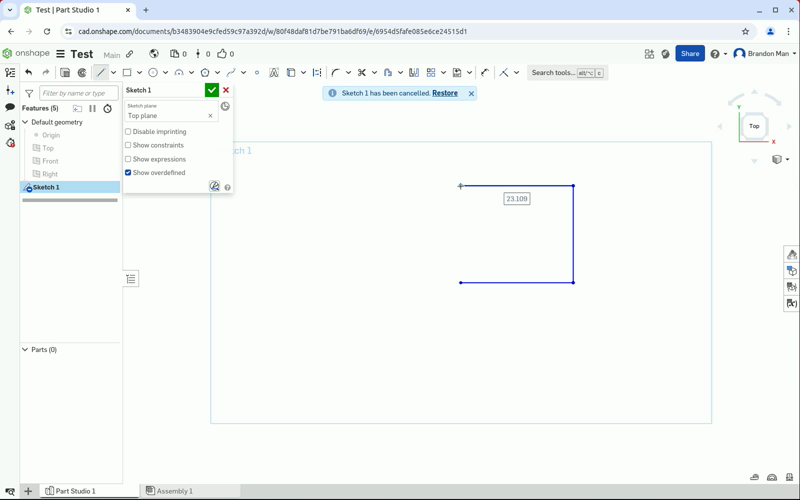
key_down(shift)
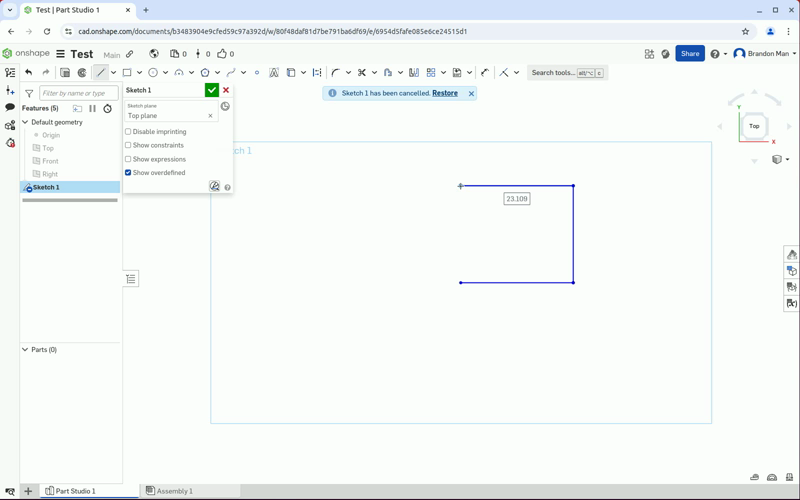
mouse_move(460, 282)
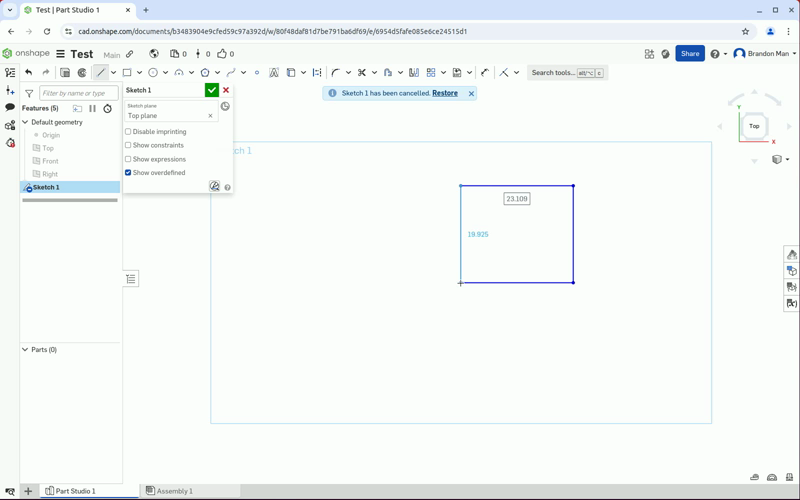
key_up(shift)
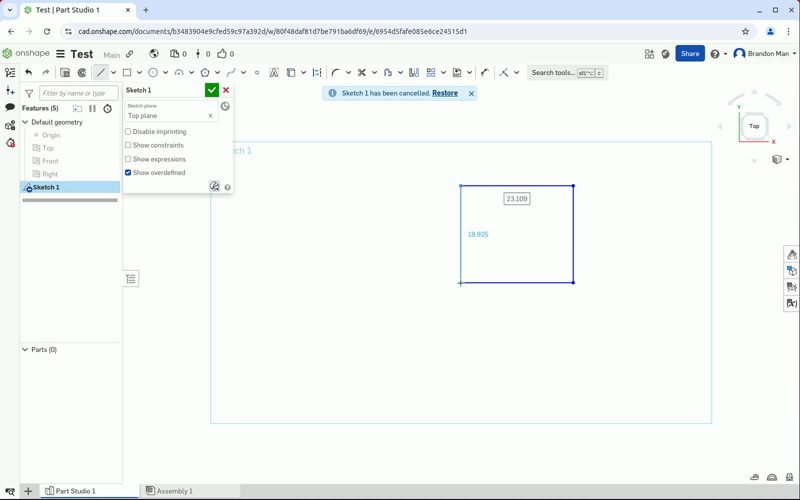
click(460, 282)
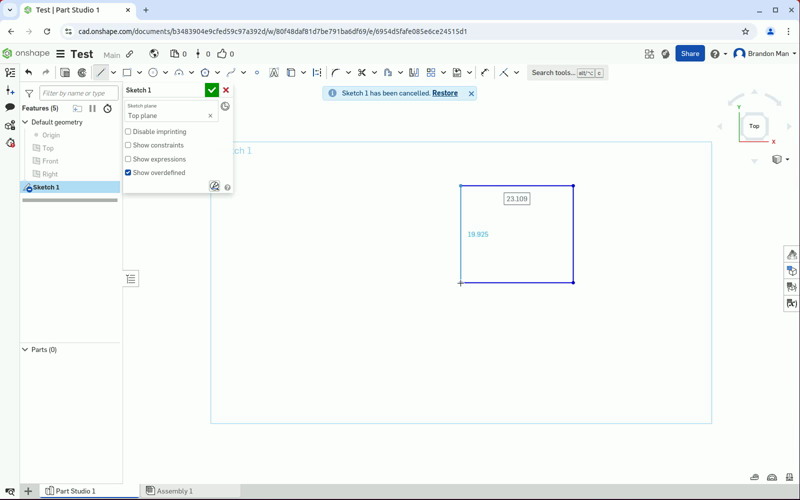
key(esc)
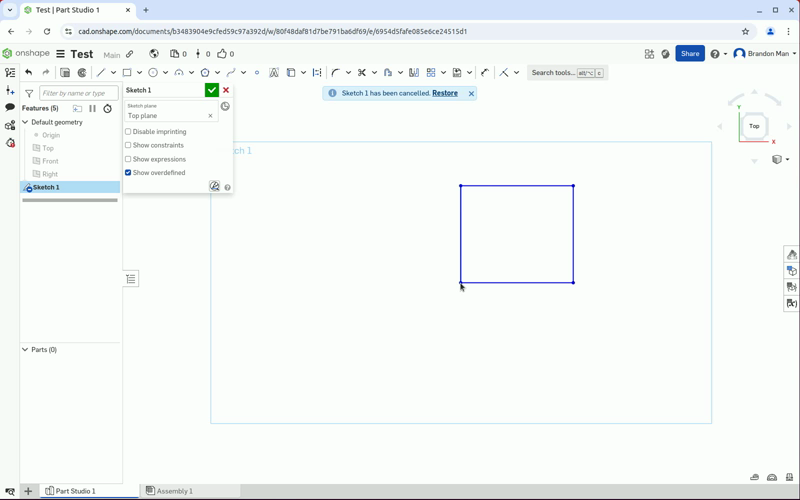
mouse_move(477, 257)
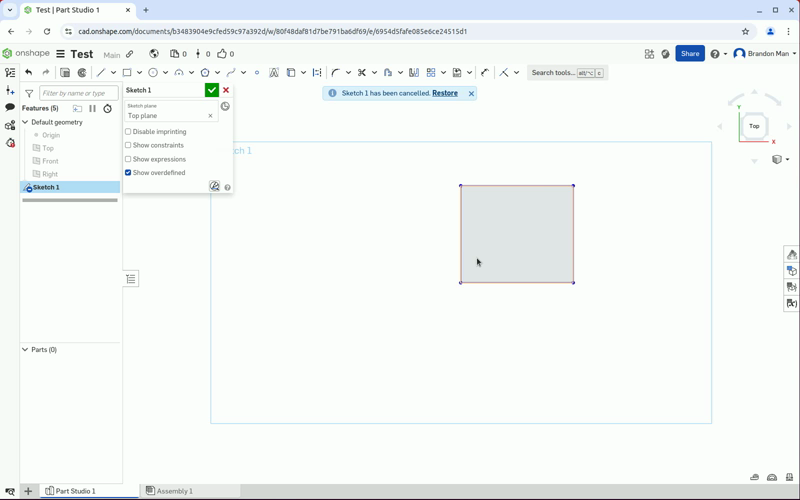
click(477, 257)
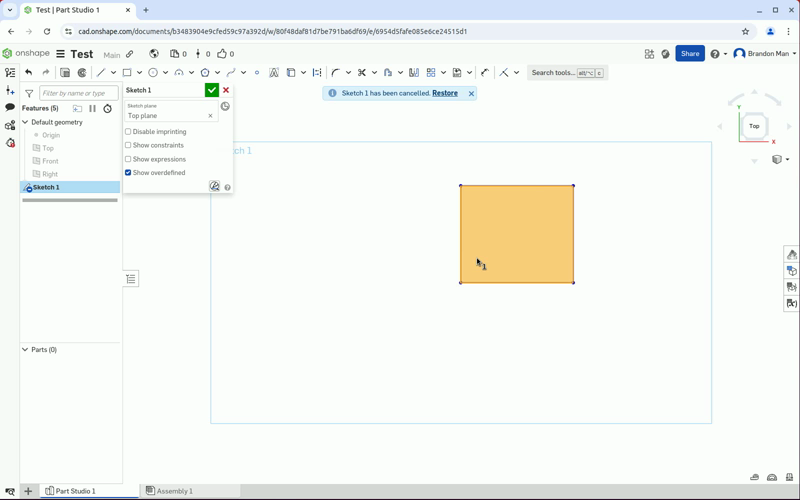
mouse_move(73, 352)
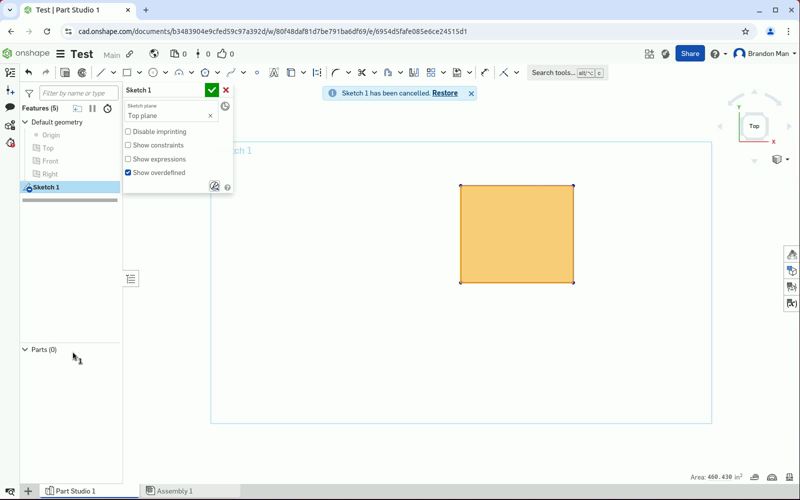
key(shift+y)
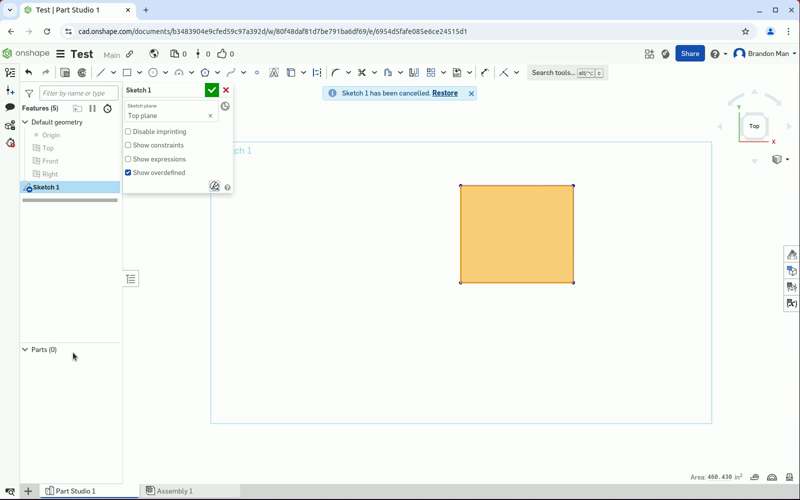
key(shift+e)
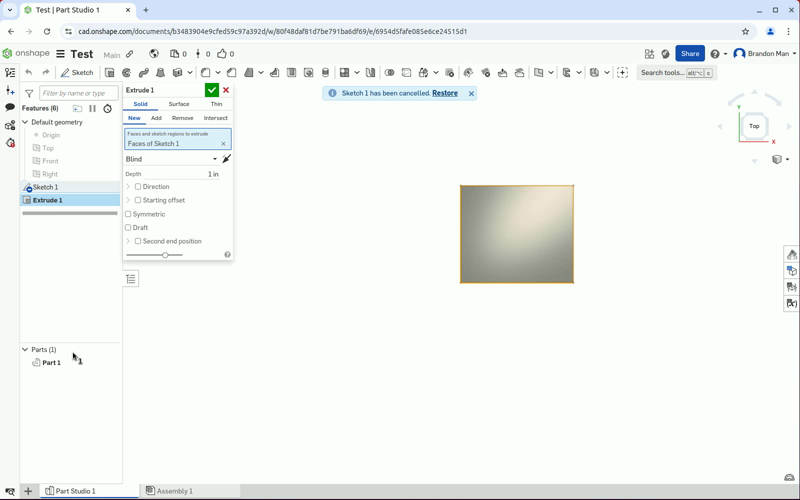
mouse_move(143, 106)
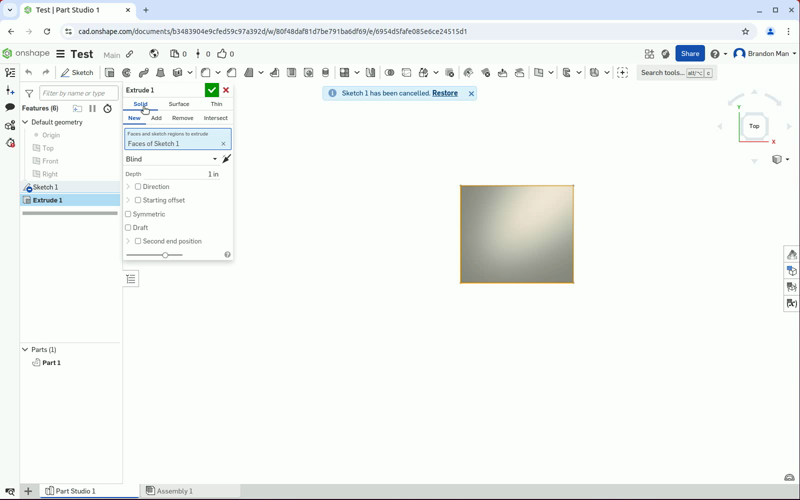
click(143, 106)
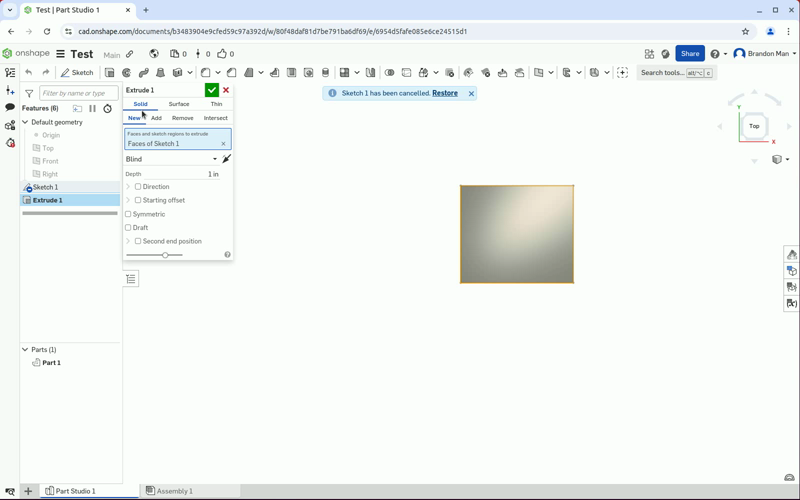
mouse_move(137, 120)
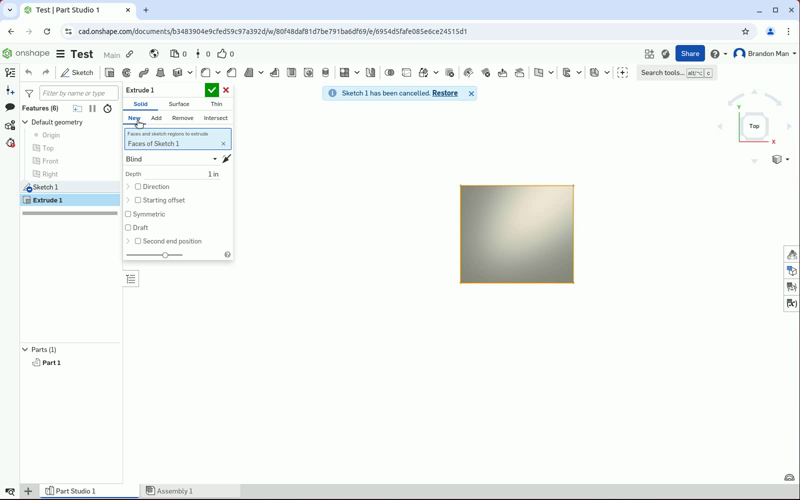
click(137, 120)
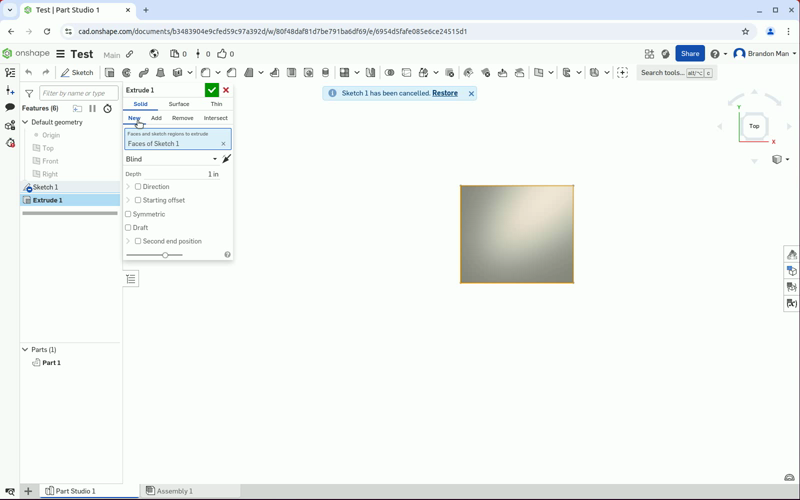
key(tab, 4)
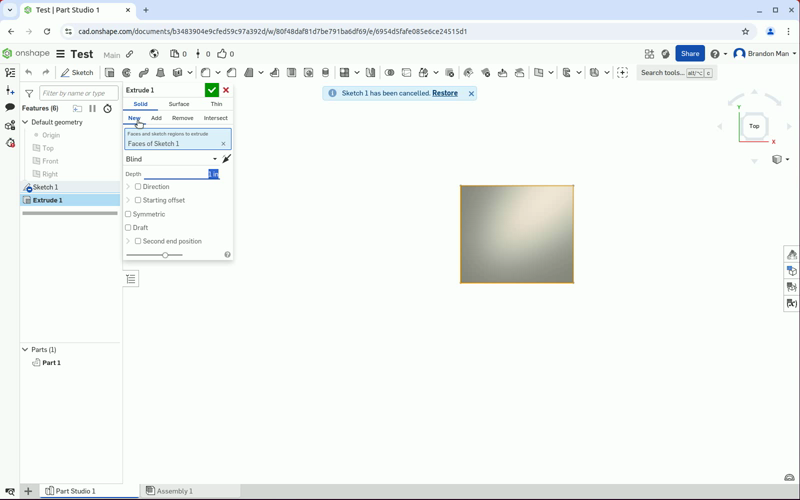
text(1.204)
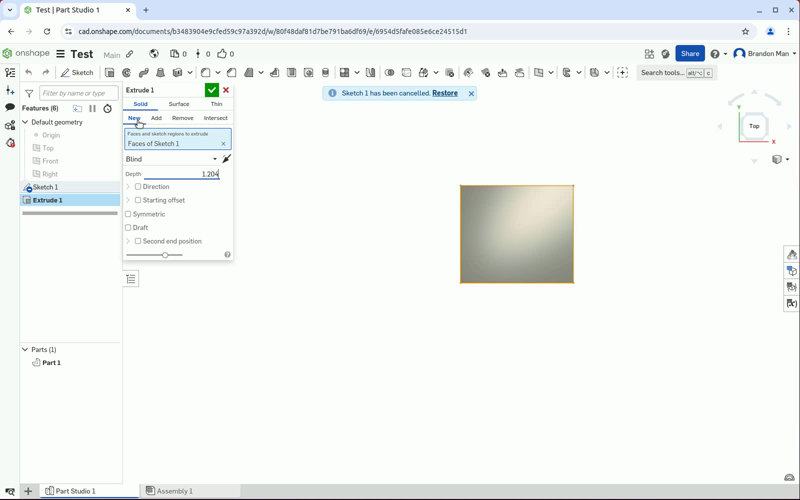
key(enter)
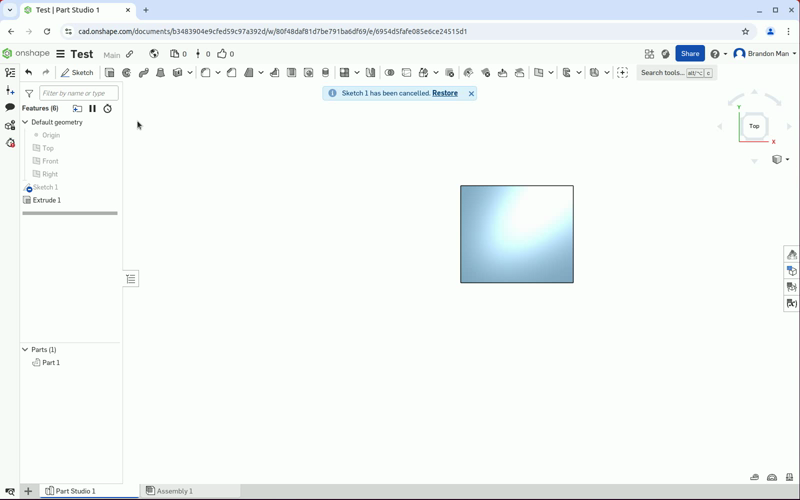
key(shift+h)
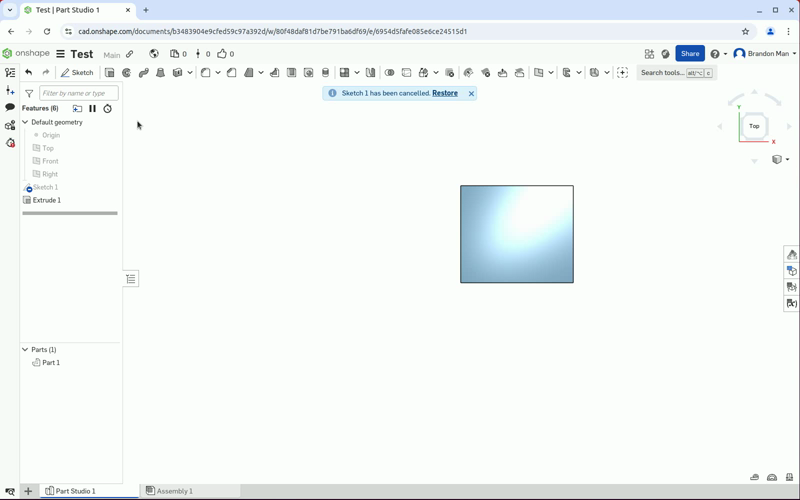
key(shift+h)
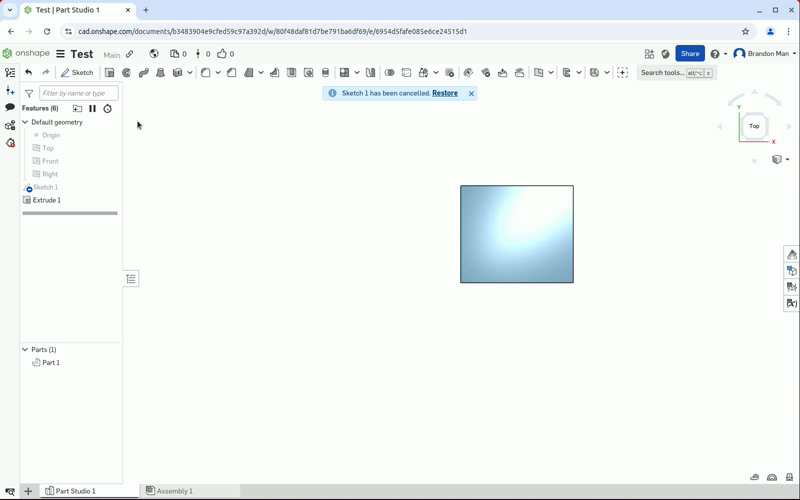
mouse_move(73, 189)
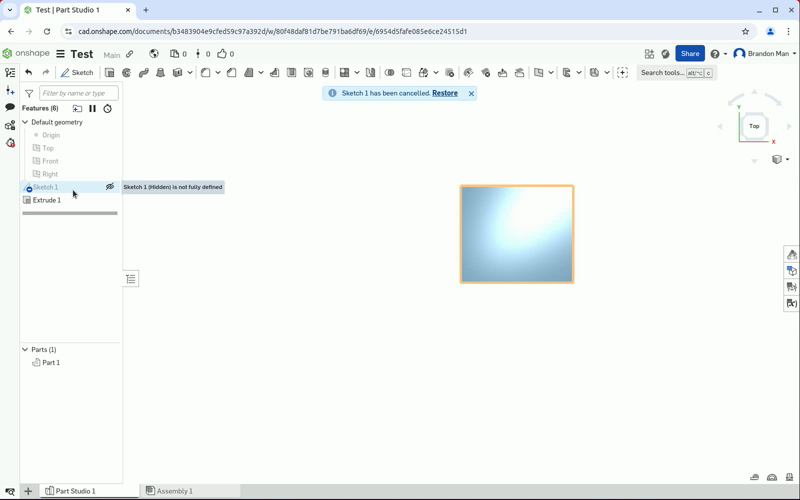
click(73, 189)
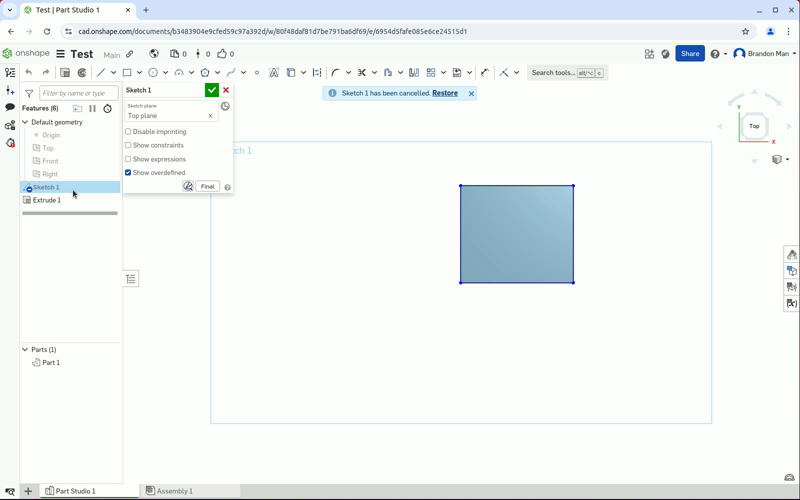
mouse_move(229, 92)
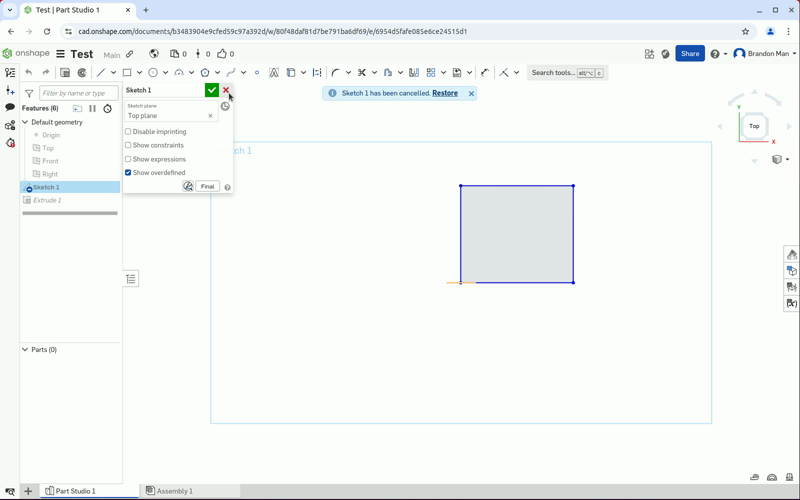
click(229, 92)
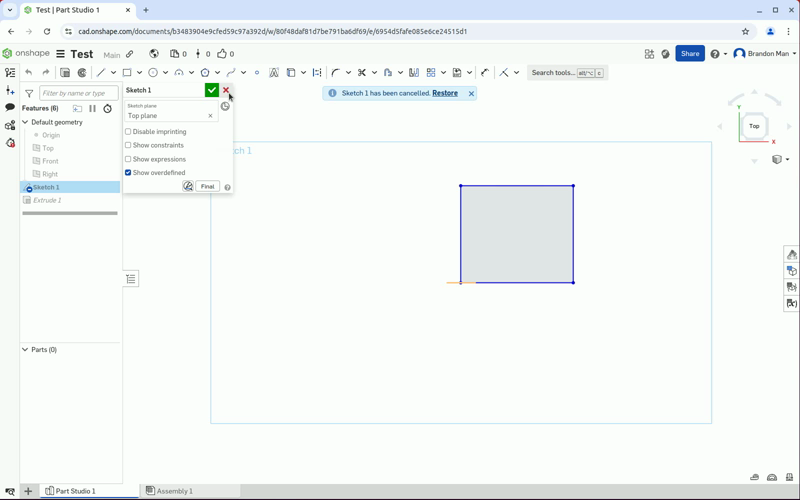
key(shift+s)
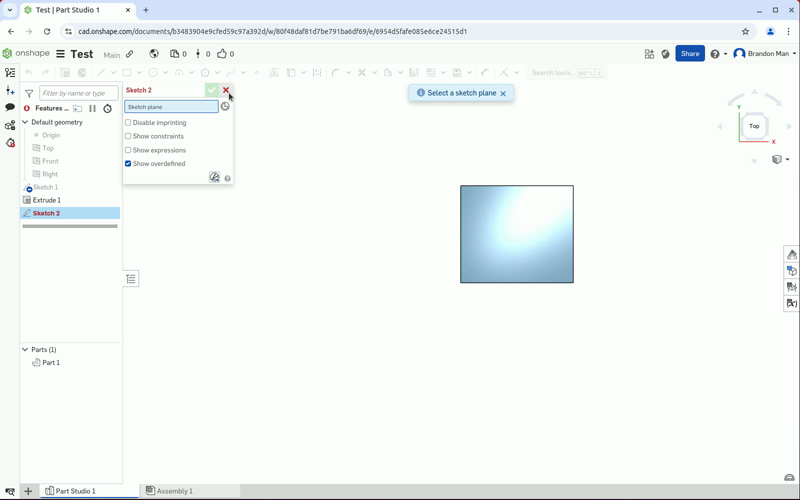
mouse_move(73, 150)
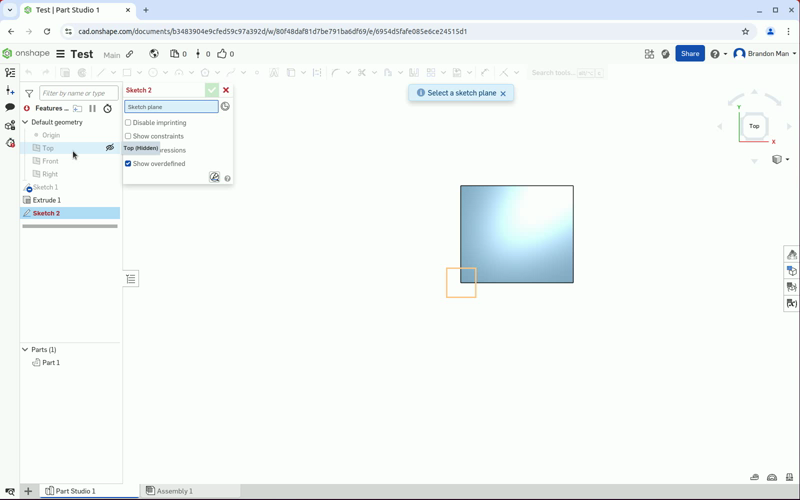
click(73, 150)
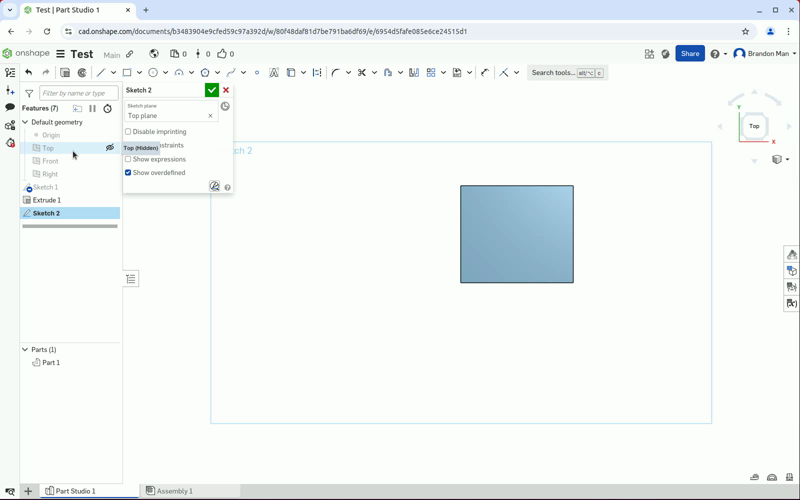
mouse_move(73, 352)
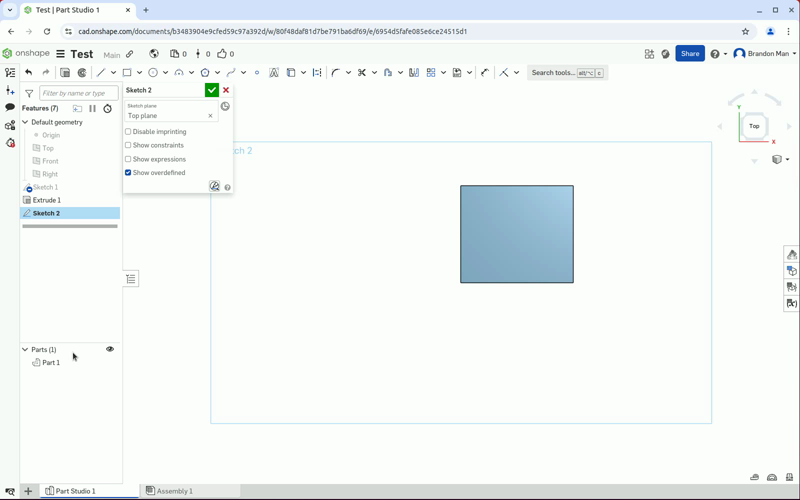
key(y)
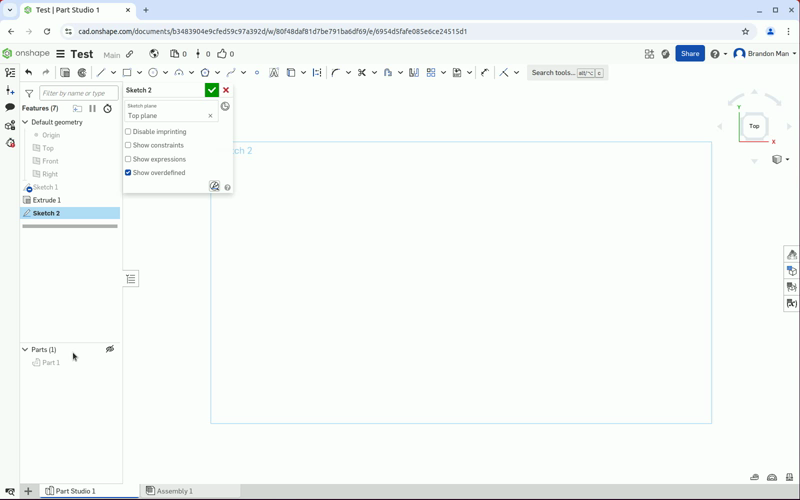
key(c)
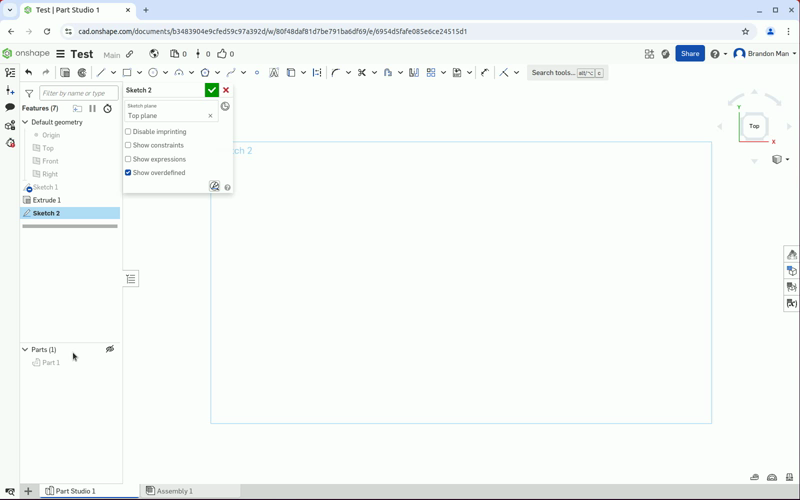
key_down(shift)
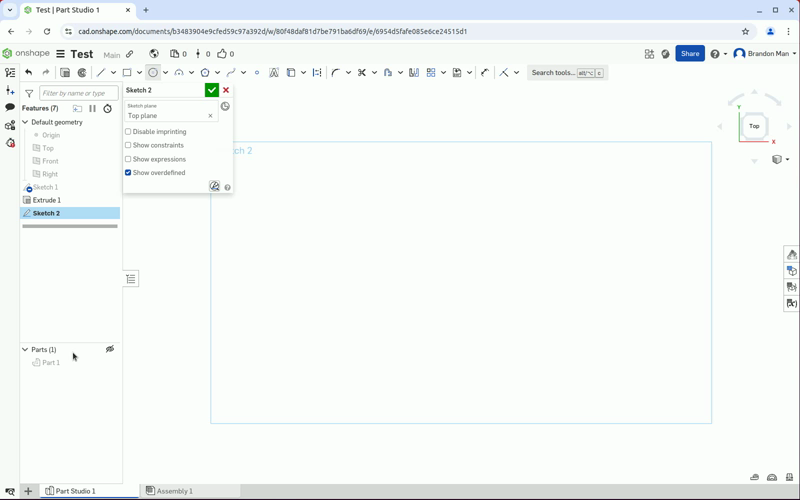
mouse_move(394, 234)
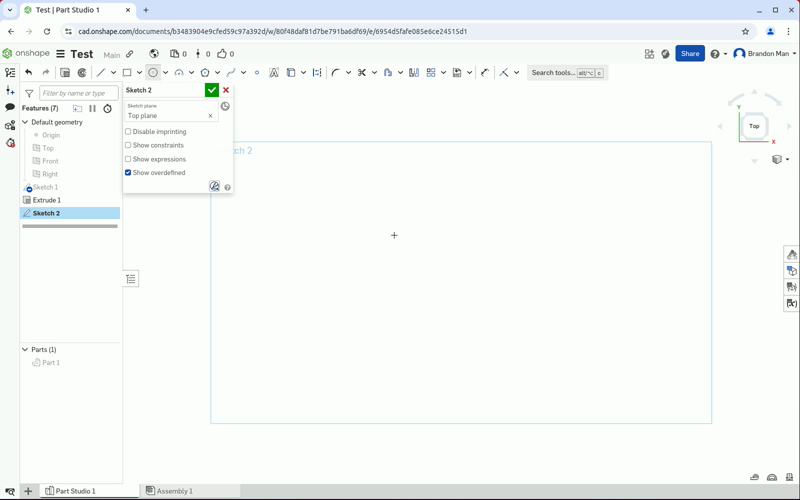
click(394, 234)
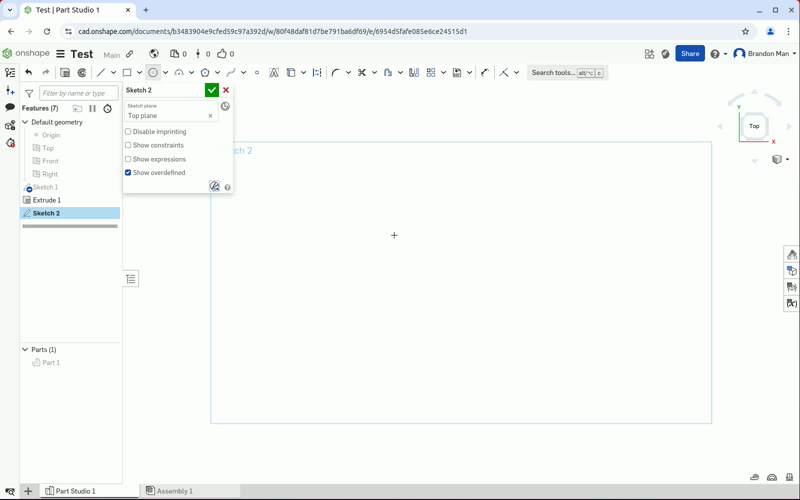
key_up(shift)
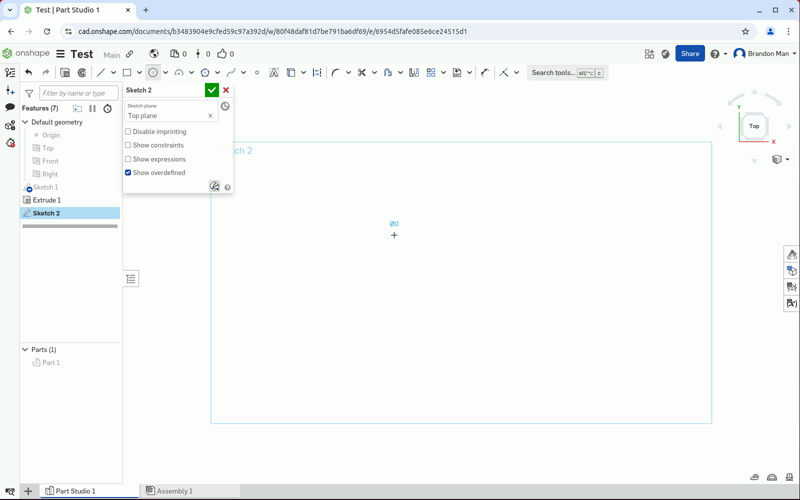
mouse_move(426, 234)
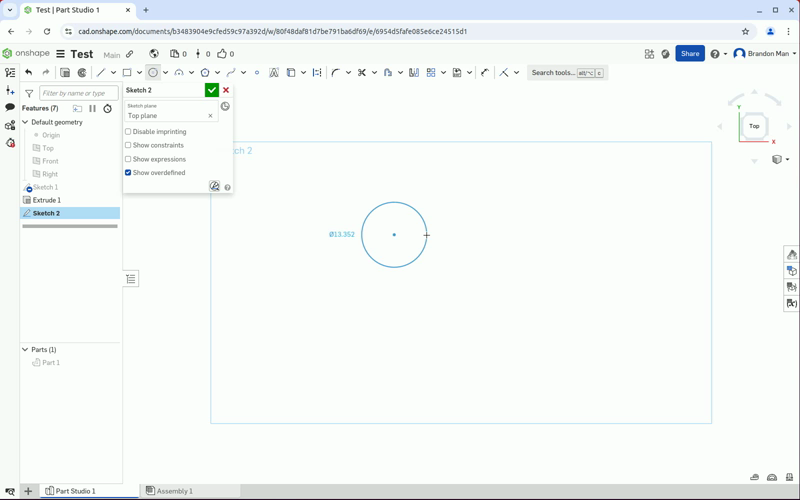
click(426, 234)
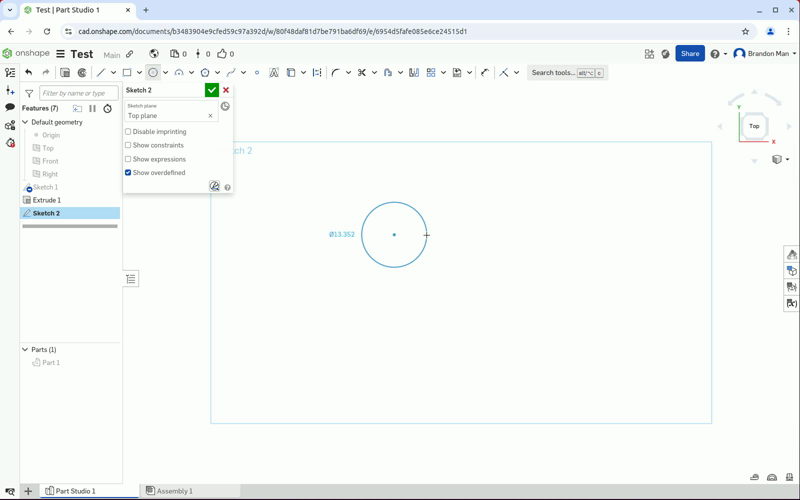
key(esc)
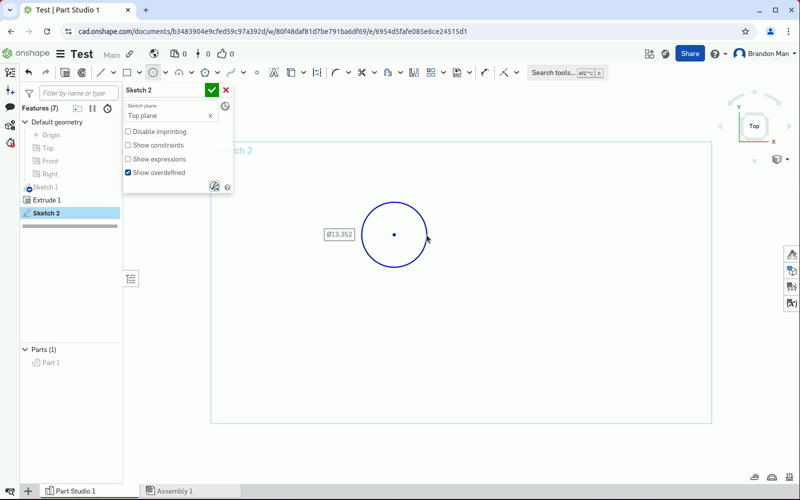
mouse_move(409, 218)
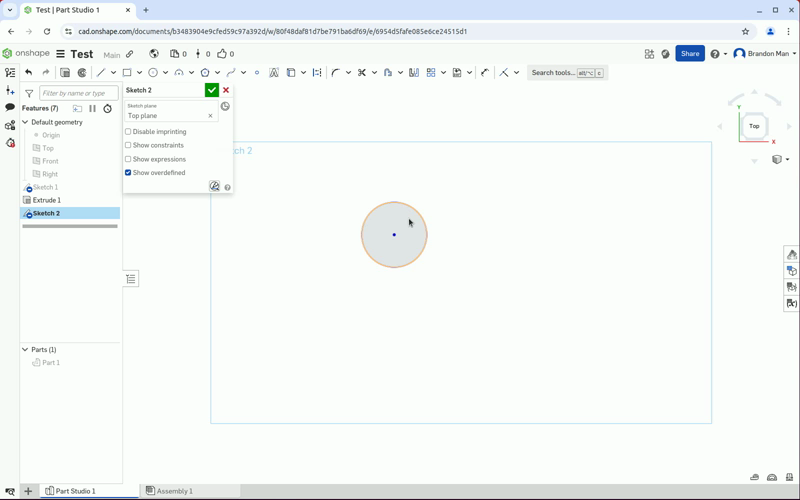
click(409, 218)
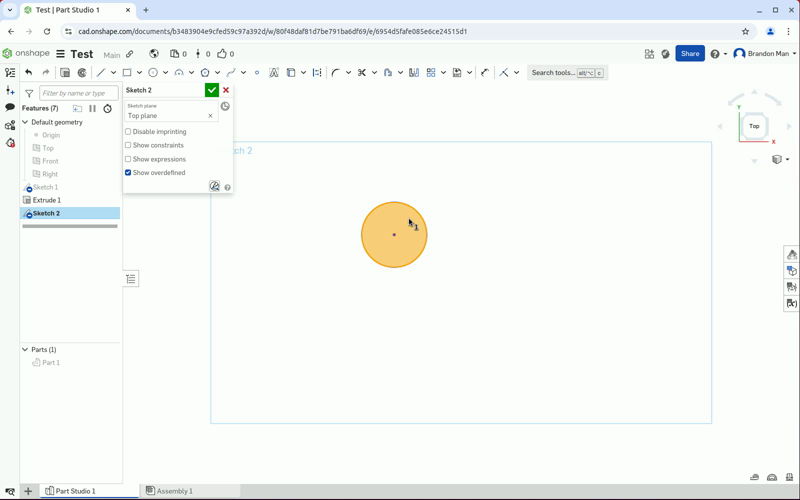
mouse_move(73, 352)
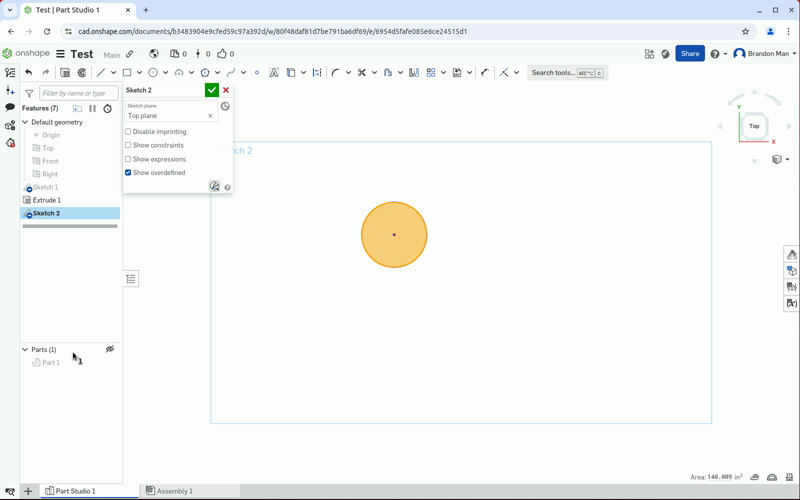
key(shift+y)
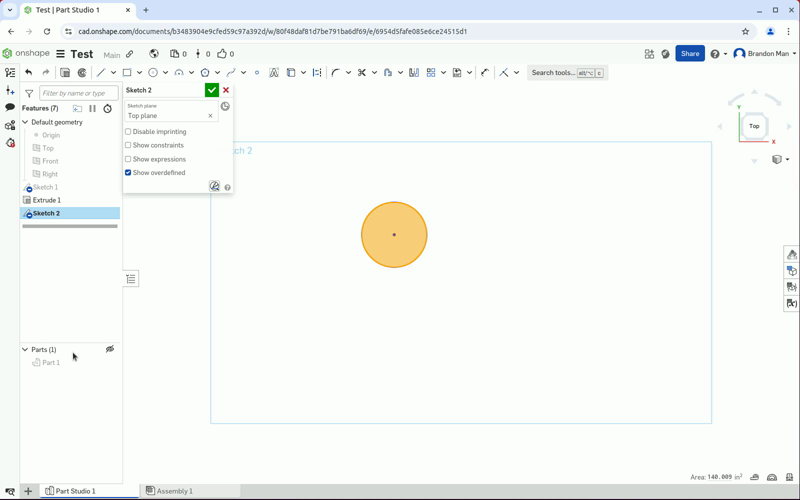
key(shift+e)
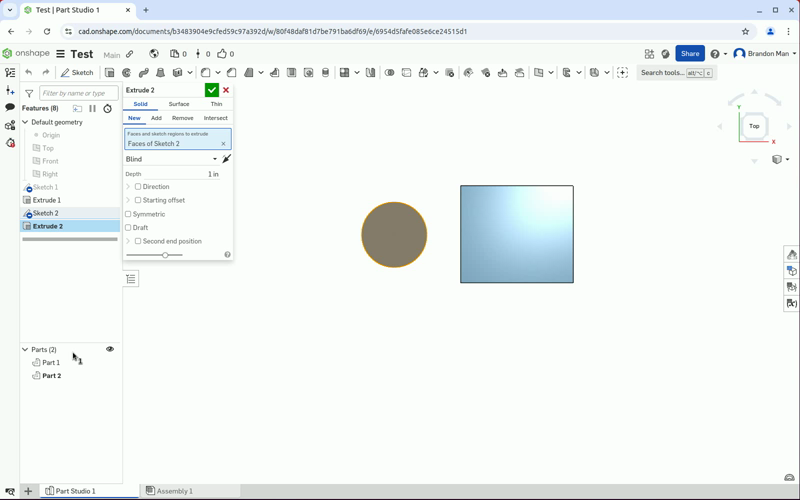
mouse_move(143, 106)
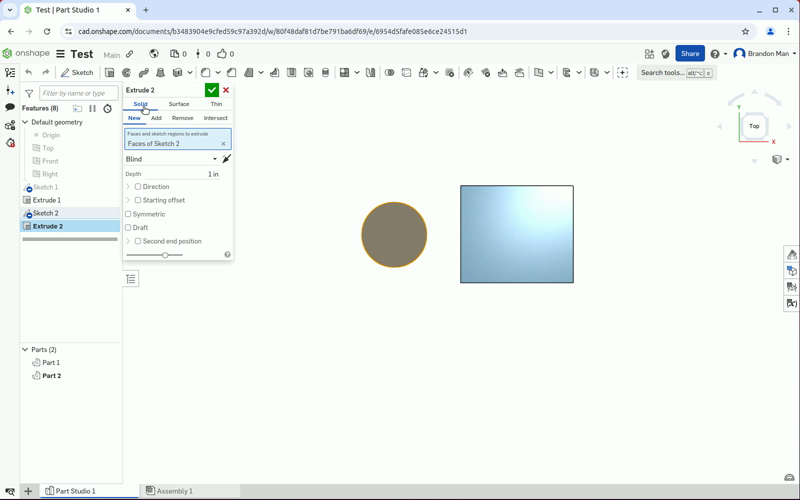
click(143, 106)
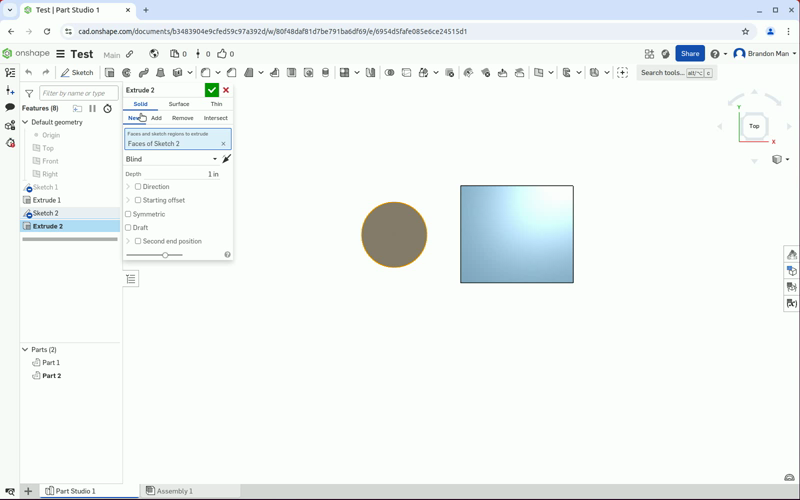
mouse_move(137, 120)
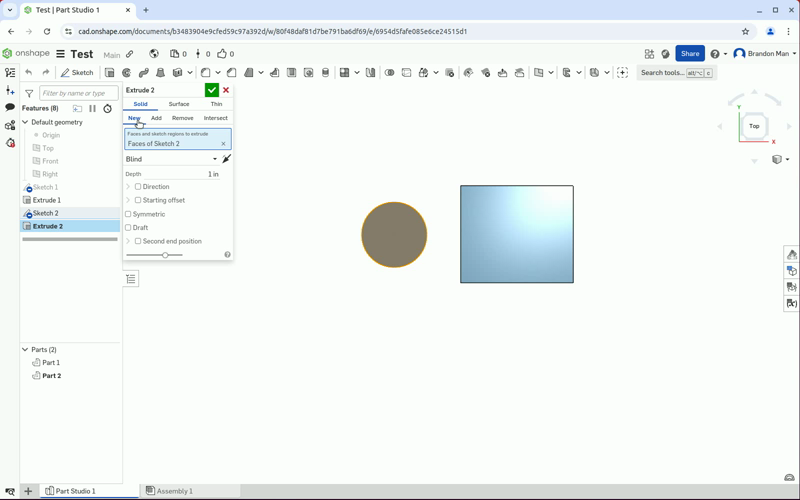
click(137, 120)
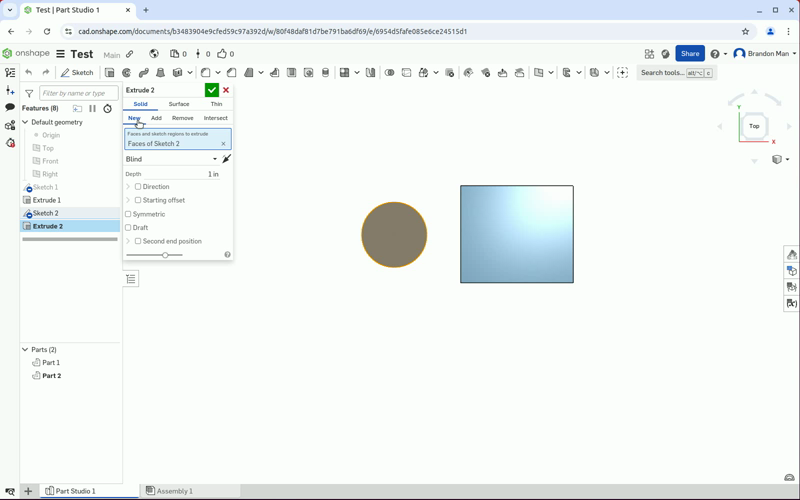
key(tab, 4)
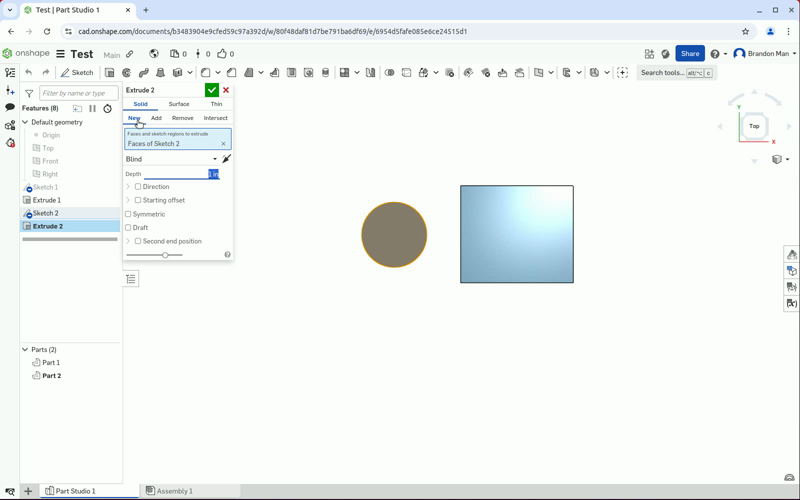
text(2.648)
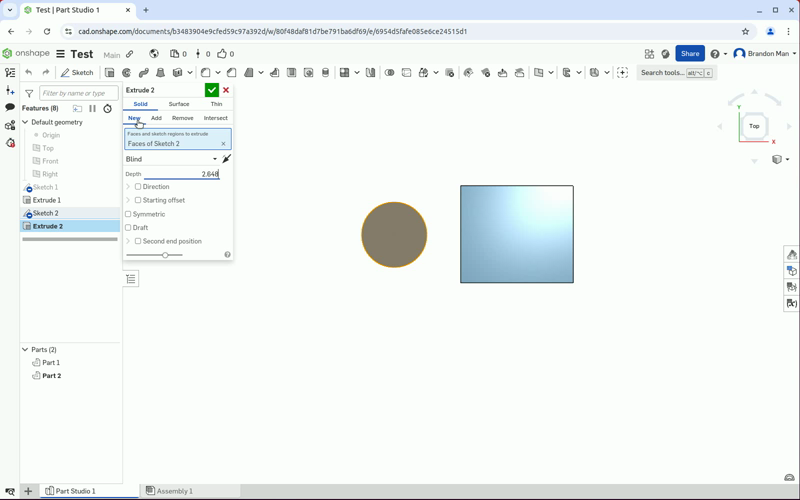
key(enter)
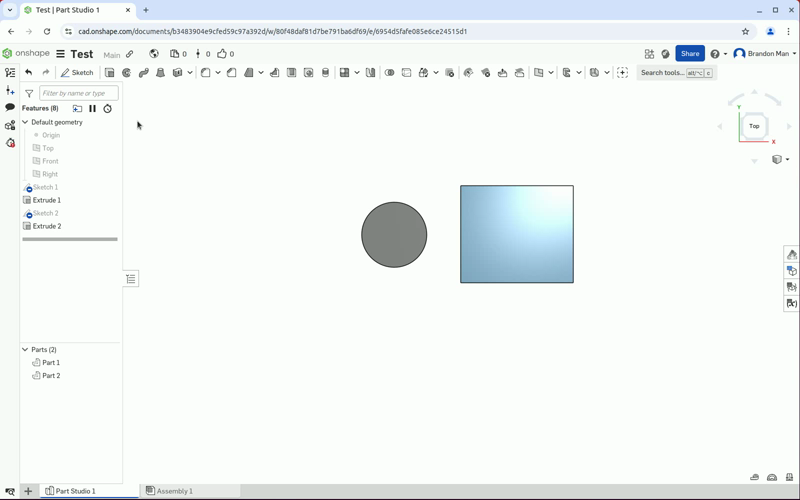
key(shift+h)
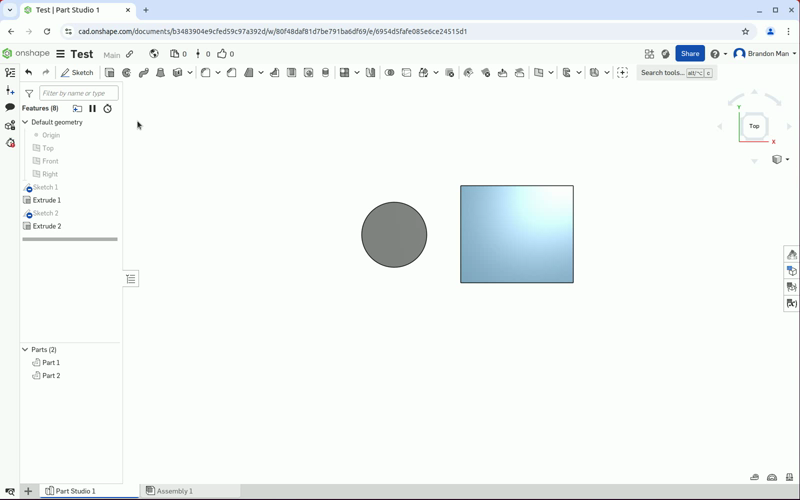
key(shift+h)
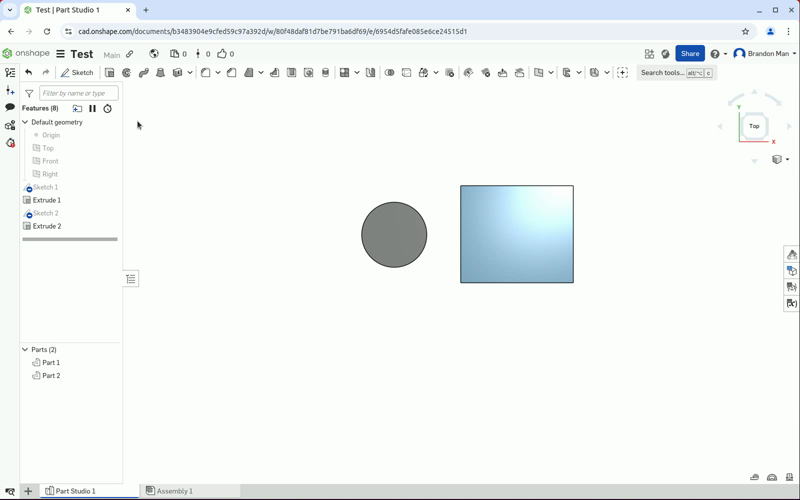
mouse_move(73, 189)
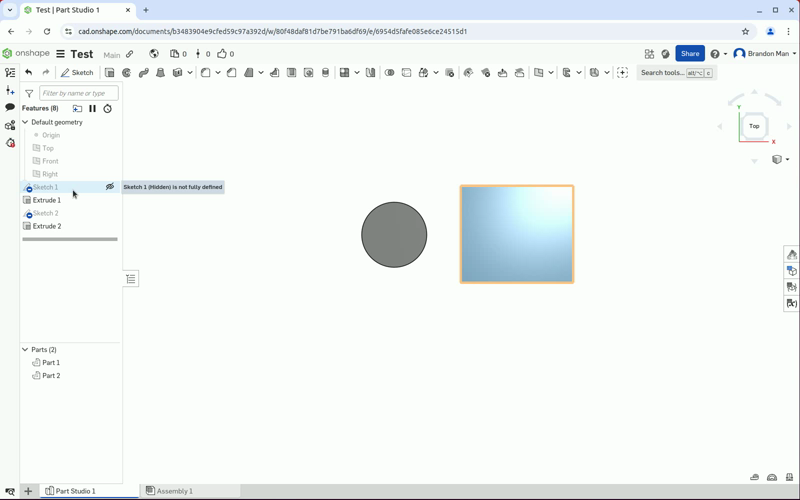
click(73, 189)
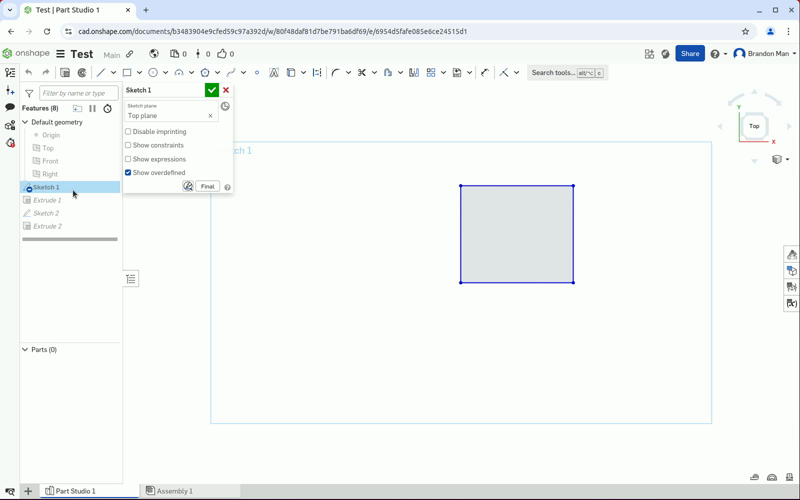
mouse_move(229, 92)
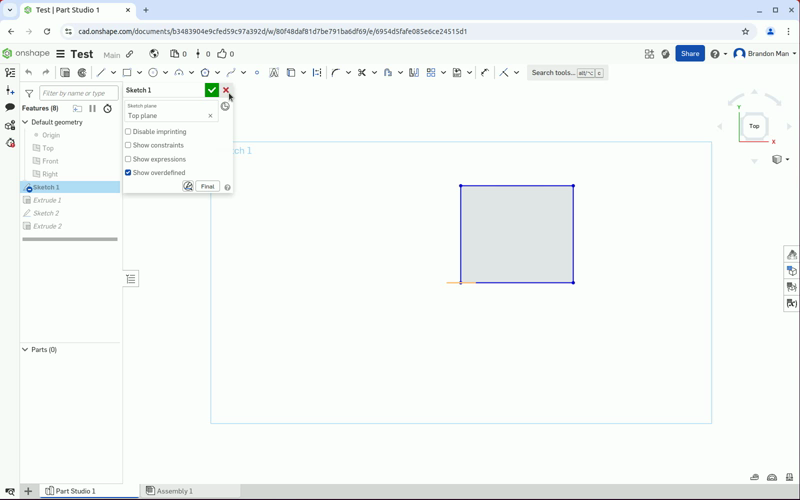
click(229, 92)
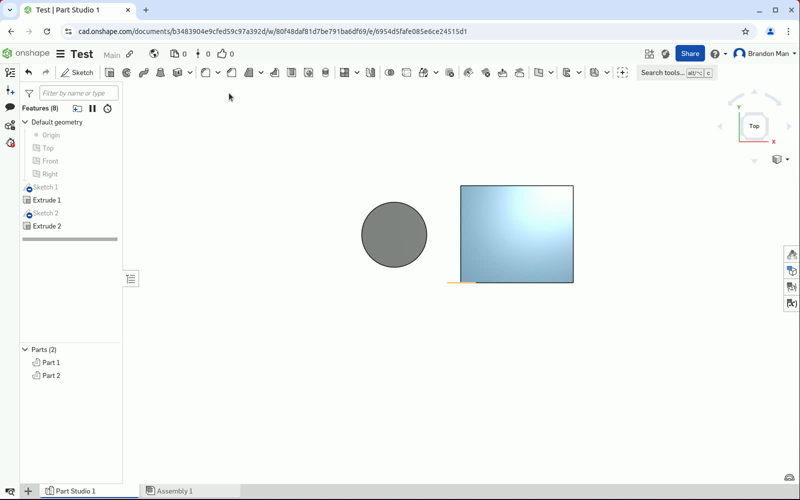
mouse_move(541, 75)
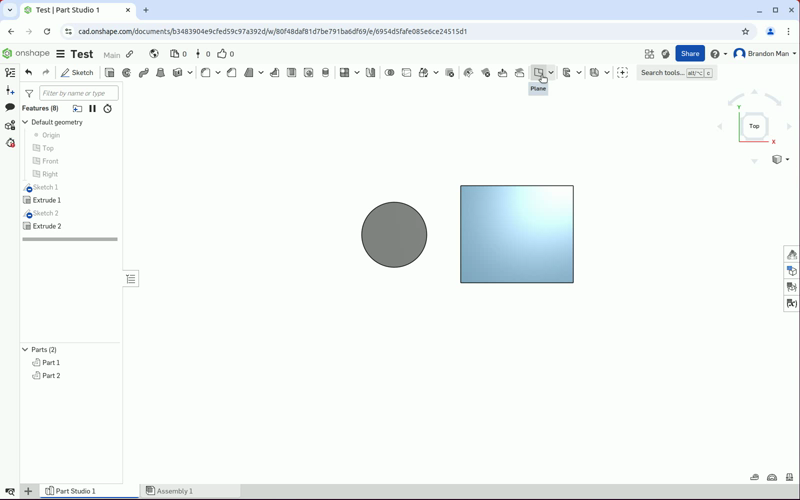
click(541, 75)
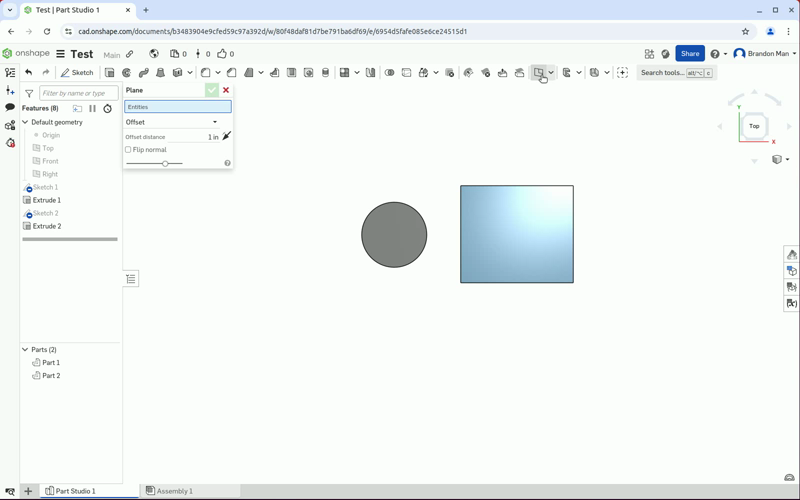
mouse_move(73, 150)
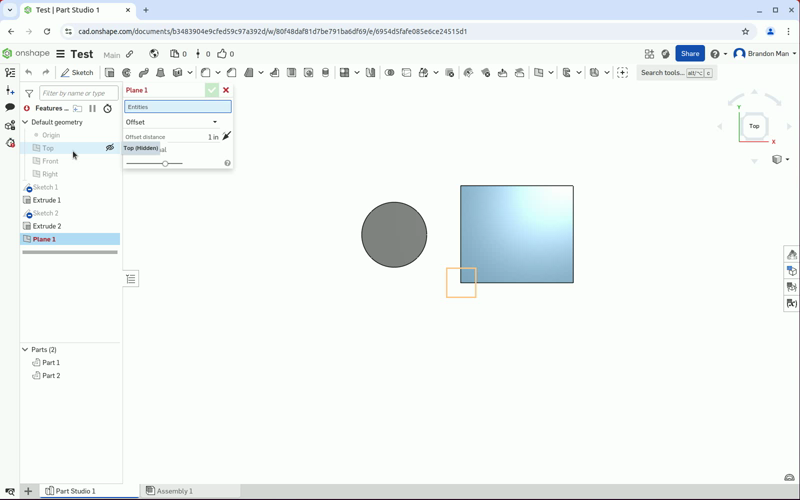
click(73, 150)
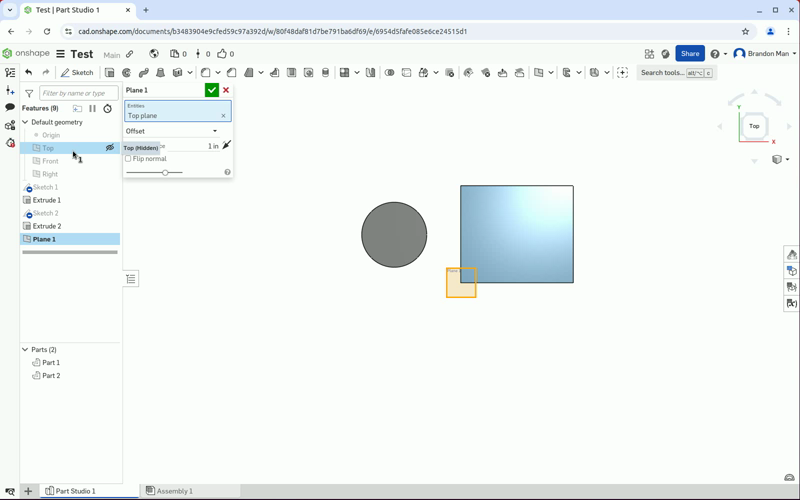
key(tab, 2)
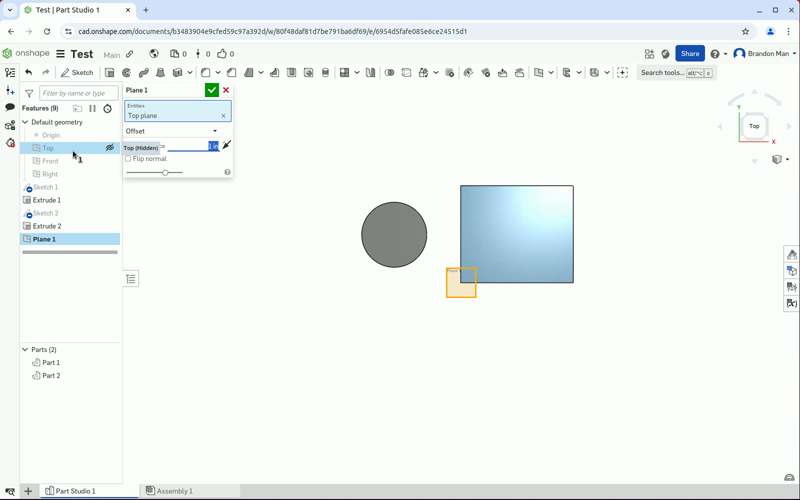
text(2.65)
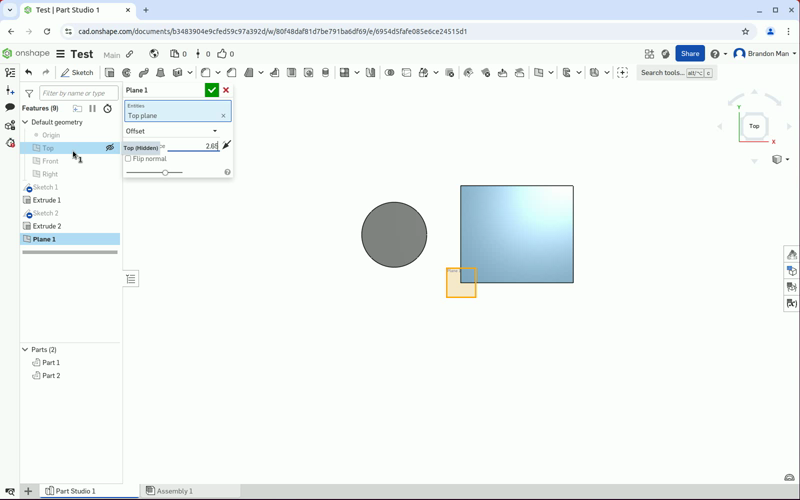
key(enter, 2)
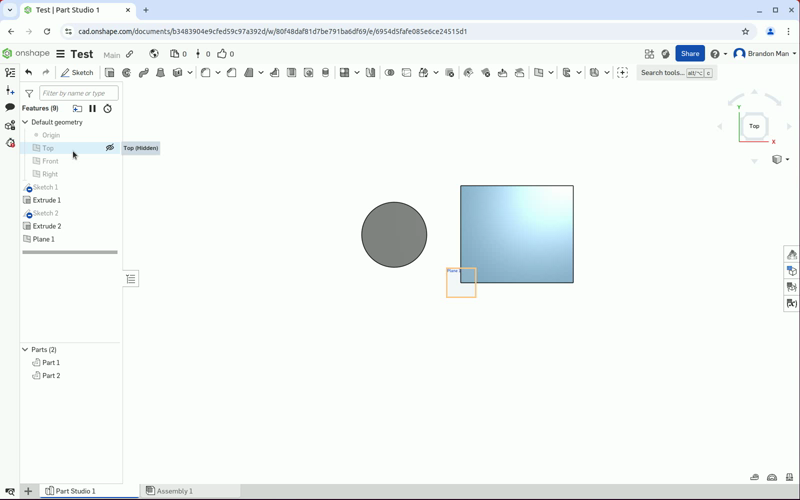
key(shift+s)
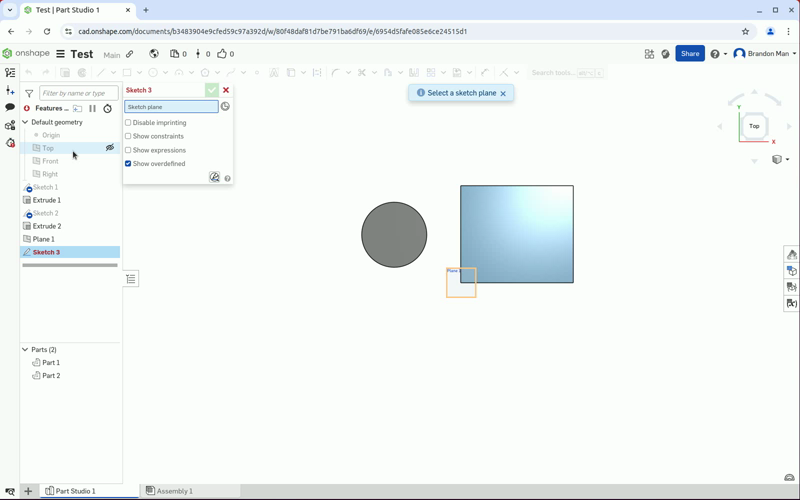
mouse_move(73, 241)
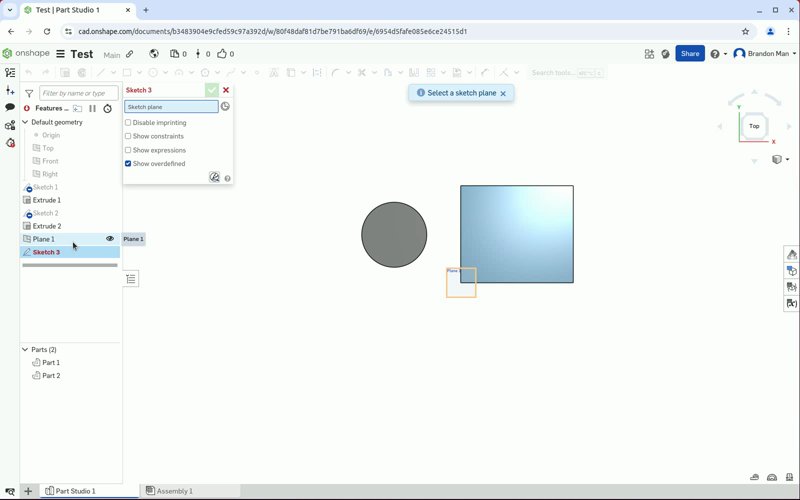
click(73, 241)
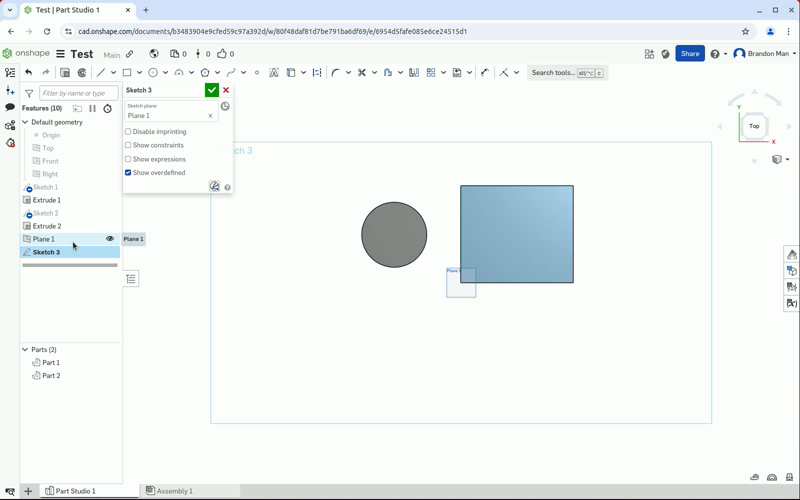
mouse_move(73, 352)
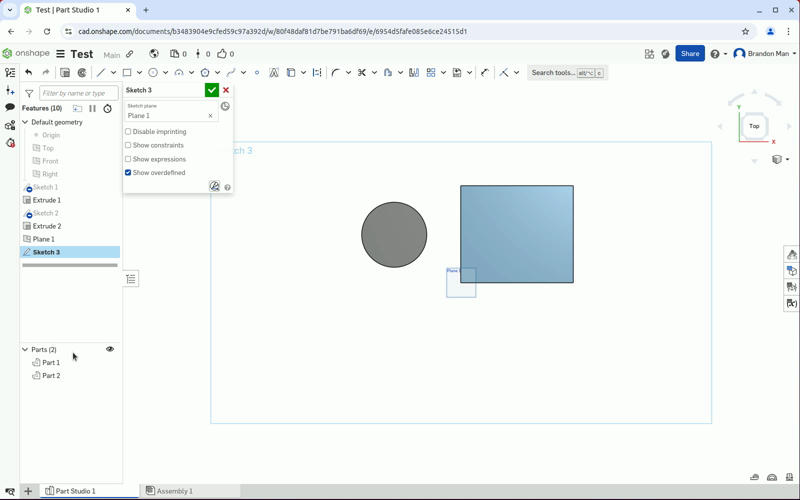
key(y)
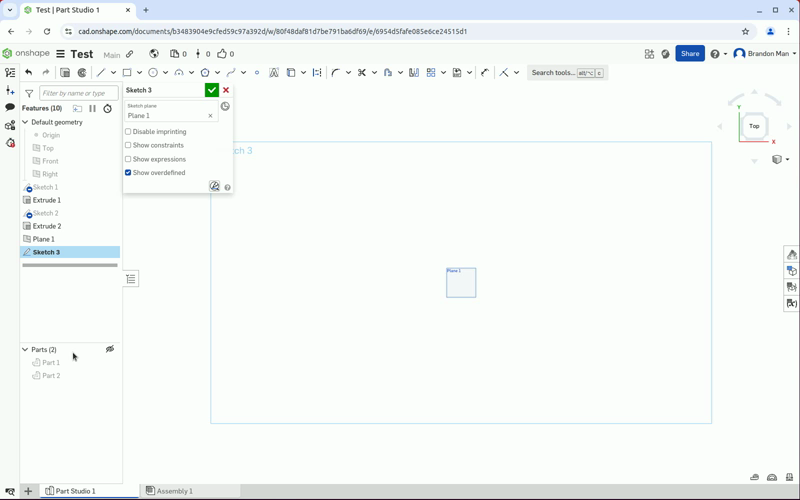
key(c)
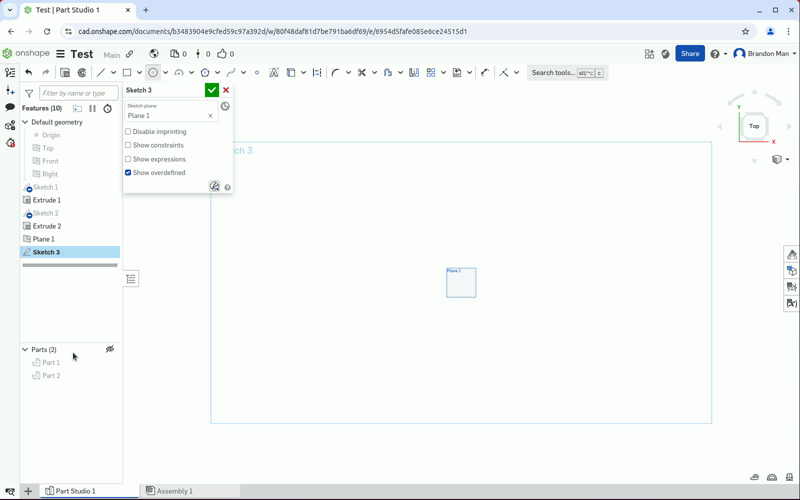
key_down(shift)
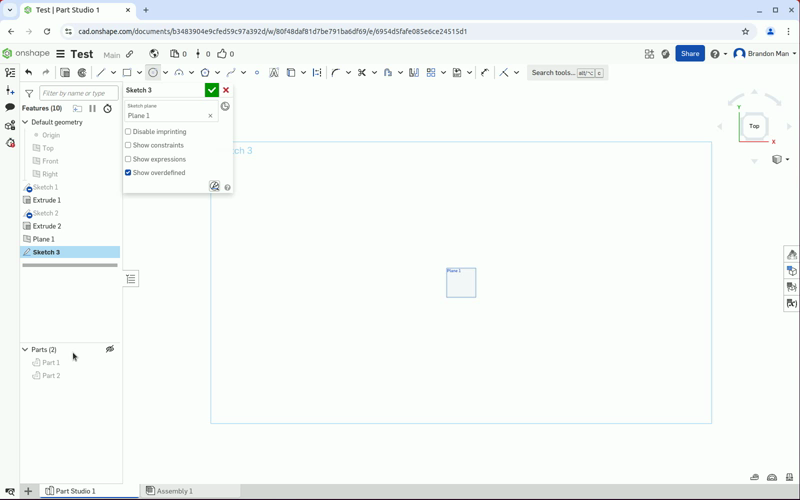
mouse_move(393, 234)
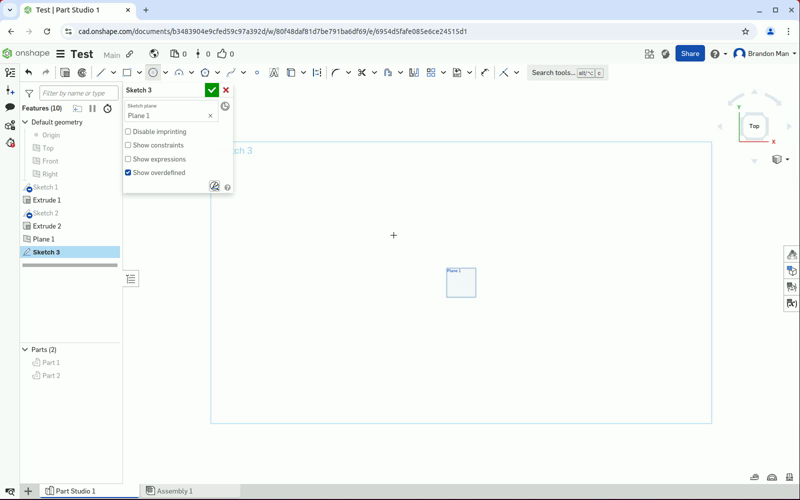
click(393, 234)
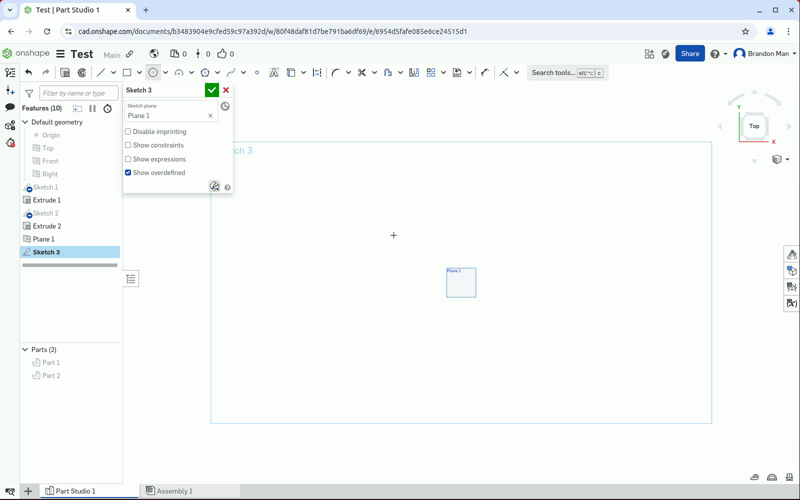
key_up(shift)
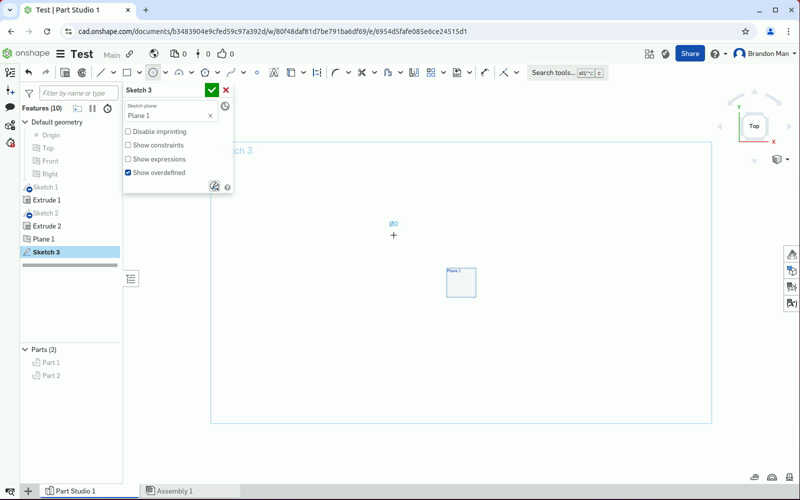
mouse_move(398, 234)
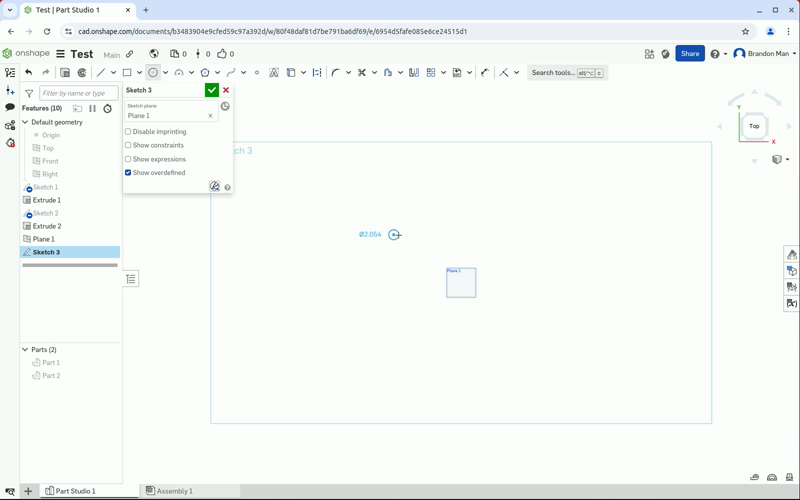
click(398, 234)
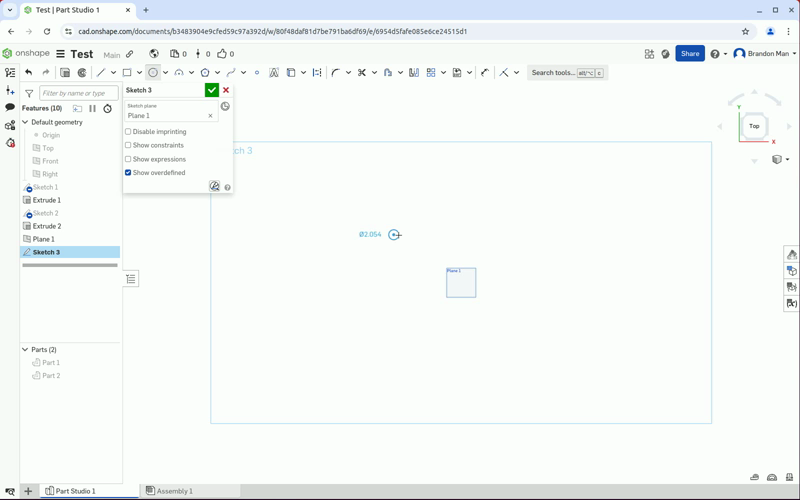
key(esc)
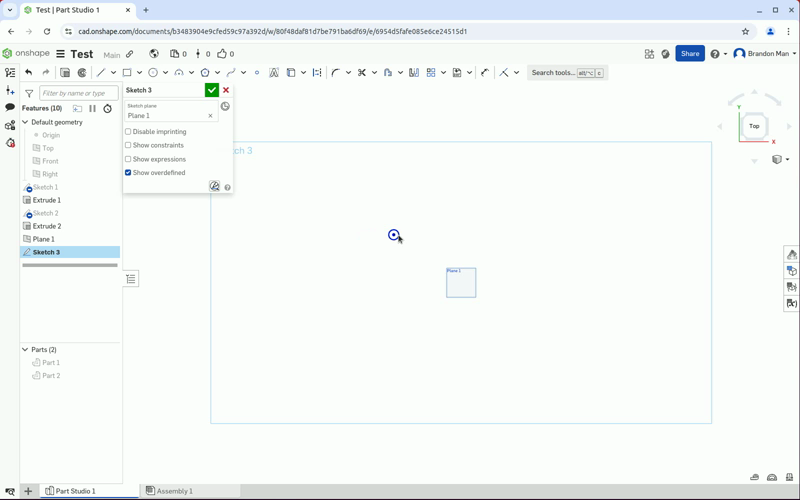
mouse_move(390, 232)
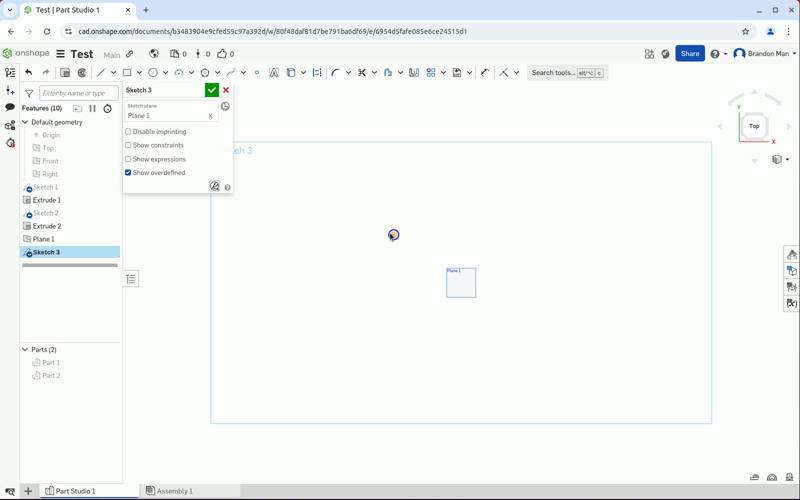
scroll(6)
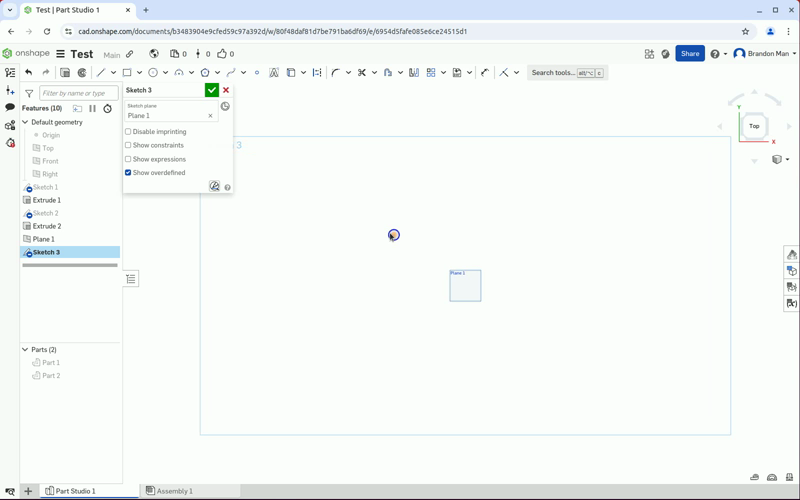
scroll(6)
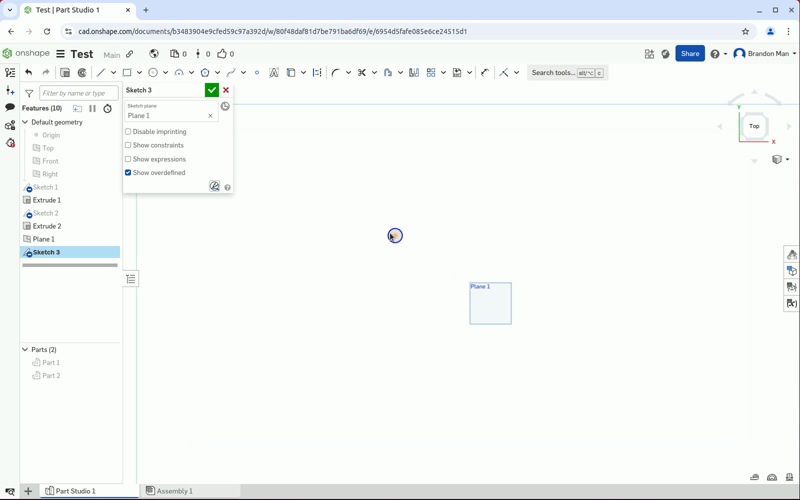
scroll(6)
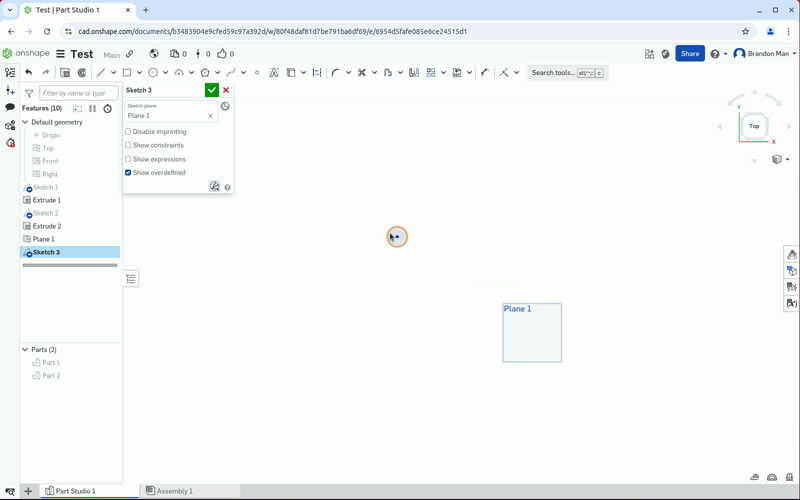
scroll(6)
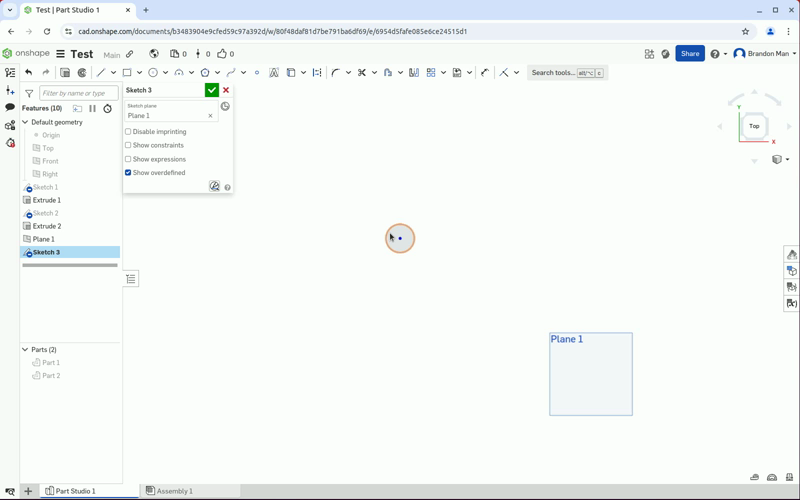
scroll(6)
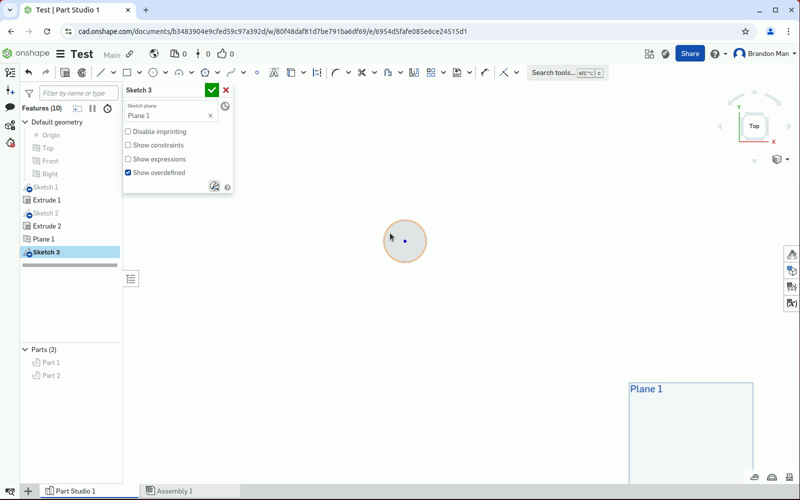
scroll(6)
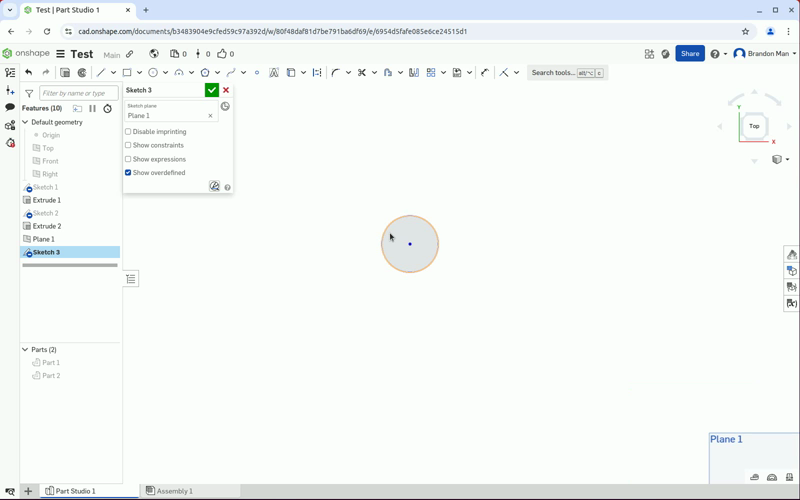
scroll(6)
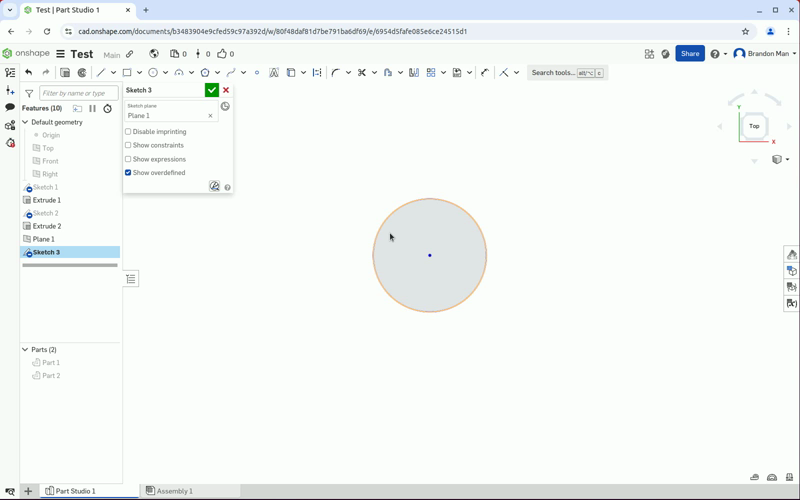
click(390, 232)
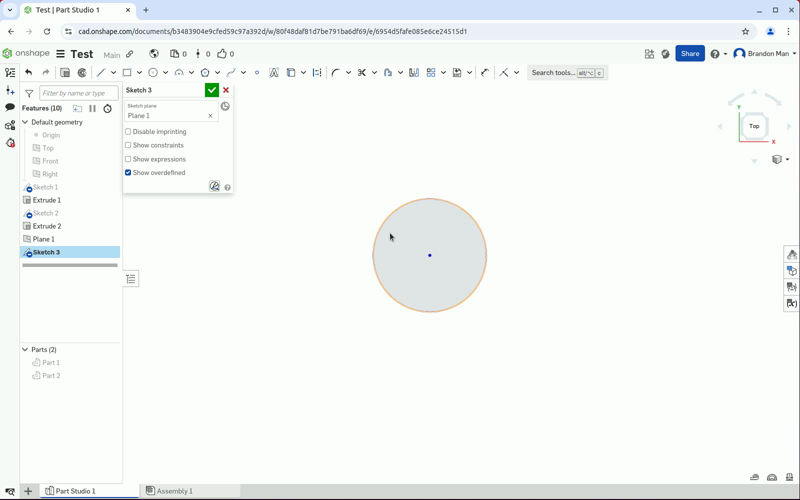
scroll(-6)
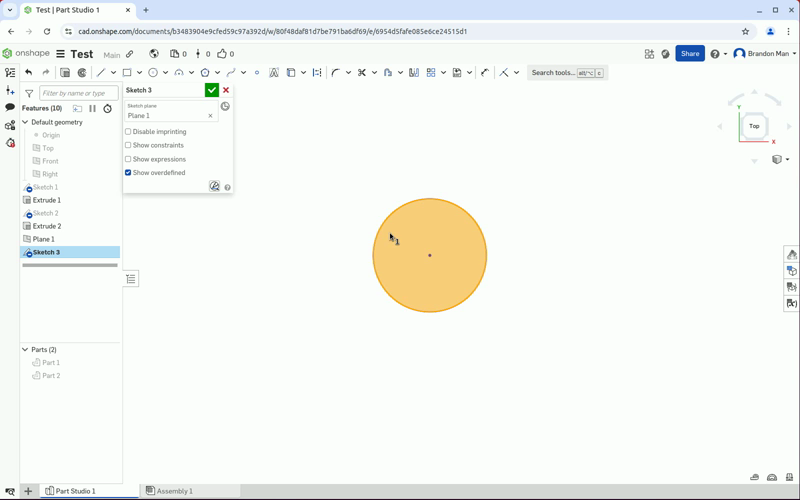
scroll(-6)
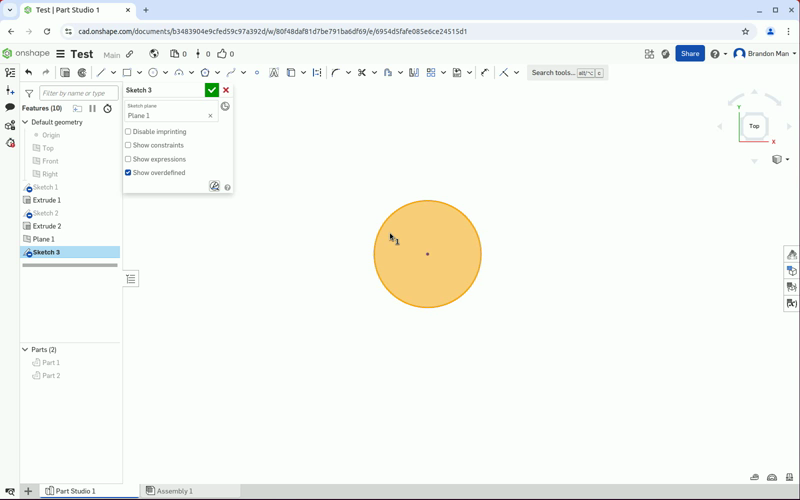
scroll(-6)
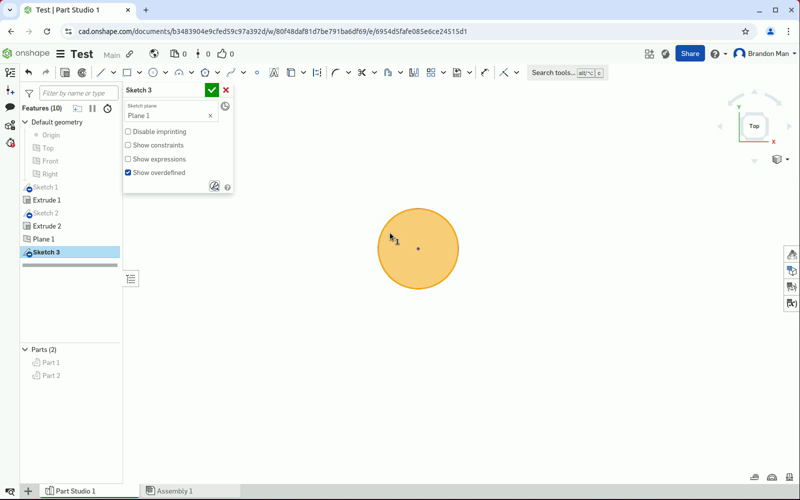
scroll(-6)
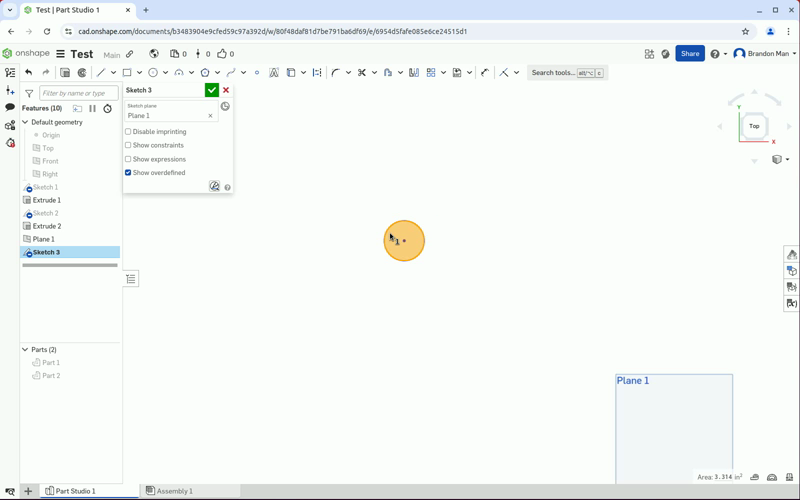
scroll(-6)
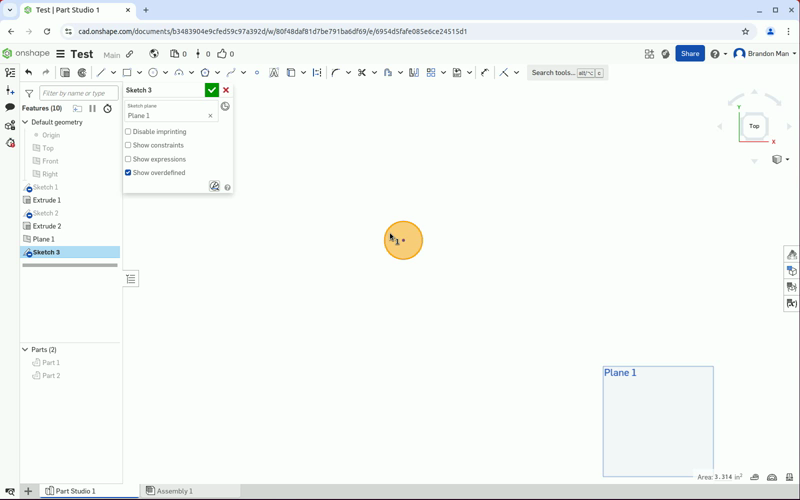
scroll(-6)
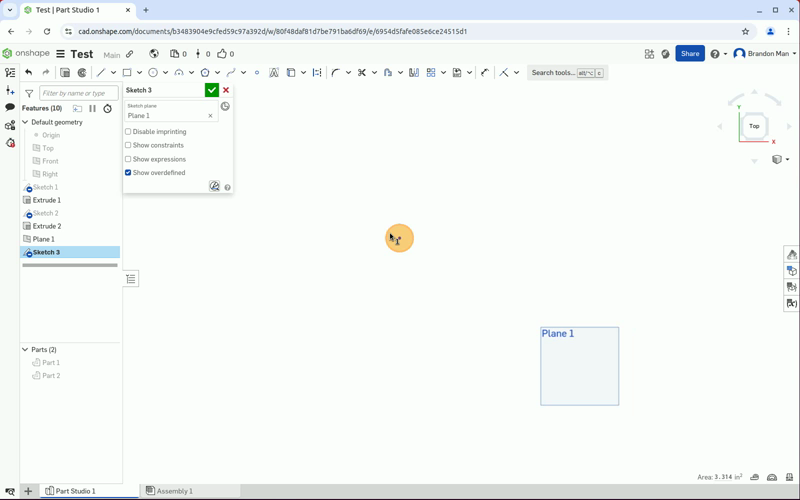
scroll(-6)
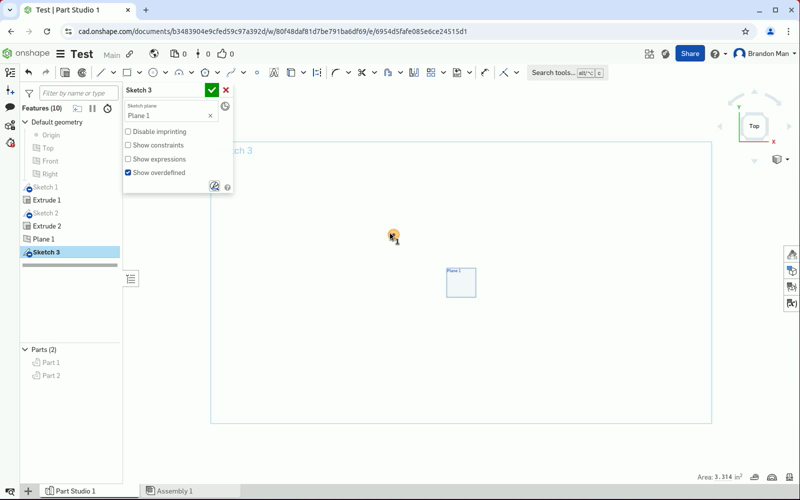
mouse_move(73, 352)
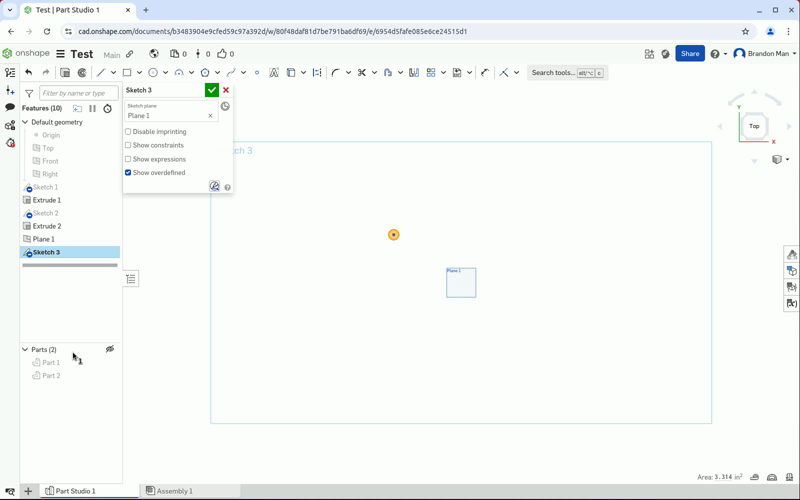
key(shift+y)
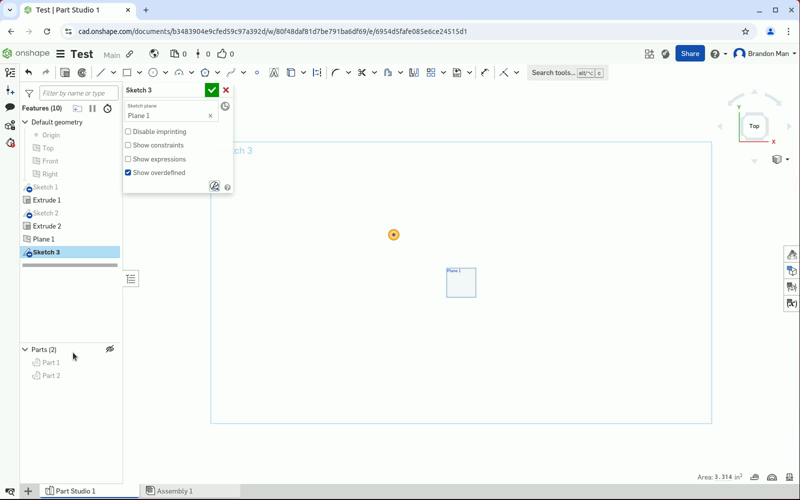
key(shift+e)
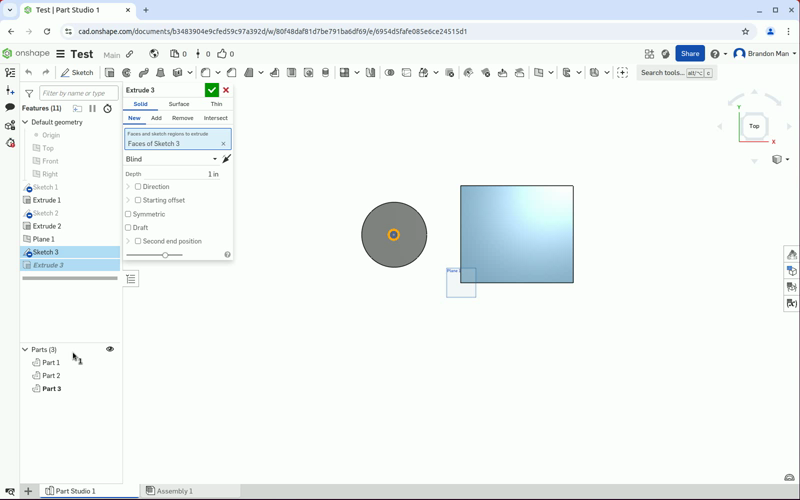
mouse_move(143, 106)
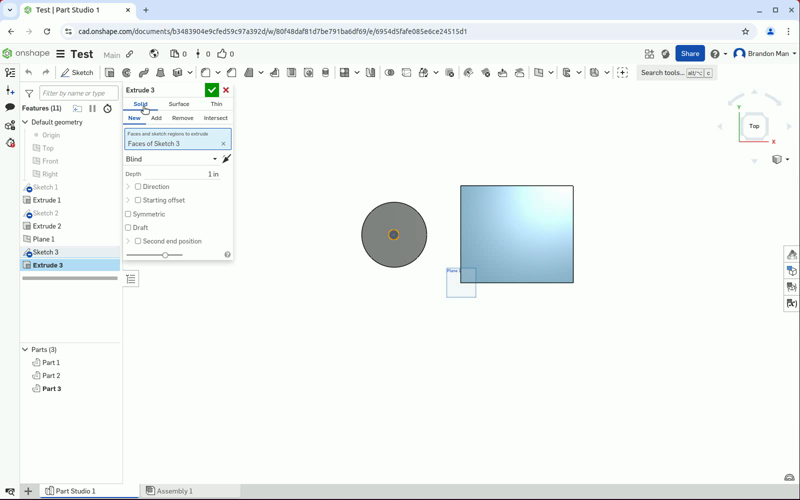
click(143, 106)
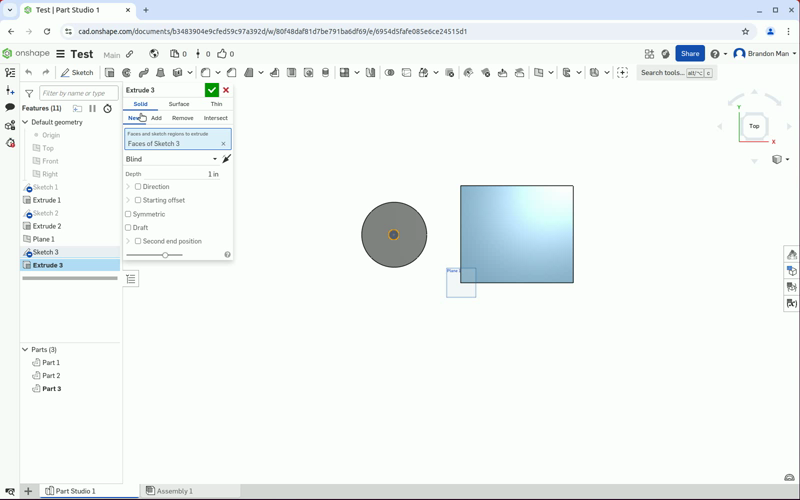
mouse_move(137, 120)
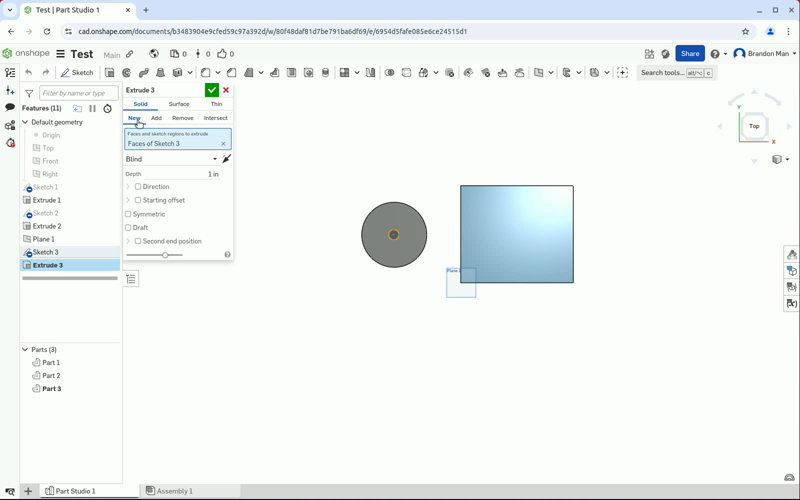
click(137, 120)
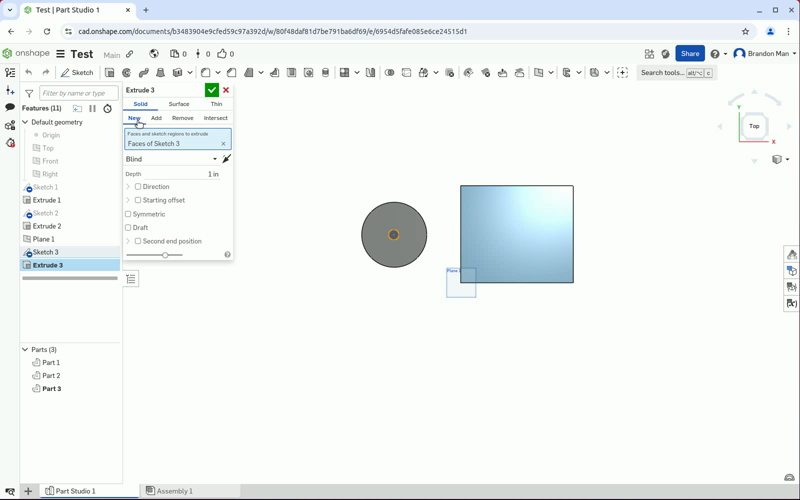
key(tab, 4)
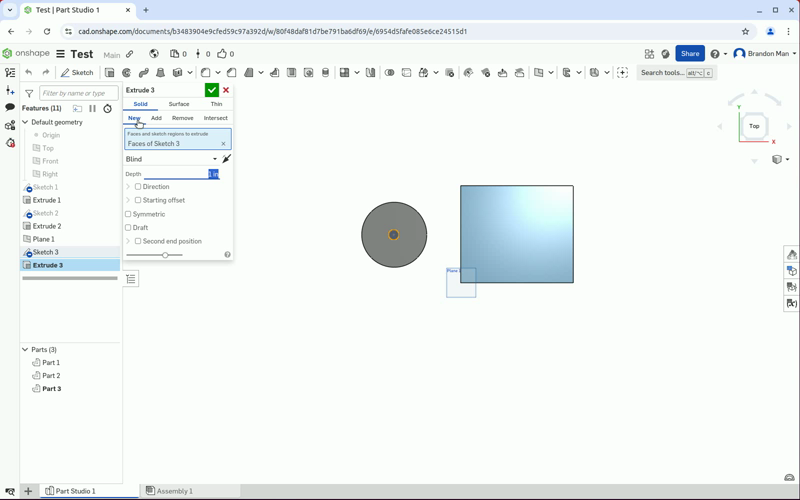
text(0.241)
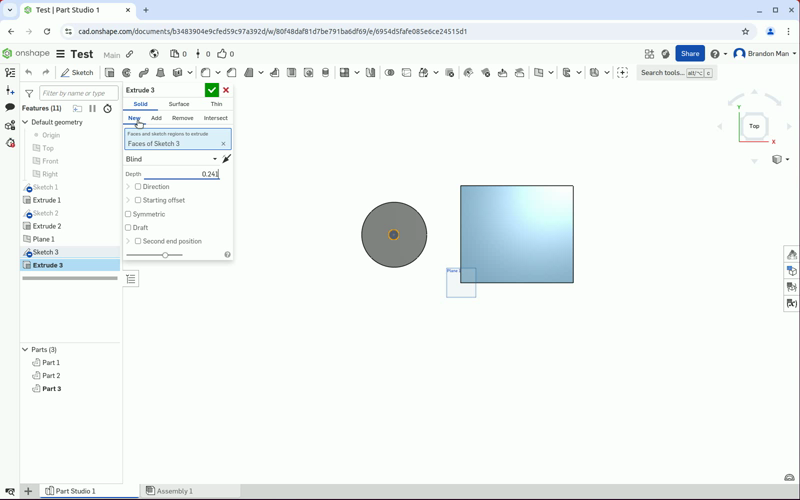
key(enter)
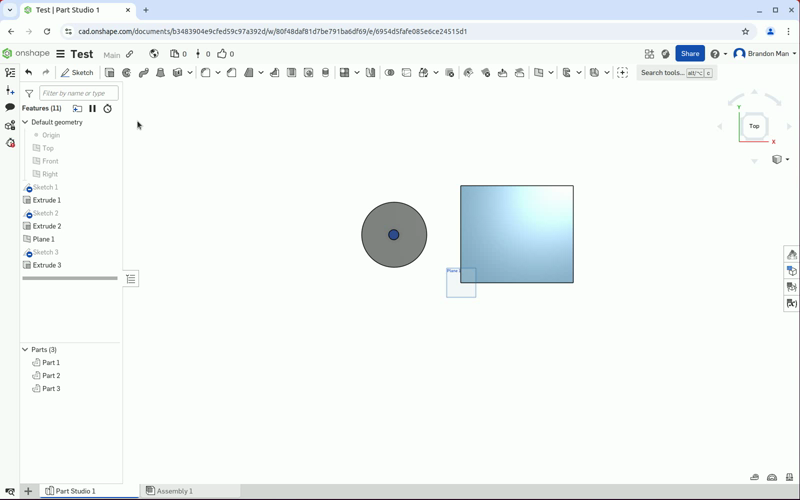
key(shift+h)
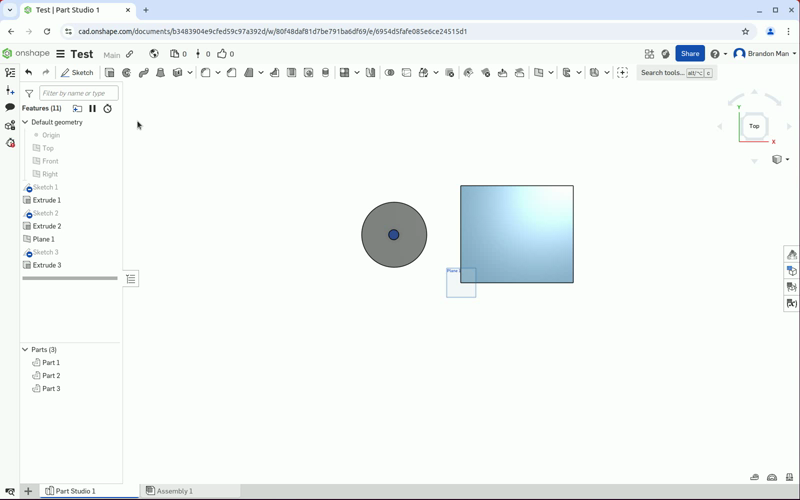
key(shift+h)
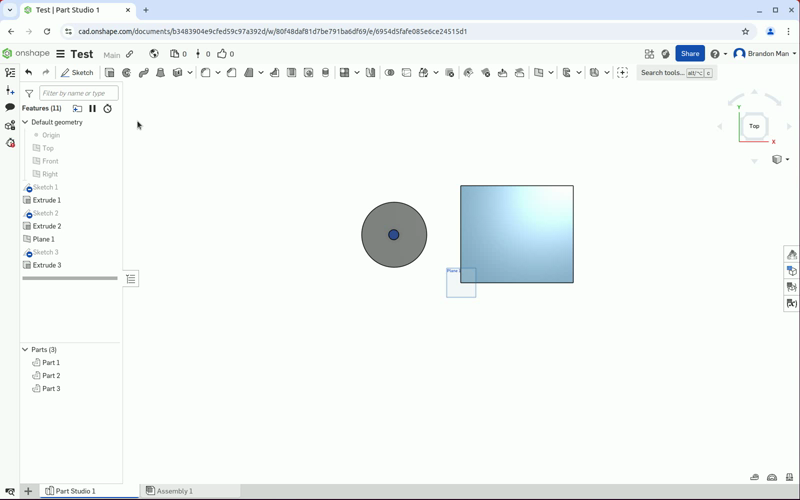
mouse_move(73, 189)
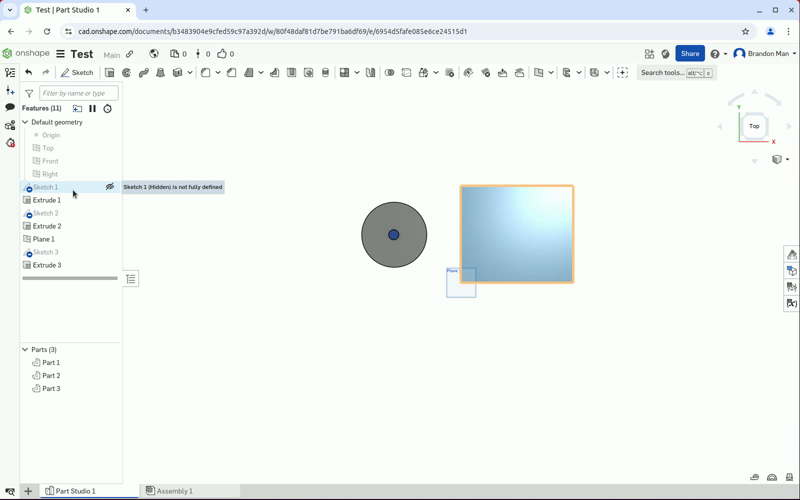
click(73, 189)
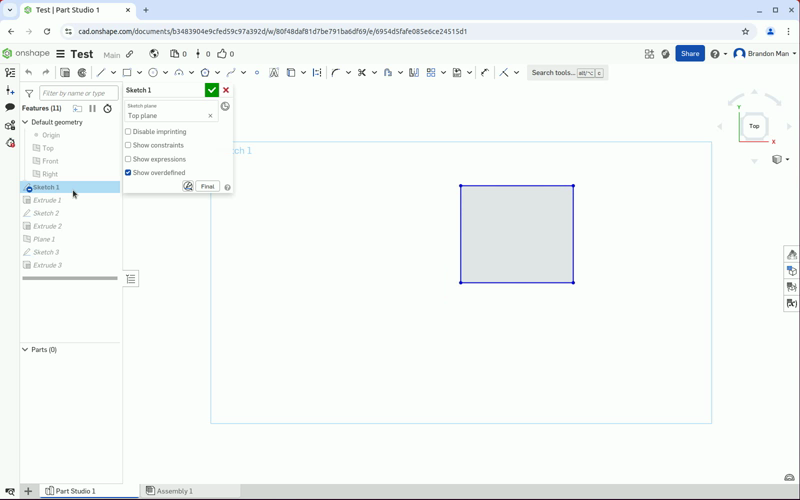
mouse_move(229, 92)
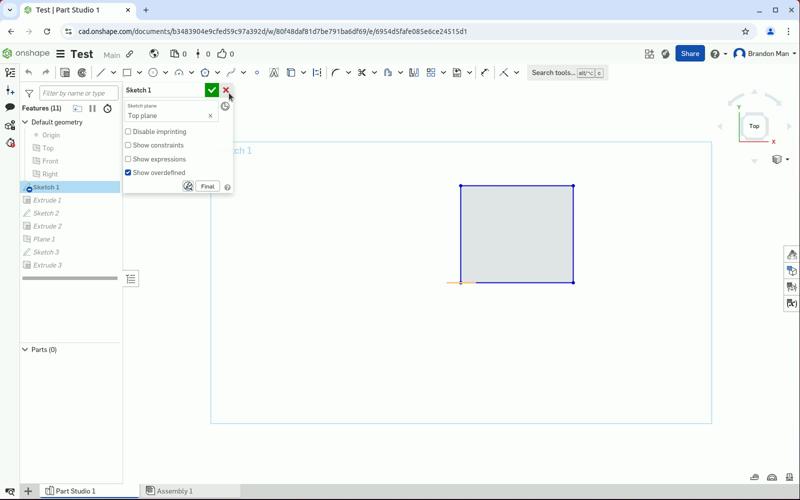
click(229, 92)
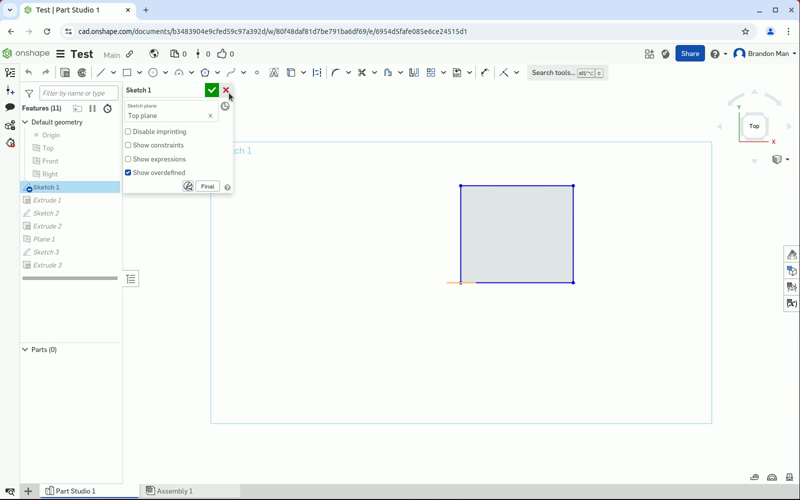
key(shift+s)
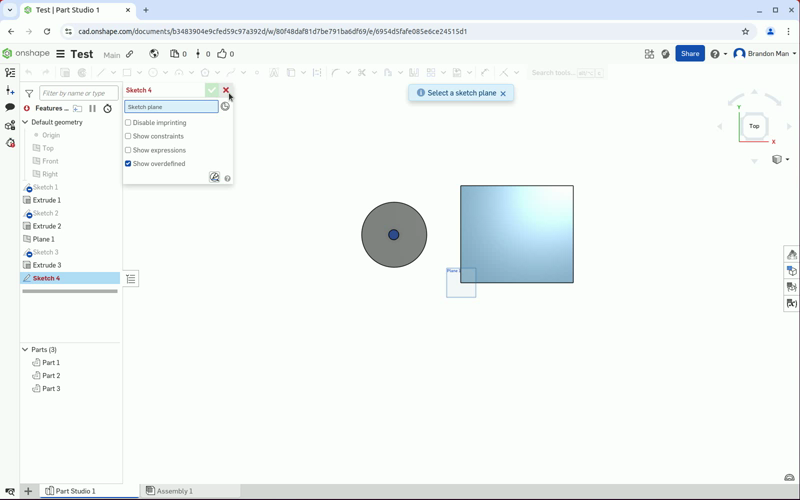
mouse_move(73, 150)
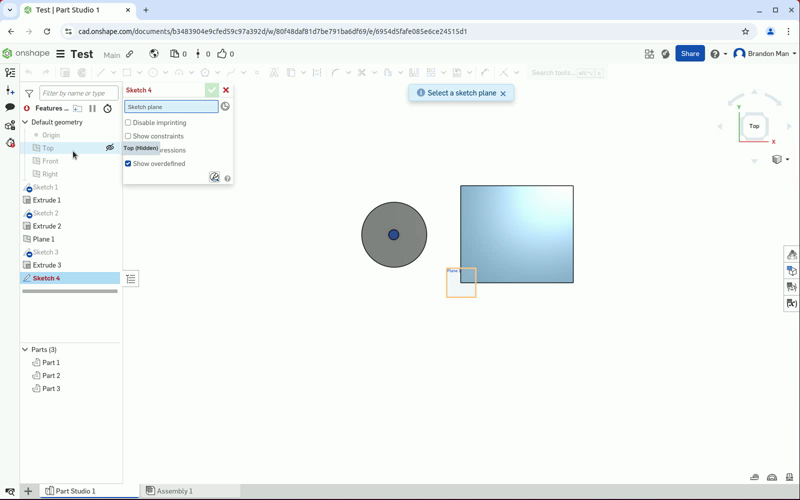
click(73, 150)
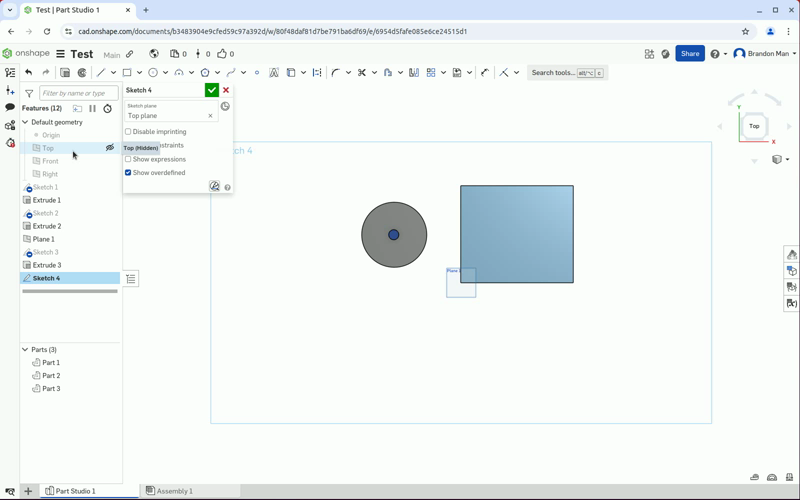
mouse_move(73, 352)
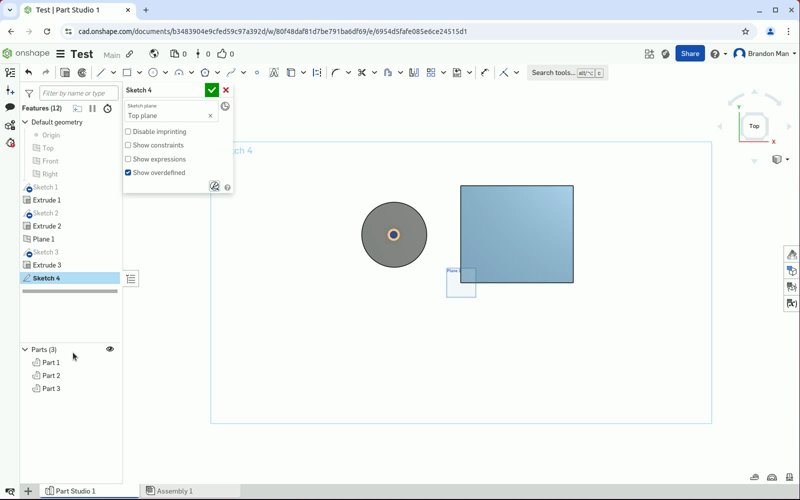
key(y)
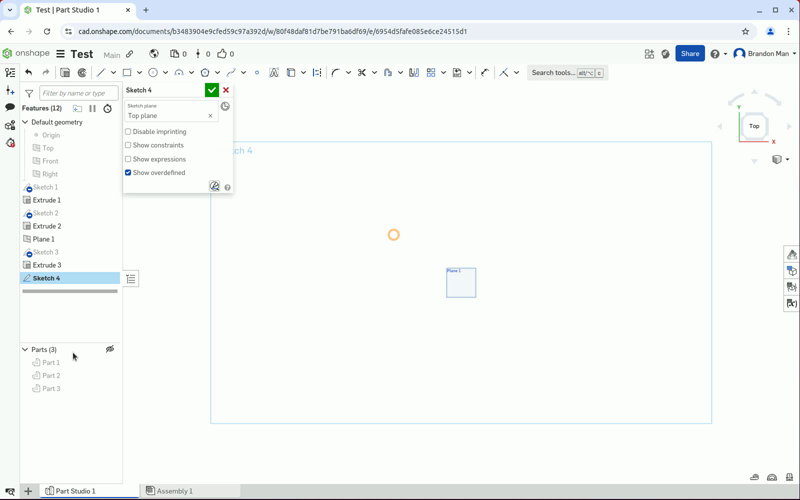
key(l)
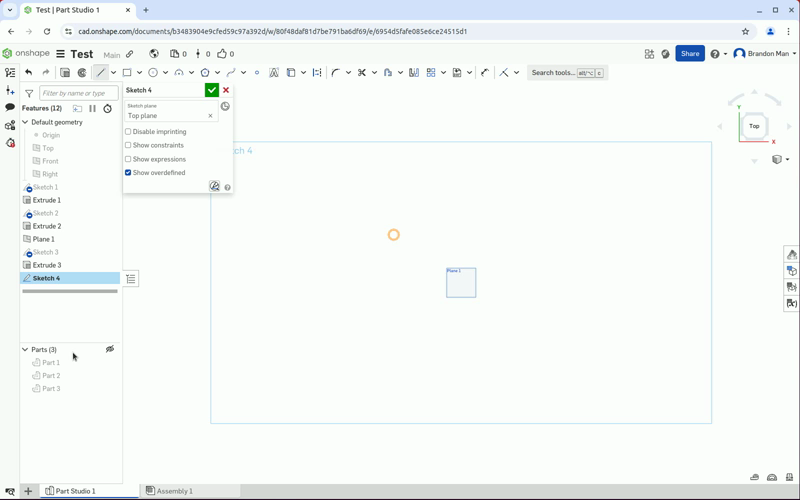
key_down(shift)
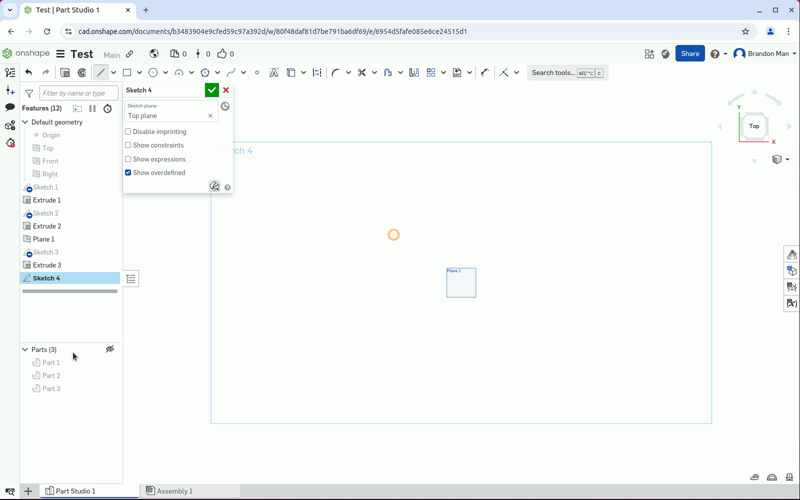
mouse_move(443, 282)
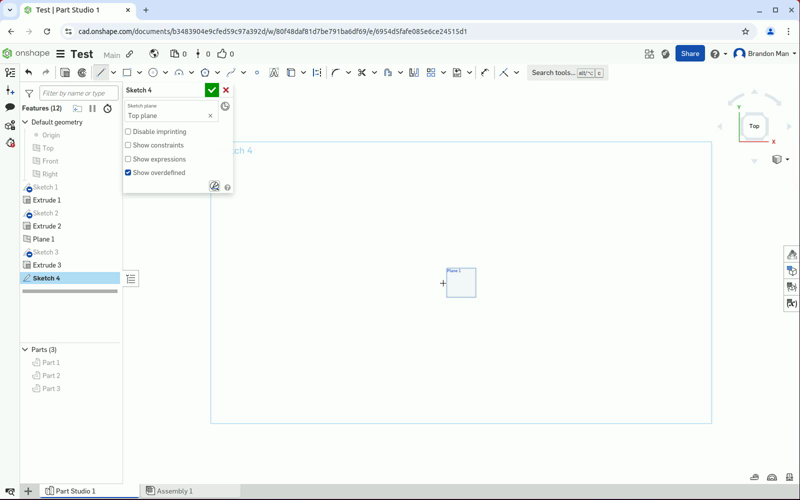
click(443, 282)
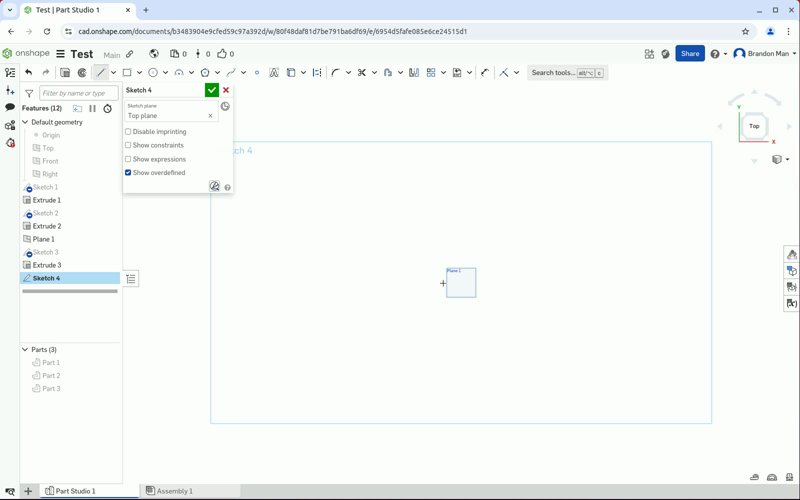
key_up(shift)
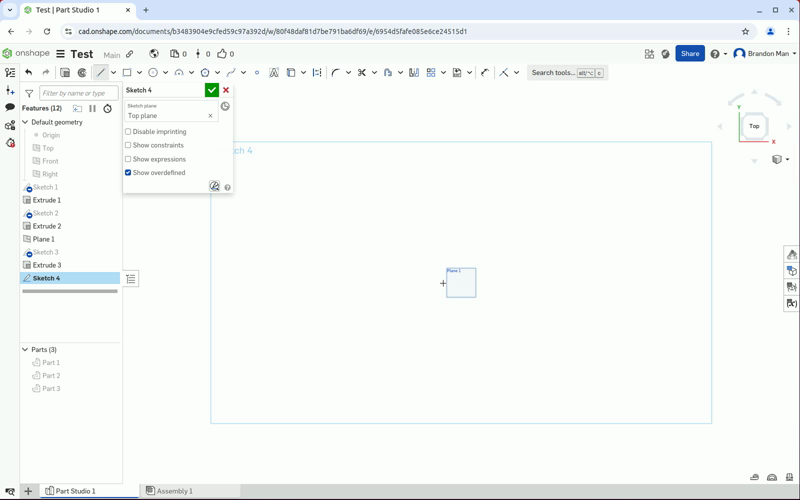
key_down(shift)
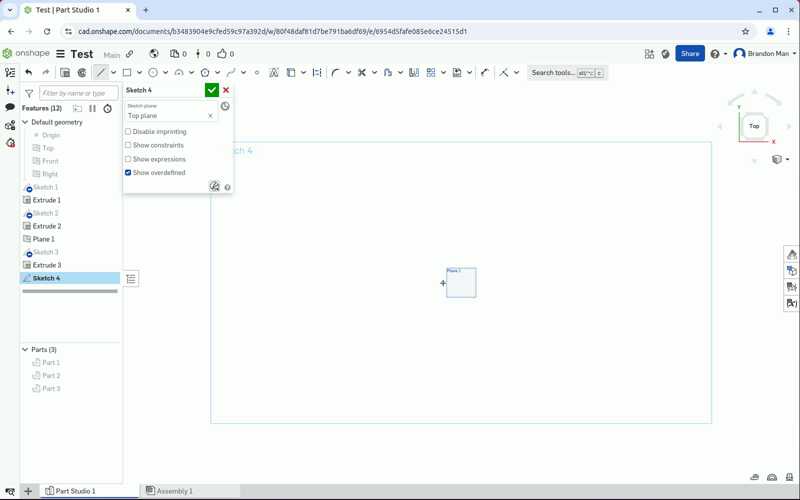
mouse_move(473, 282)
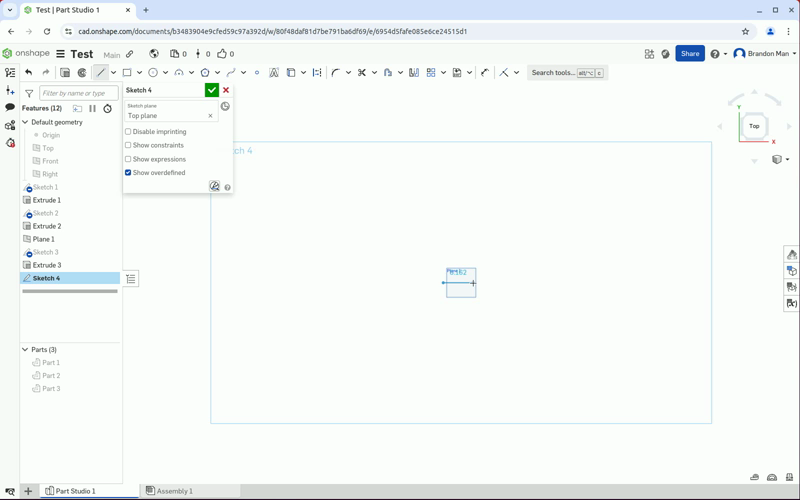
mouse_move(447, 282)
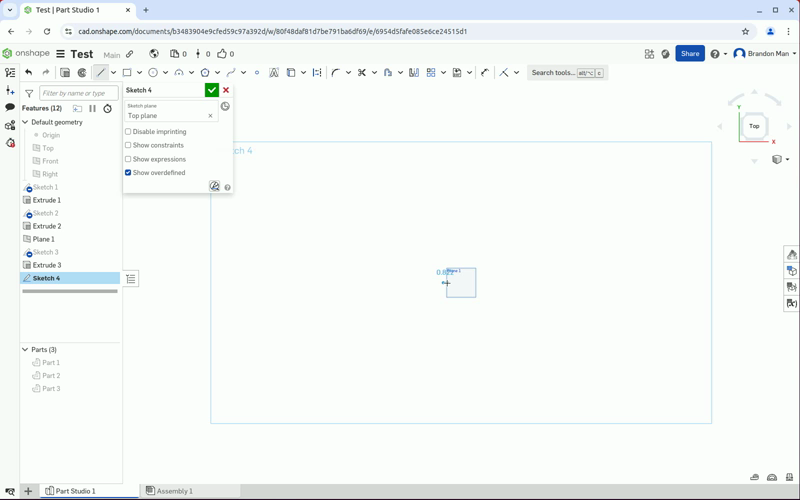
scroll(6)
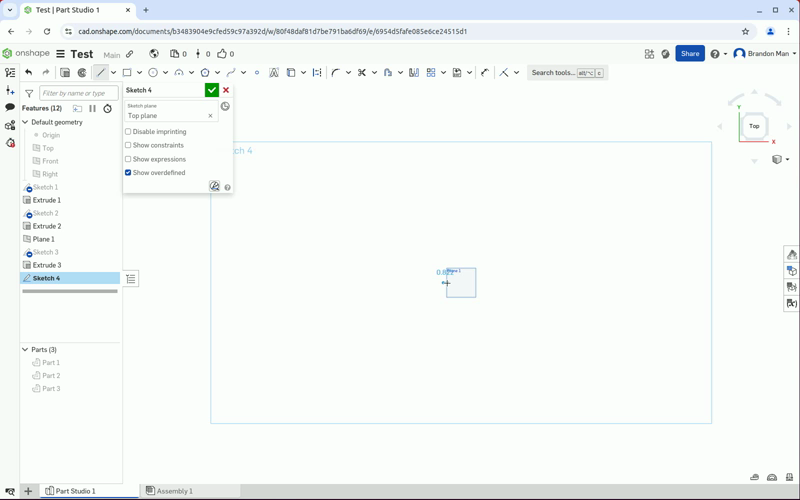
scroll(6)
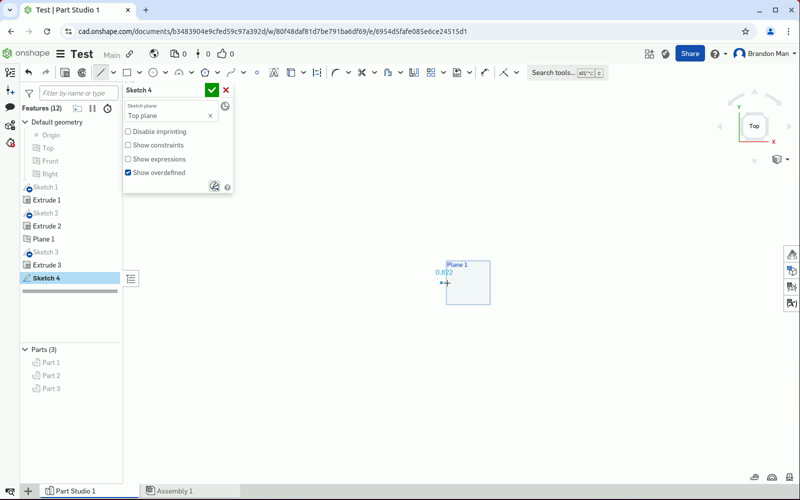
scroll(6)
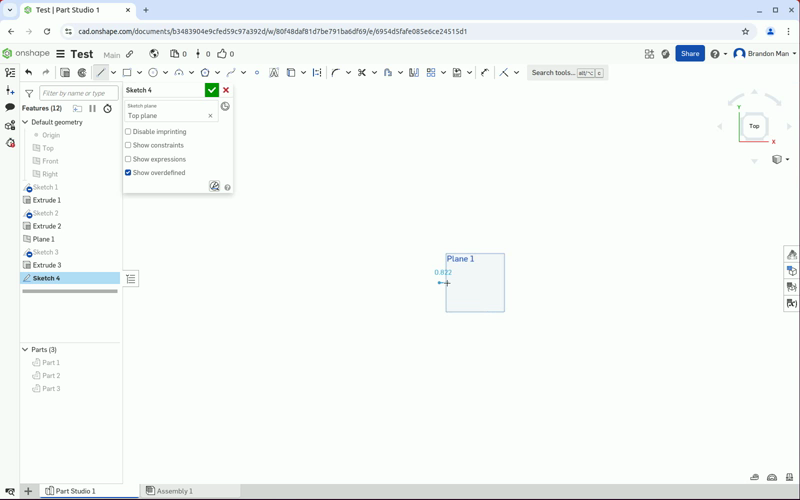
scroll(6)
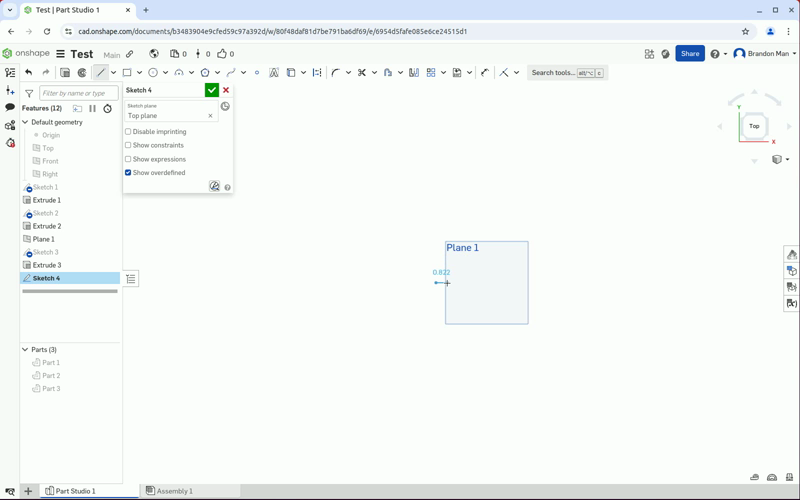
scroll(6)
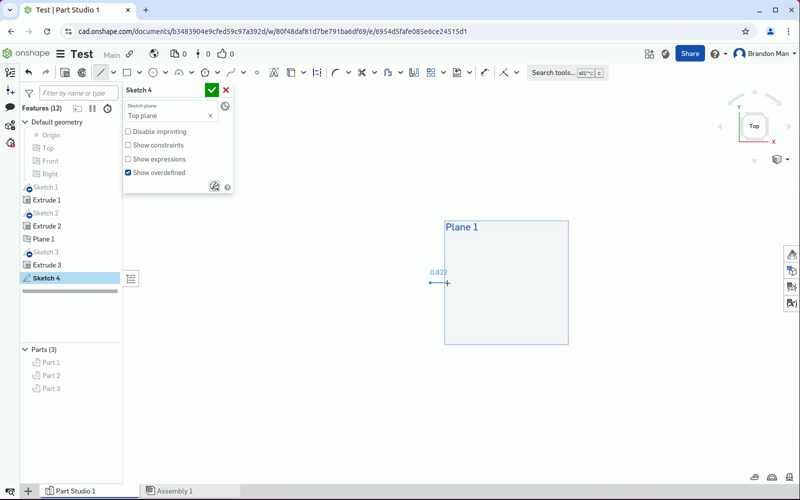
scroll(6)
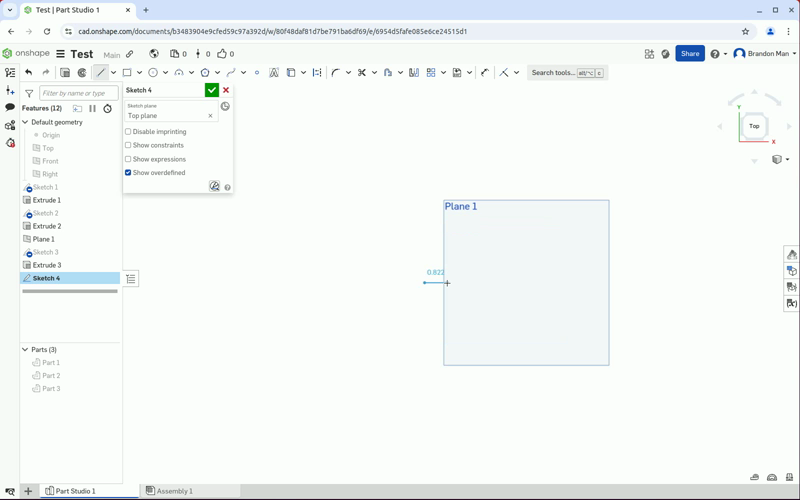
scroll(6)
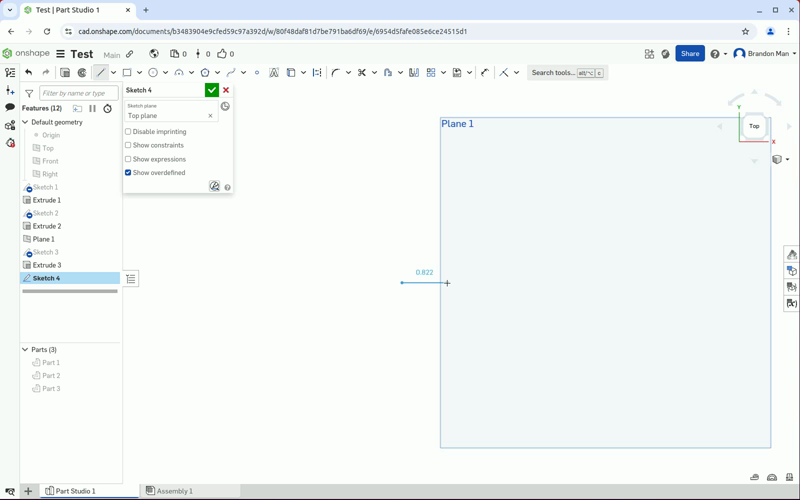
click(447, 282)
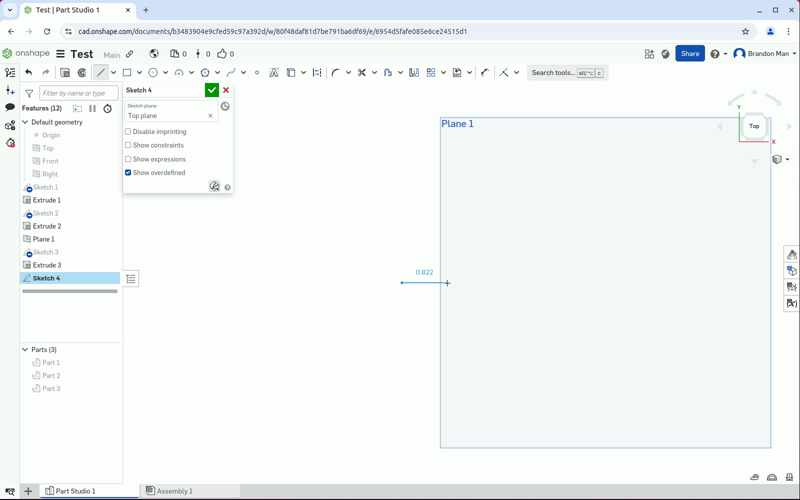
scroll(-6)
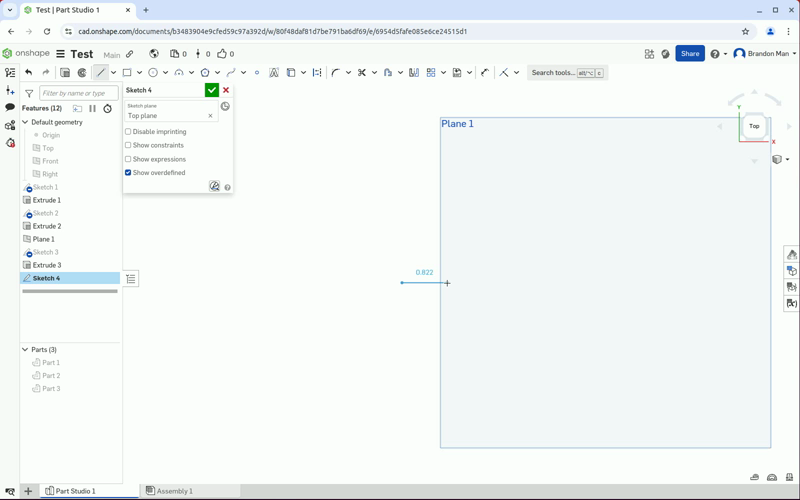
scroll(-6)
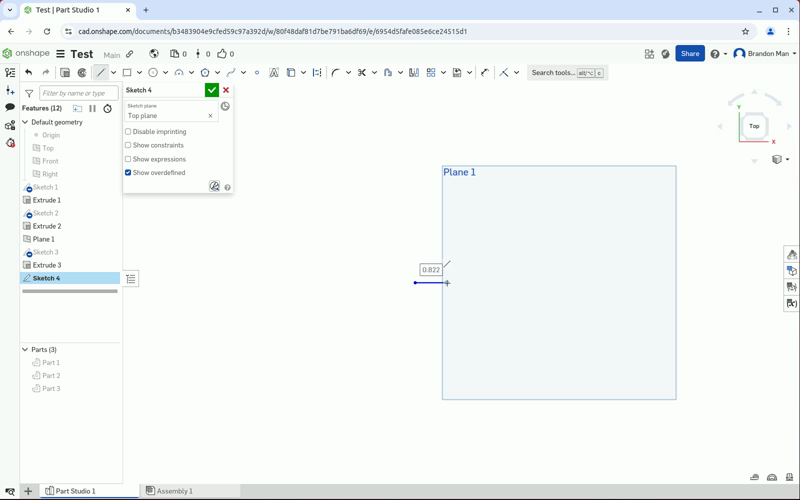
scroll(-6)
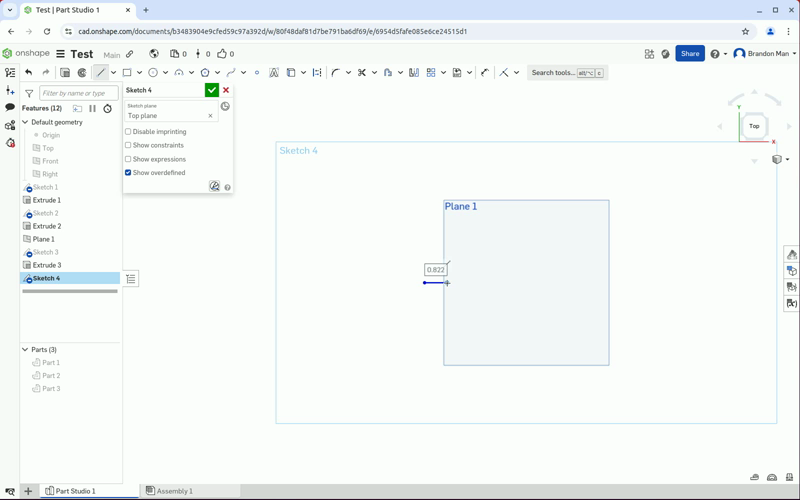
scroll(-6)
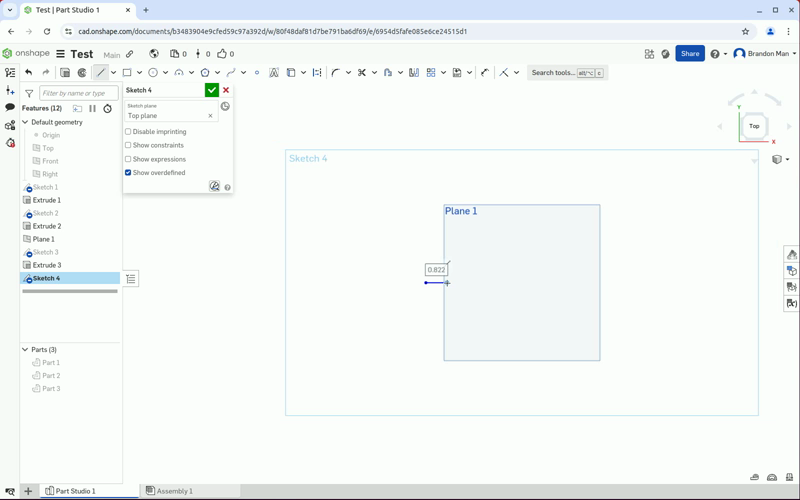
scroll(-6)
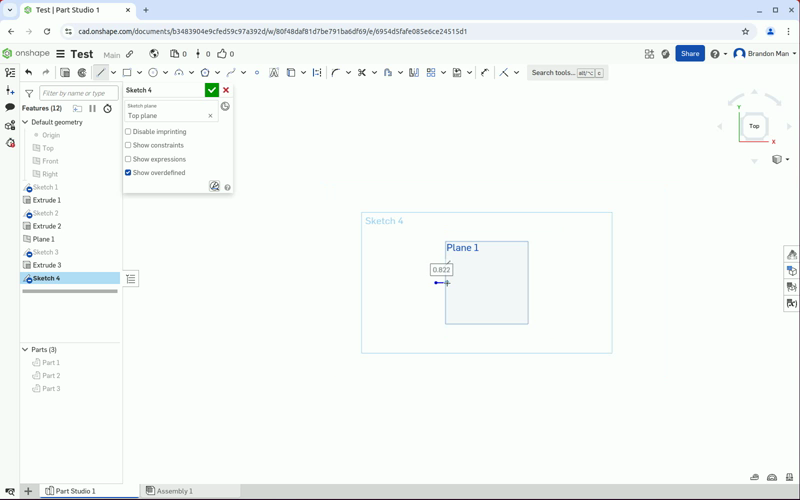
scroll(-6)
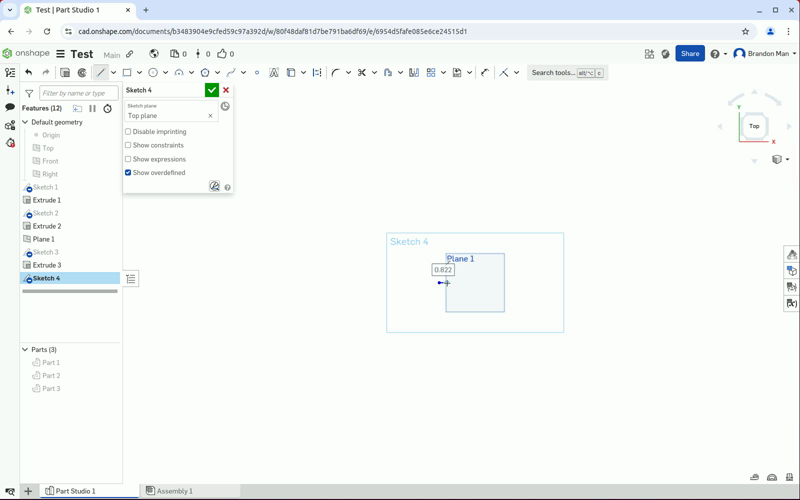
scroll(-6)
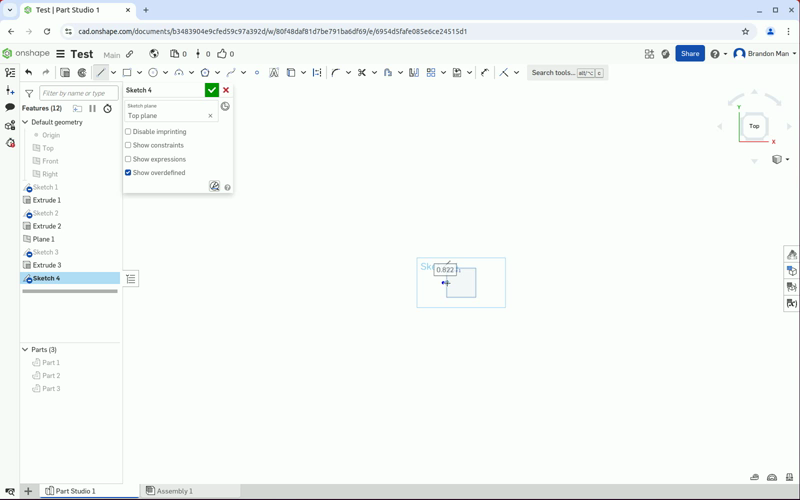
key_up(shift)
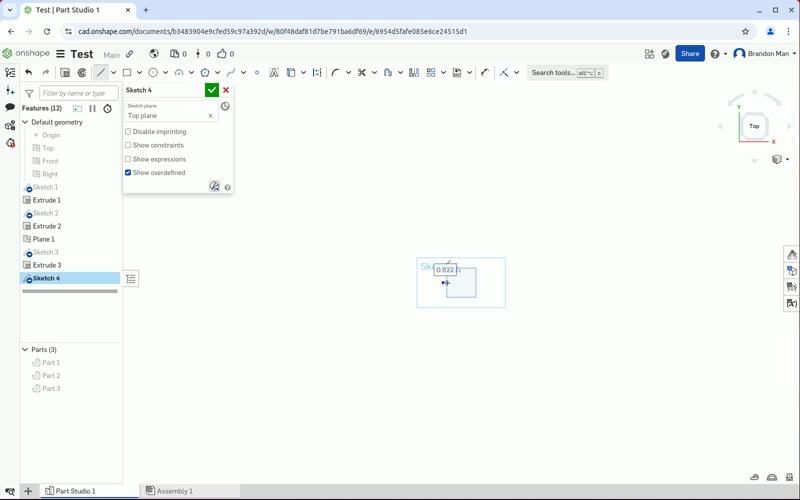
key_down(shift)
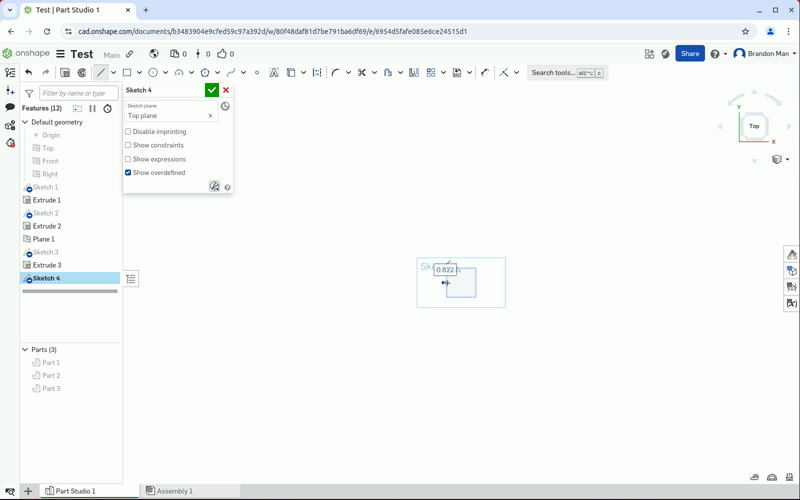
mouse_move(447, 185)
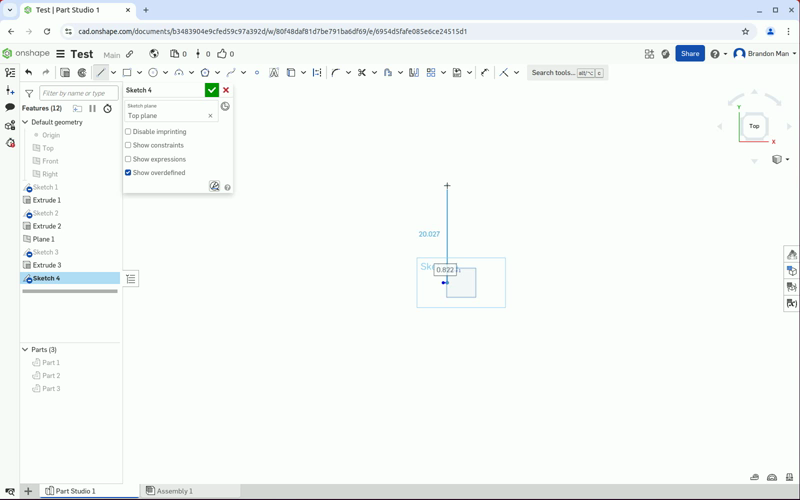
click(447, 185)
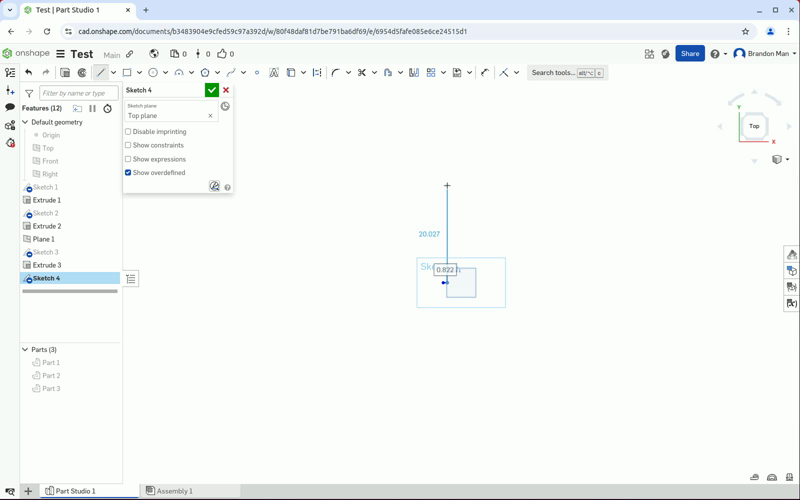
key_up(shift)
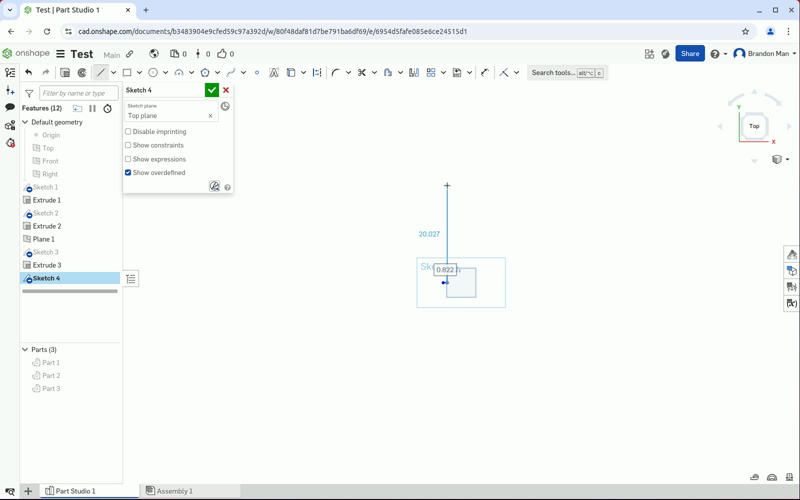
key_down(shift)
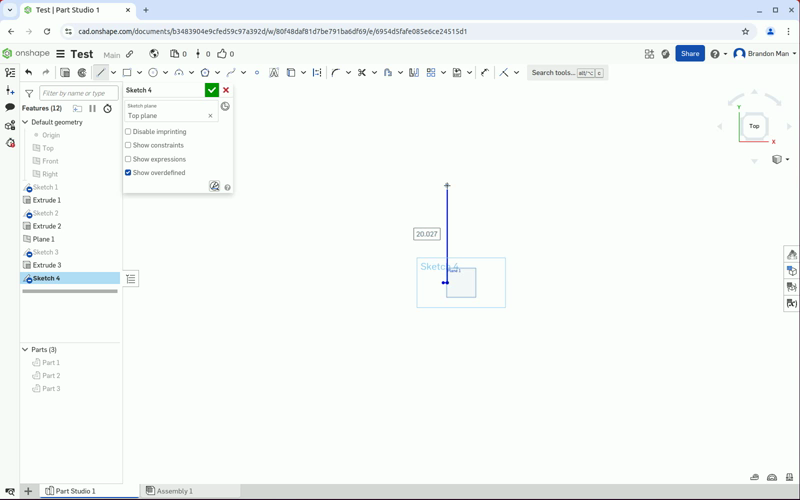
mouse_move(477, 185)
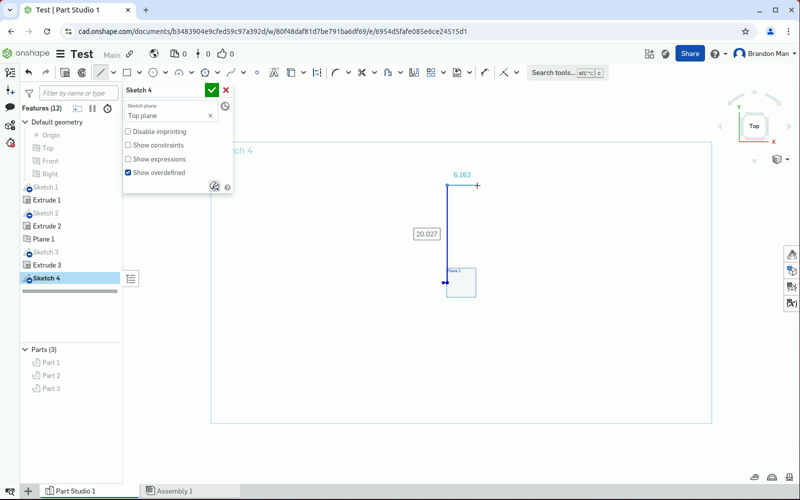
mouse_move(443, 185)
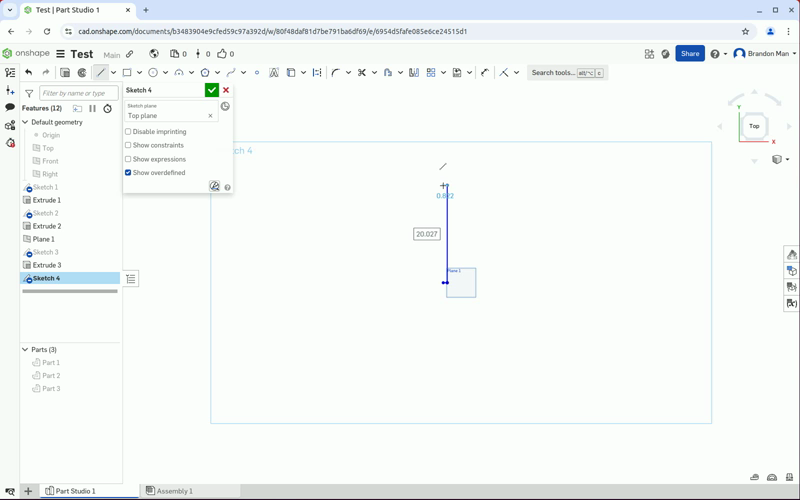
scroll(6)
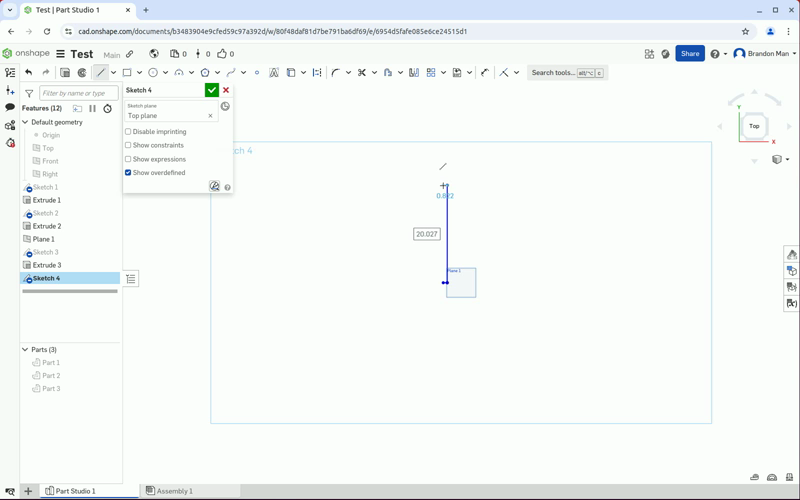
scroll(6)
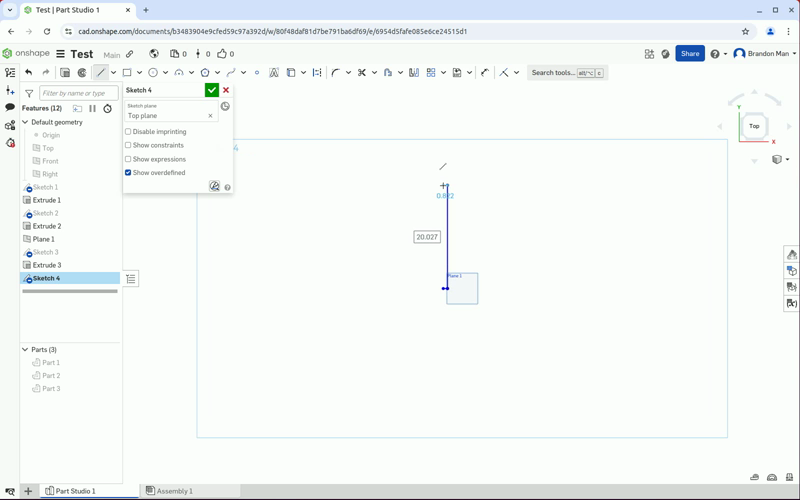
scroll(6)
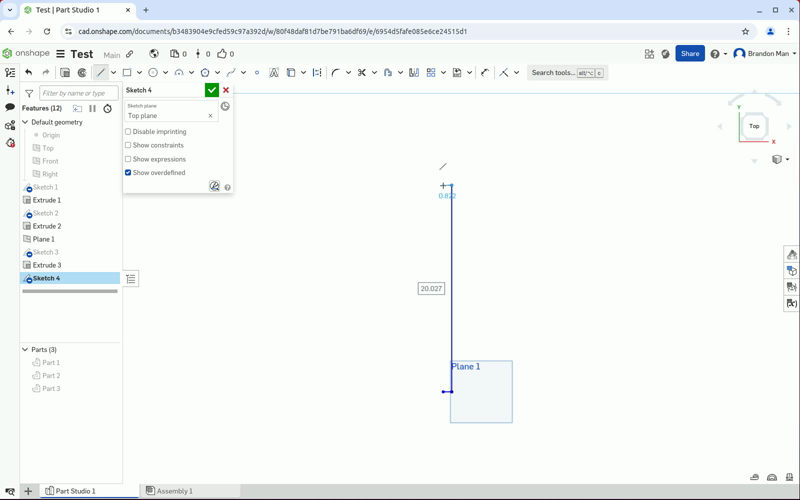
scroll(6)
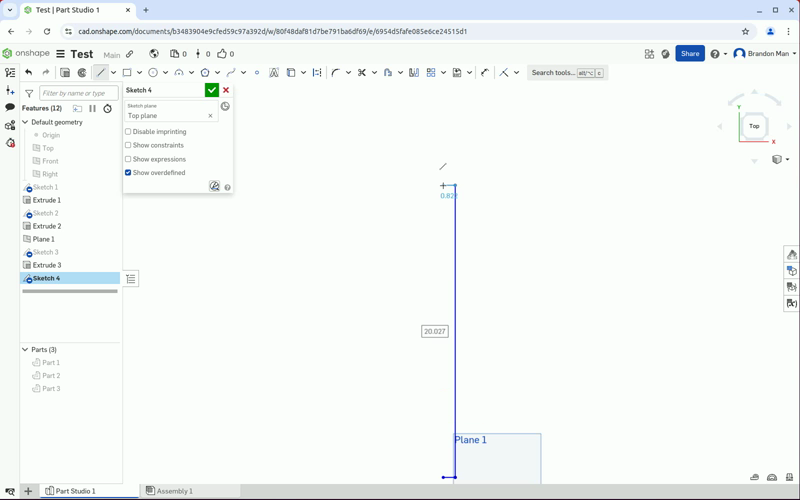
scroll(6)
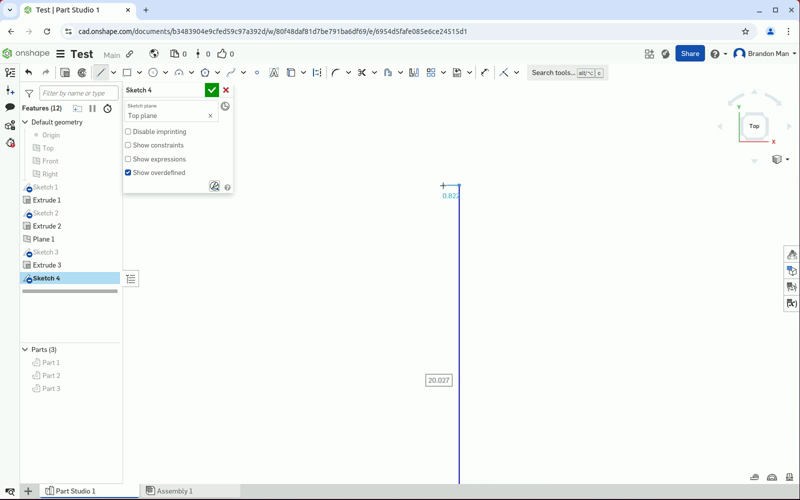
scroll(6)
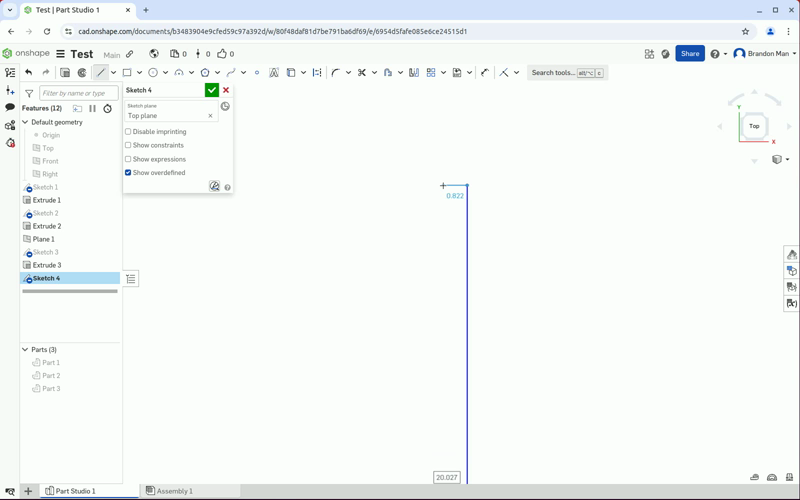
scroll(6)
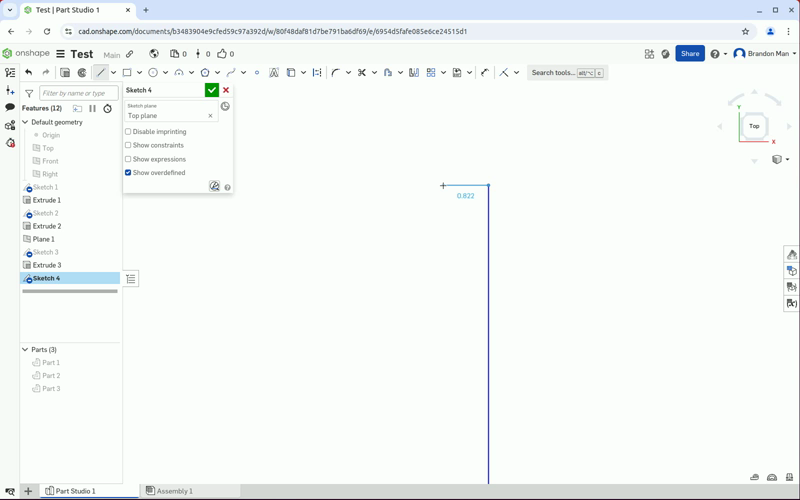
click(443, 185)
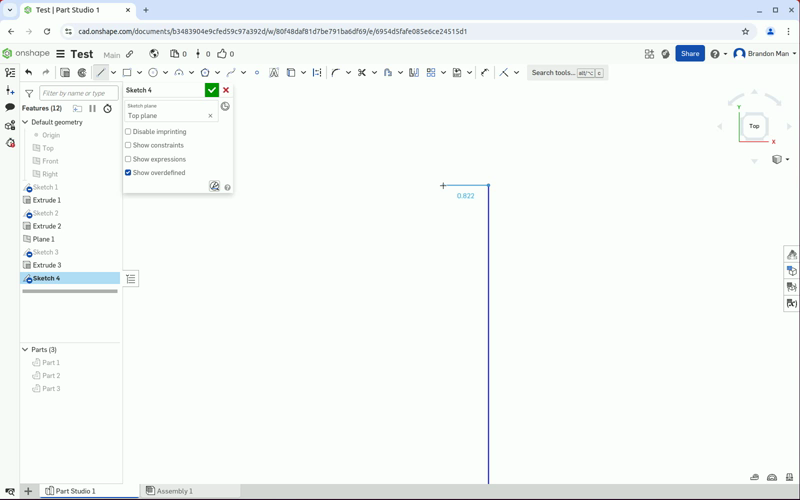
scroll(-6)
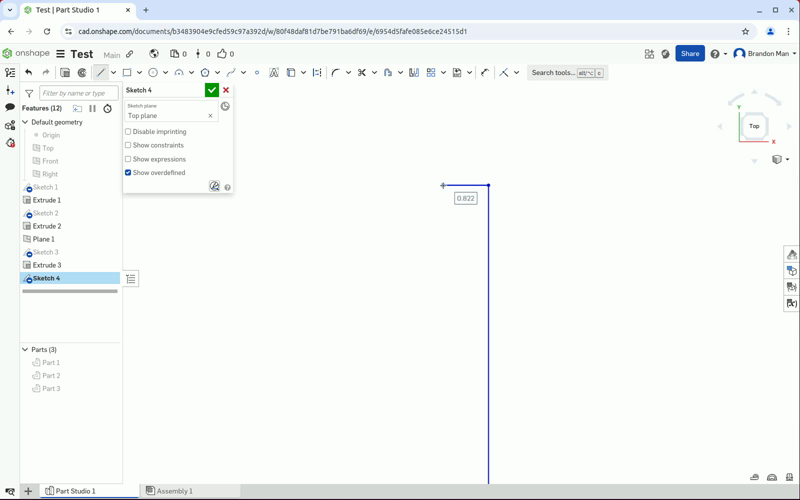
scroll(-6)
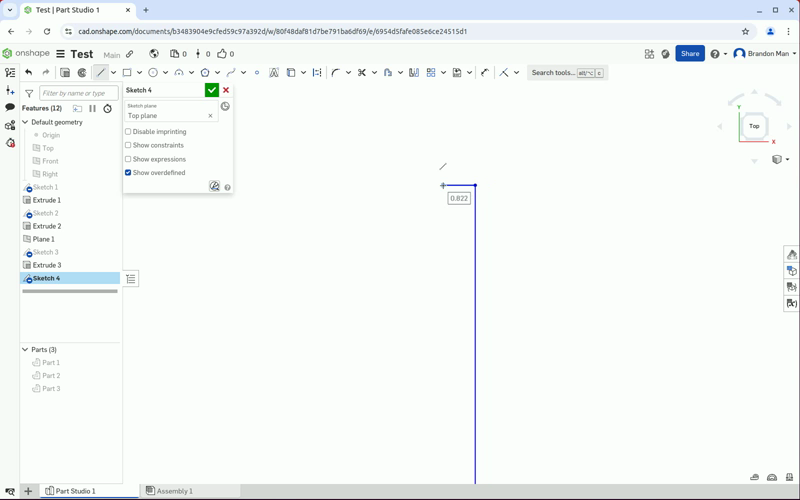
scroll(-6)
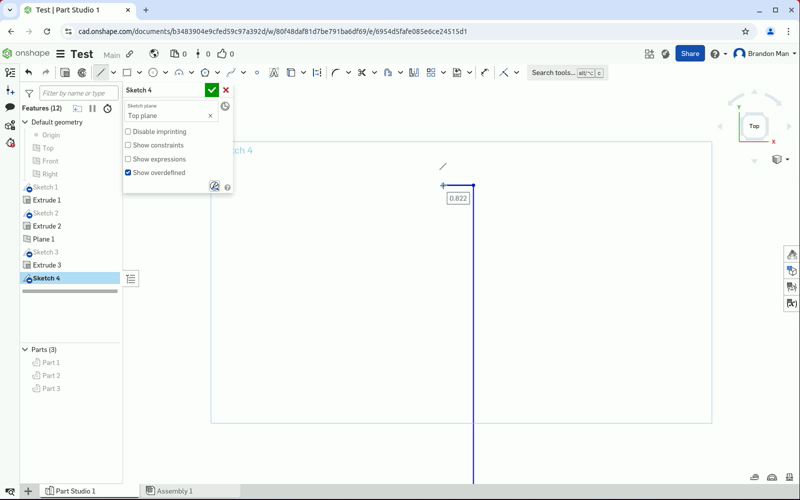
scroll(-6)
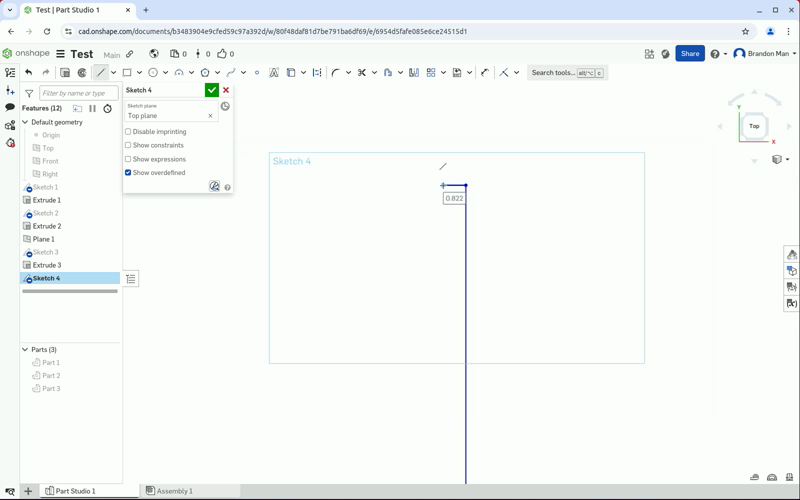
scroll(-6)
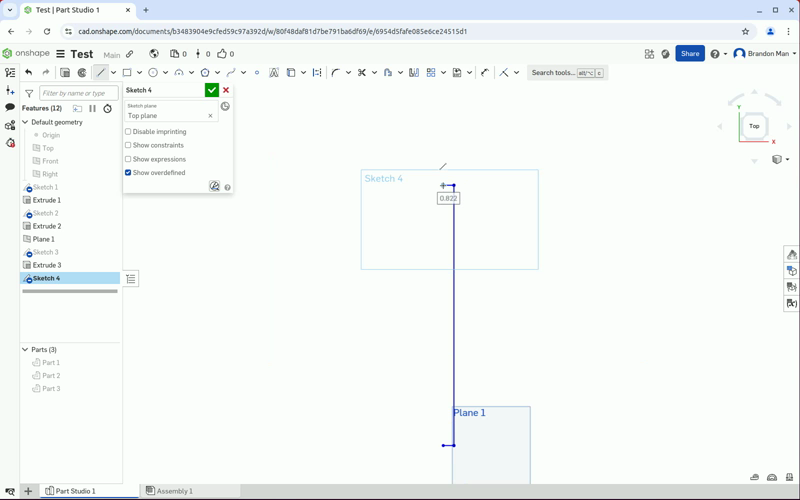
scroll(-6)
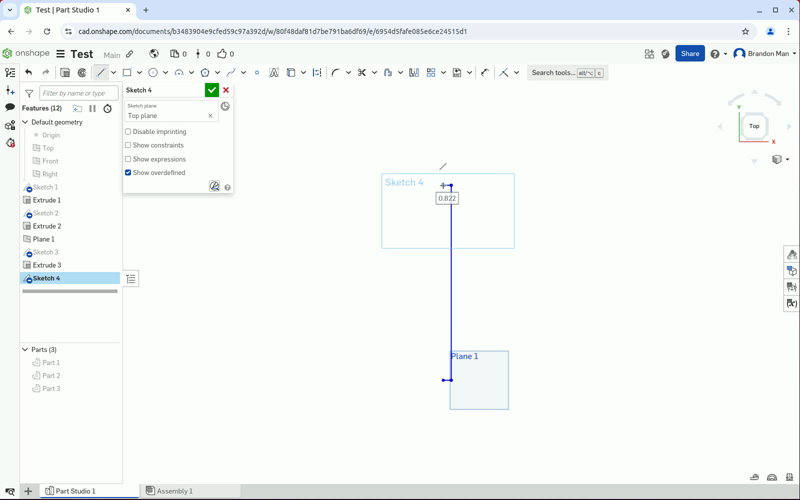
scroll(-6)
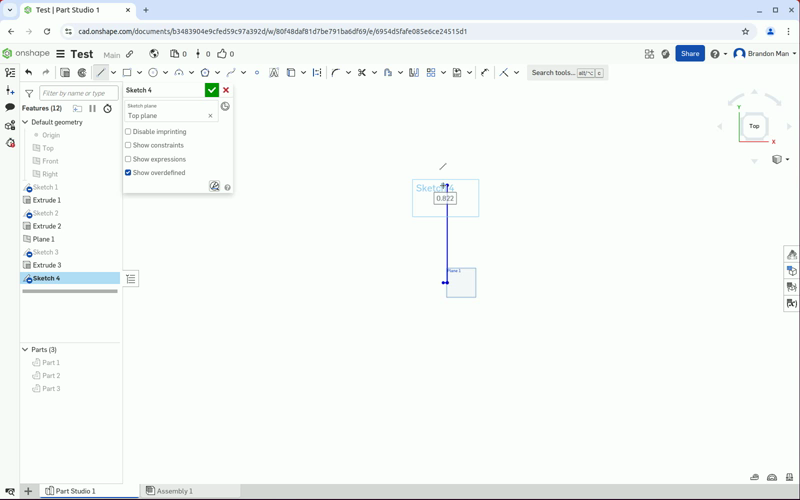
key_up(shift)
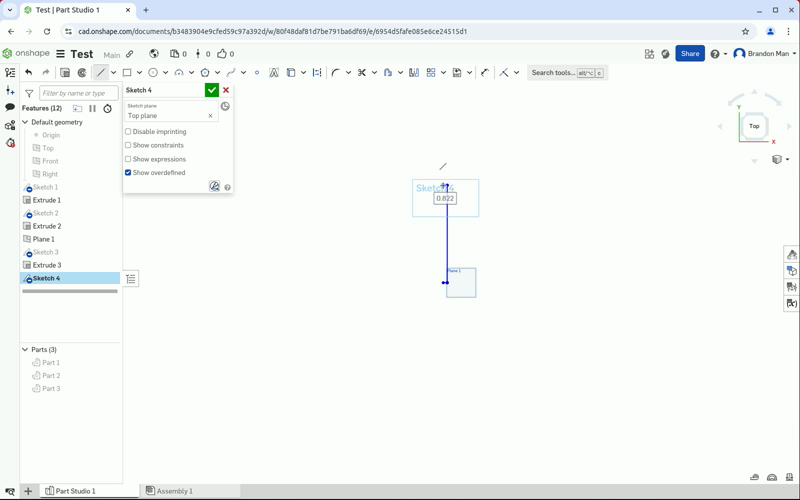
key_down(shift)
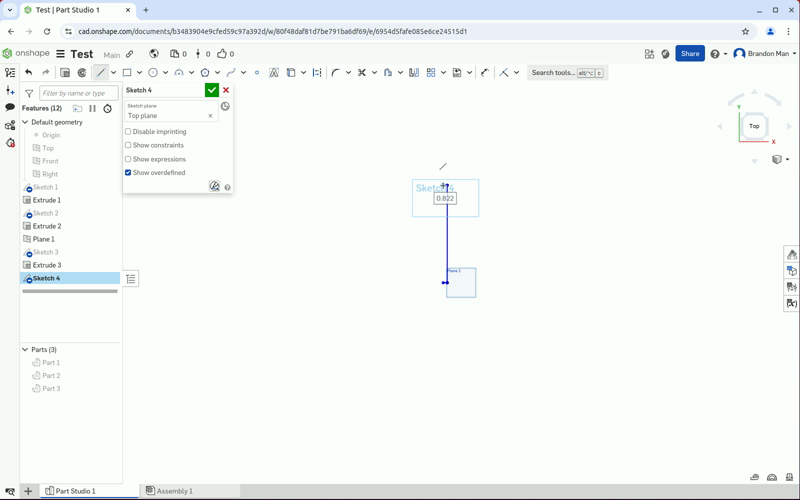
mouse_move(443, 282)
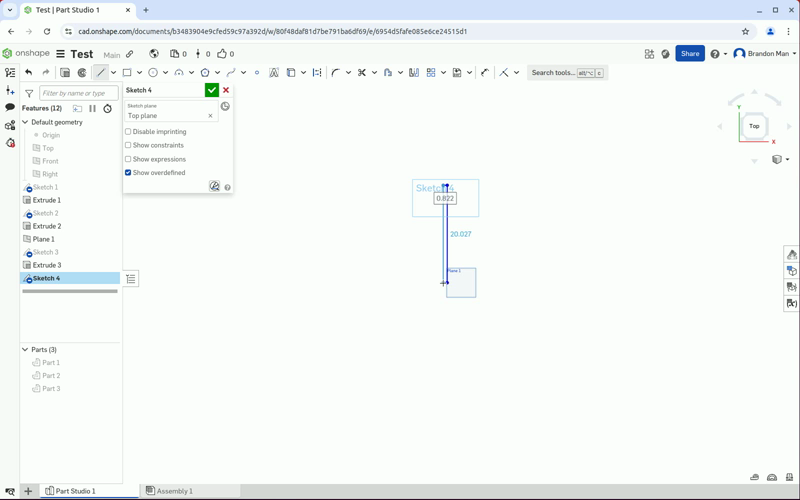
scroll(6)
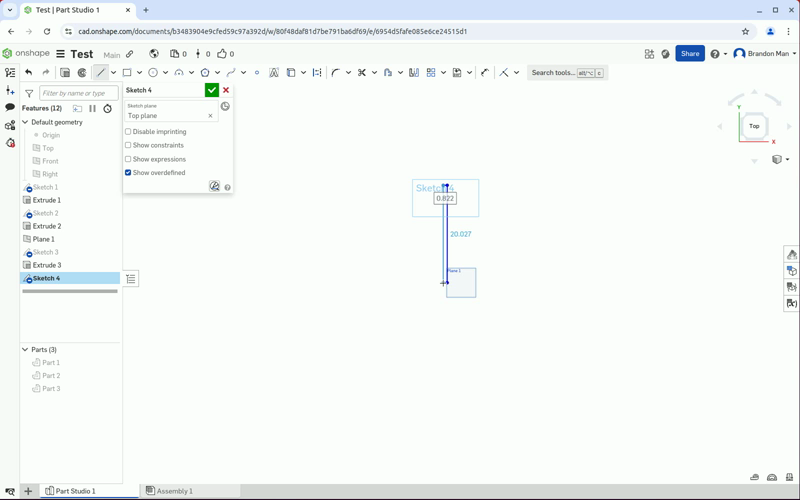
scroll(6)
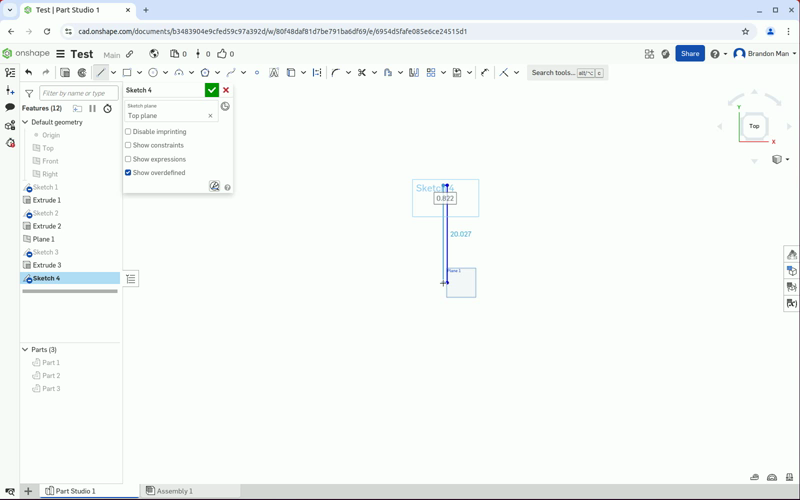
scroll(6)
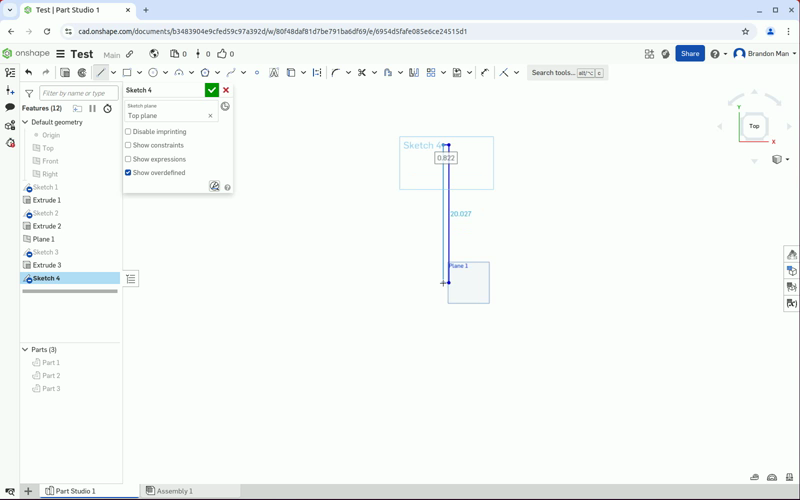
scroll(6)
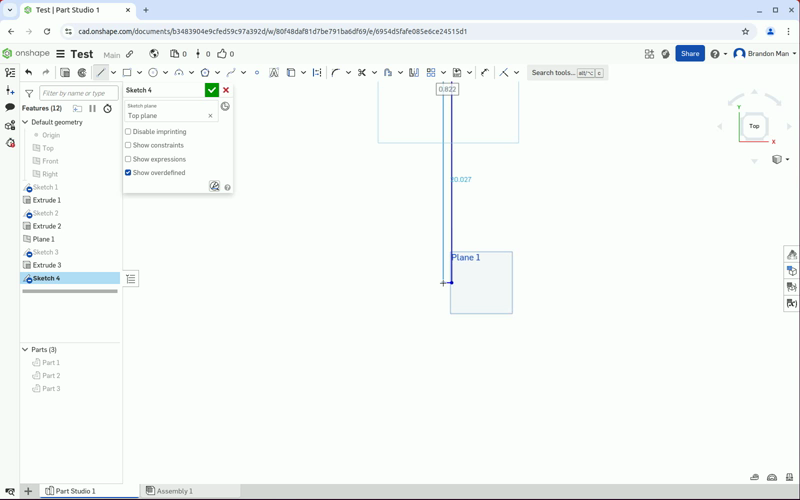
scroll(6)
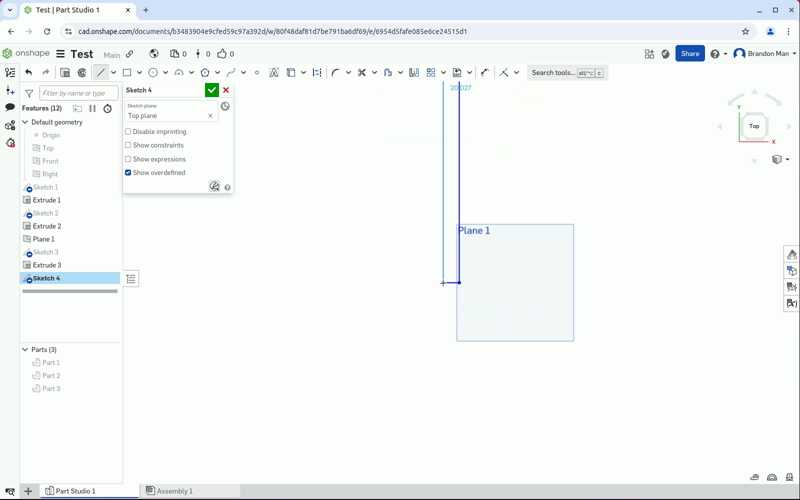
scroll(6)
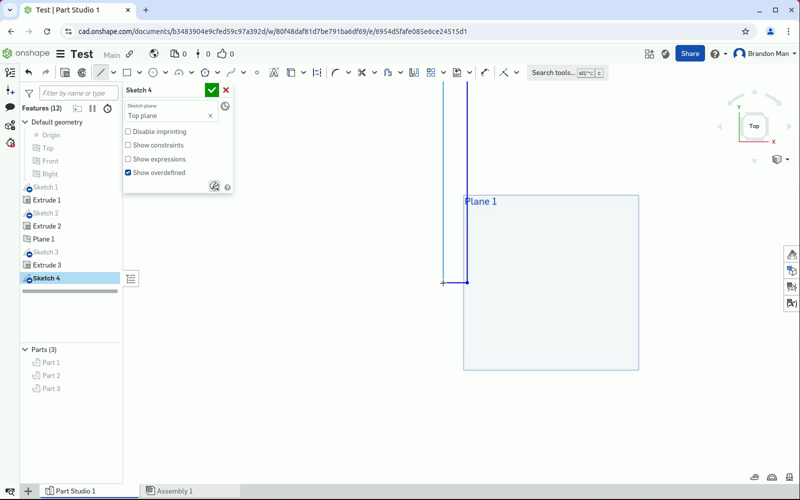
scroll(6)
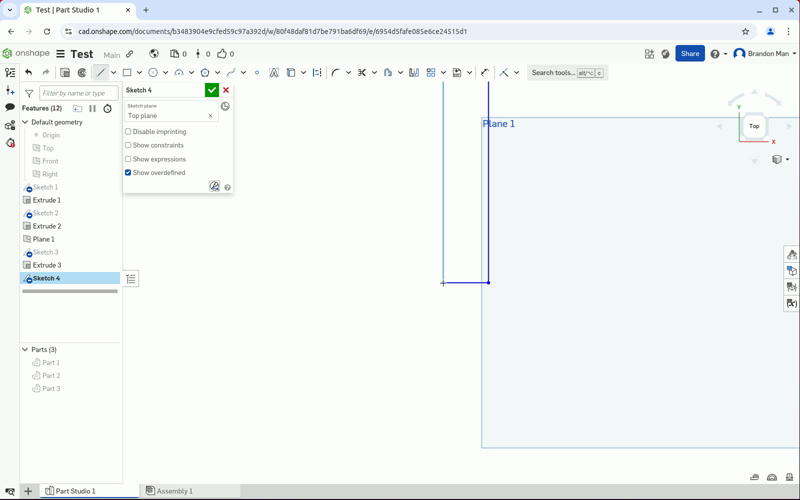
key_up(shift)
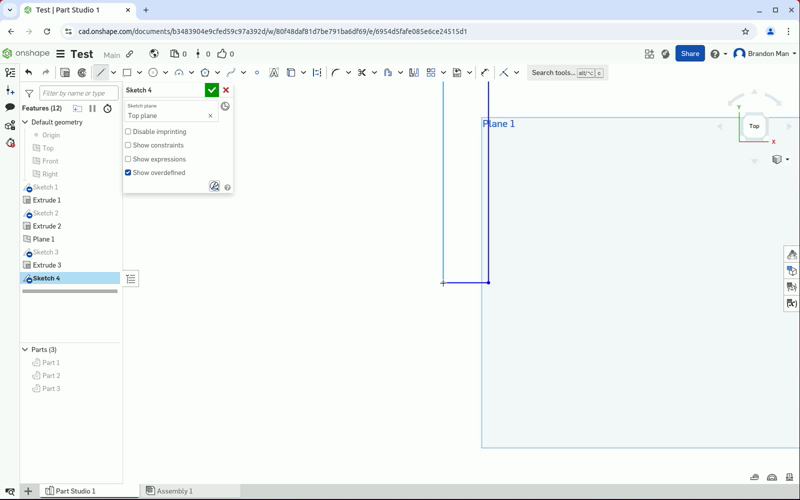
click(443, 282)
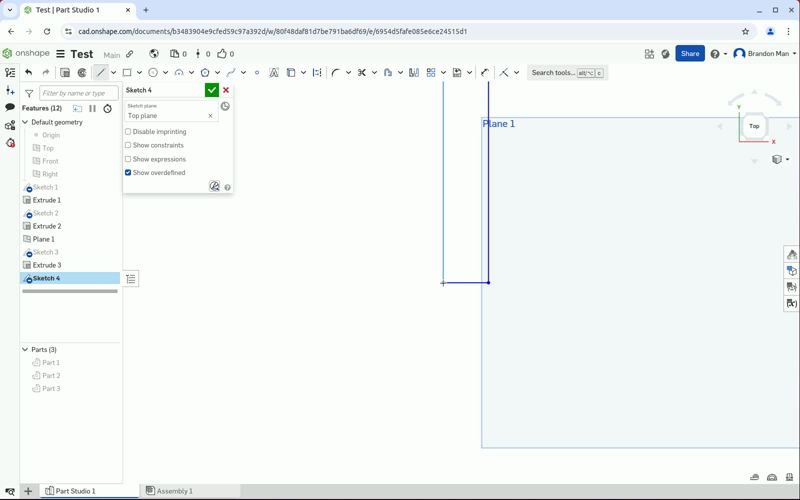
scroll(-6)
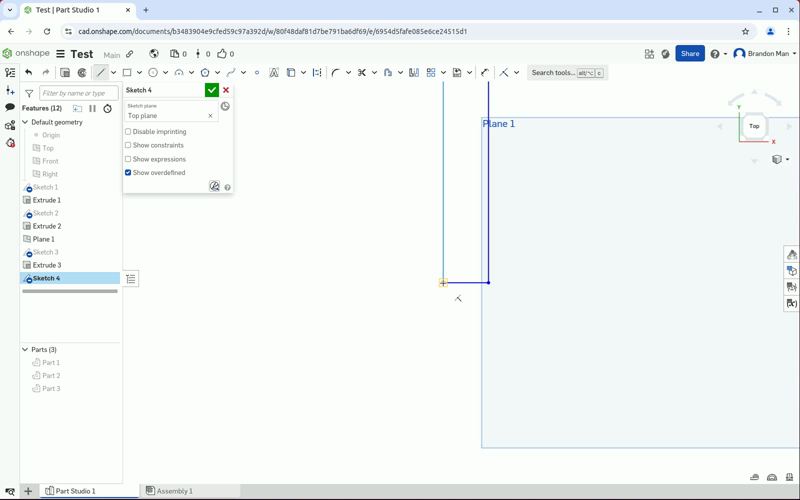
scroll(-6)
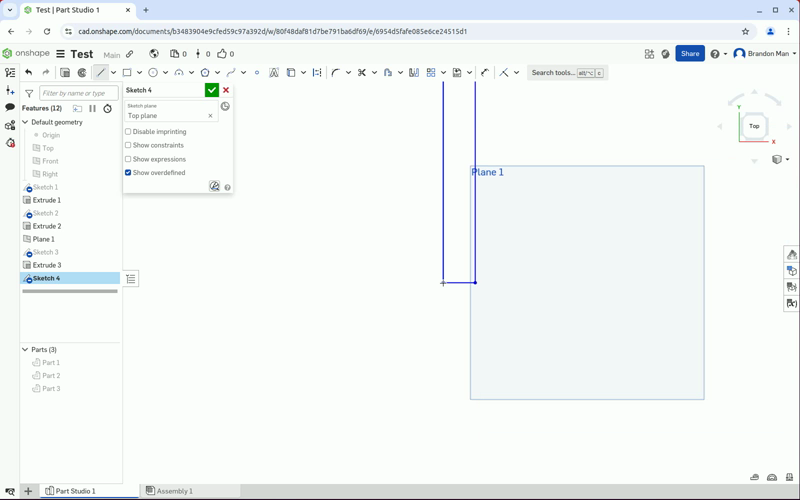
scroll(-6)
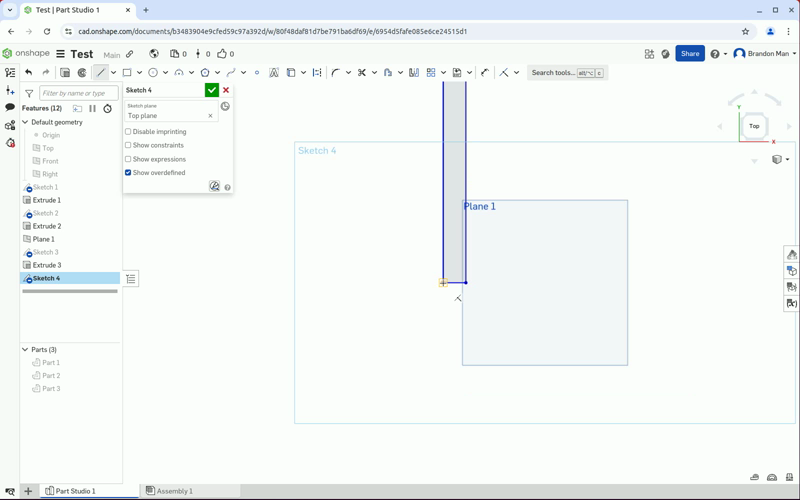
scroll(-6)
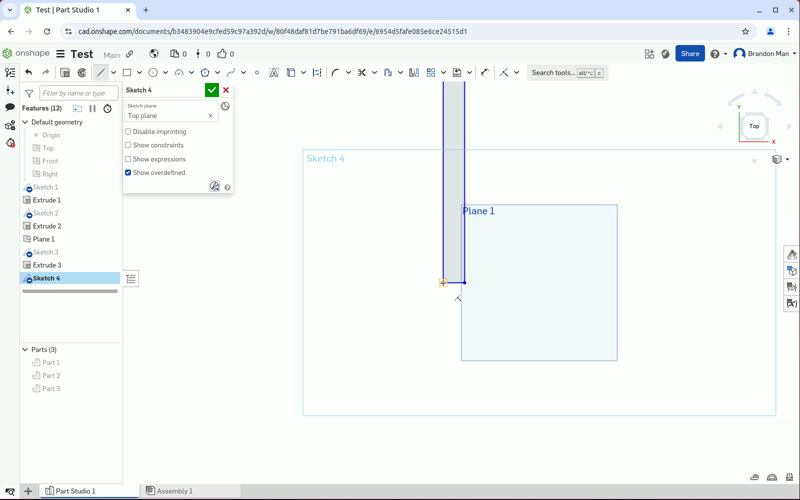
scroll(-6)
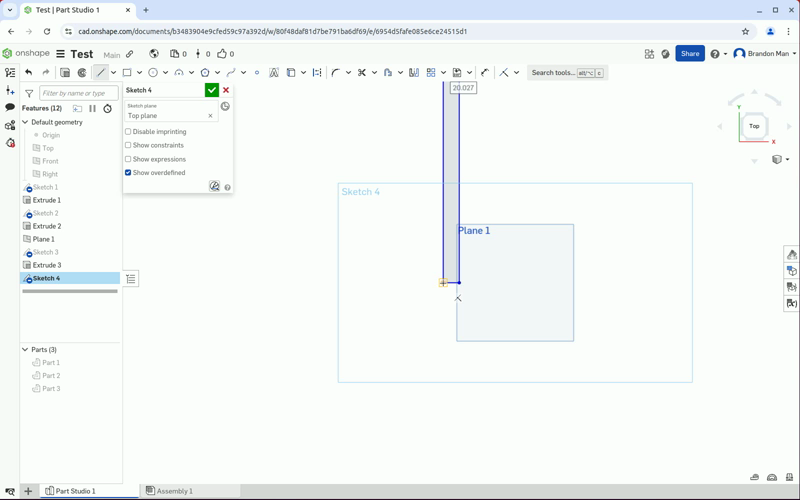
scroll(-6)
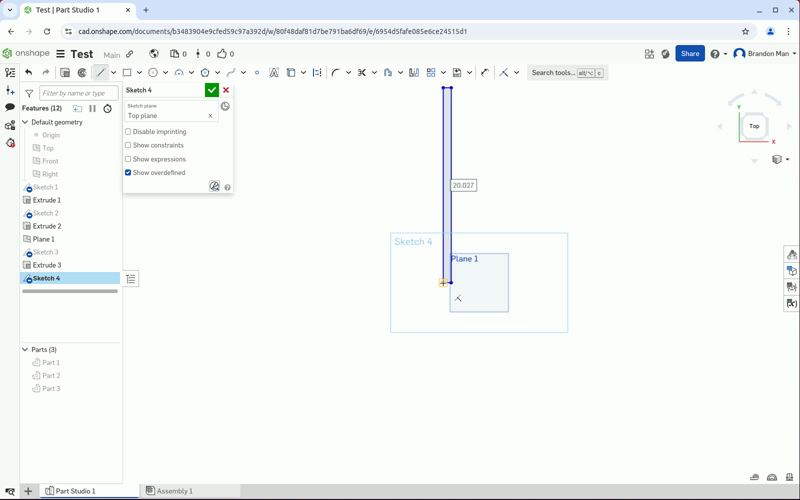
scroll(-6)
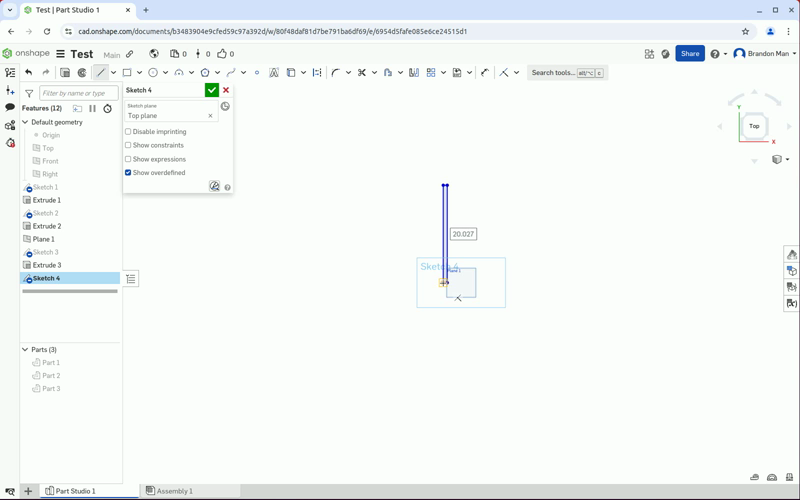
key(esc)
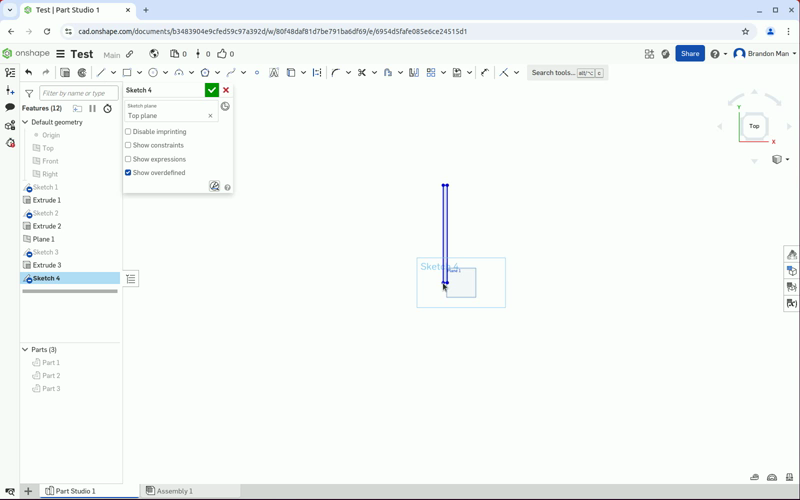
mouse_move(444, 200)
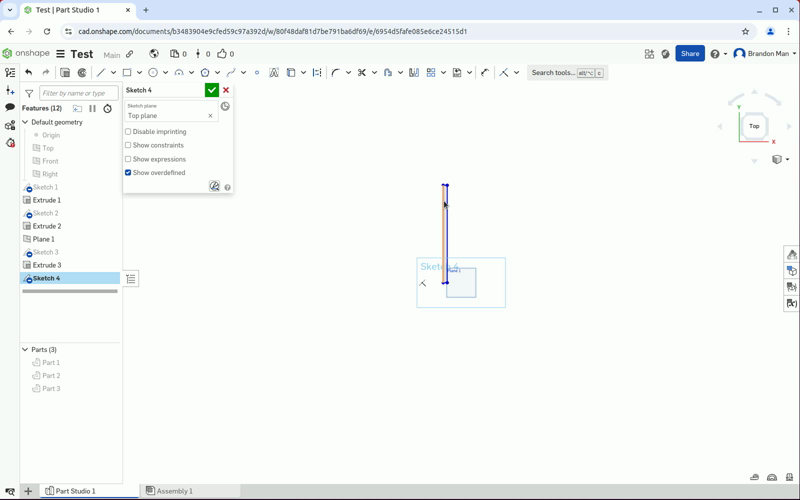
scroll(6)
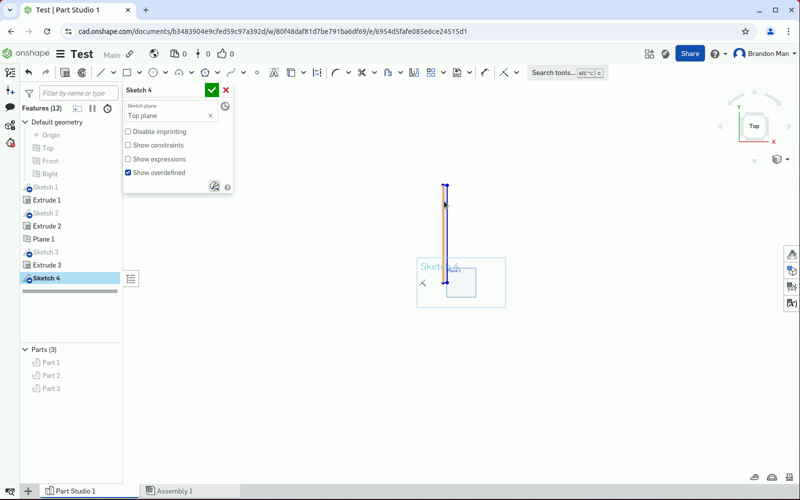
scroll(6)
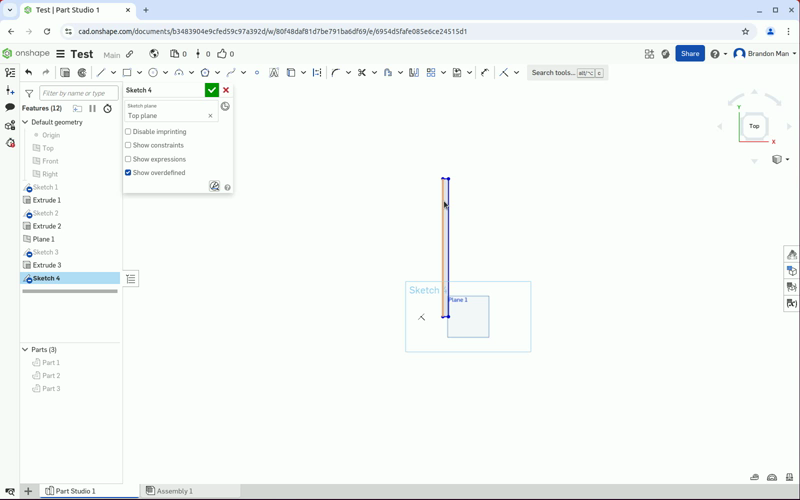
scroll(6)
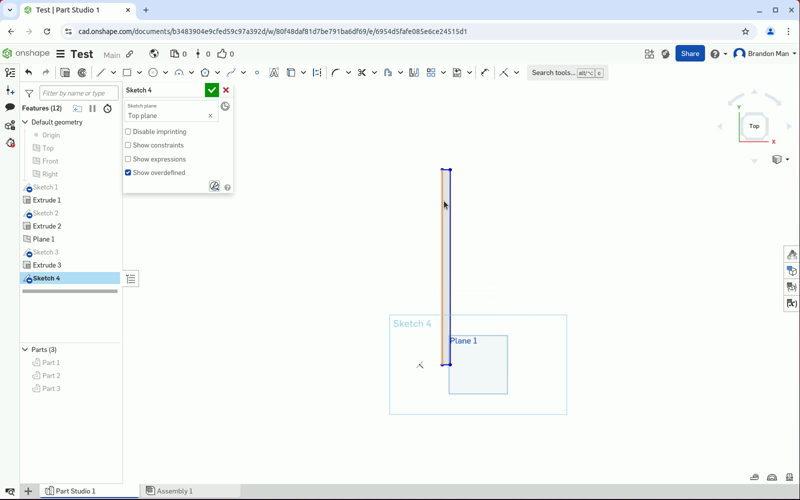
scroll(6)
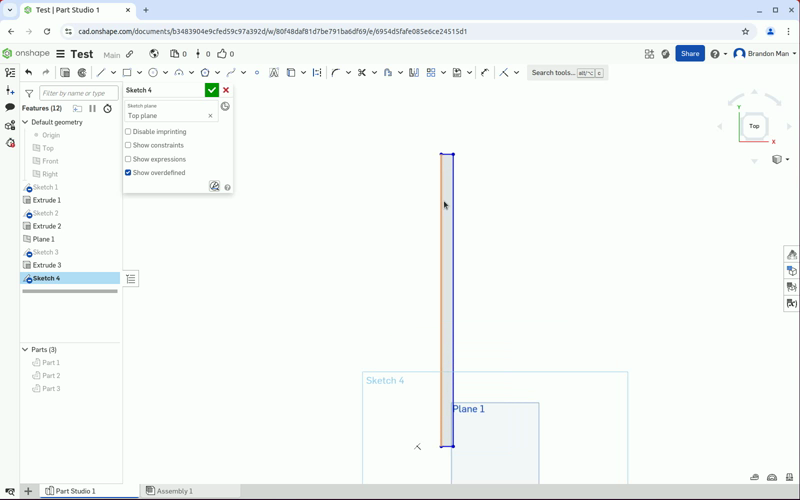
scroll(6)
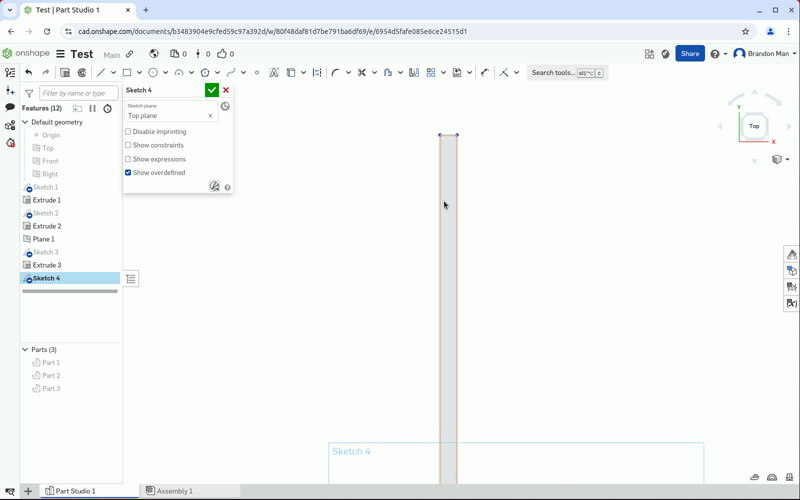
scroll(6)
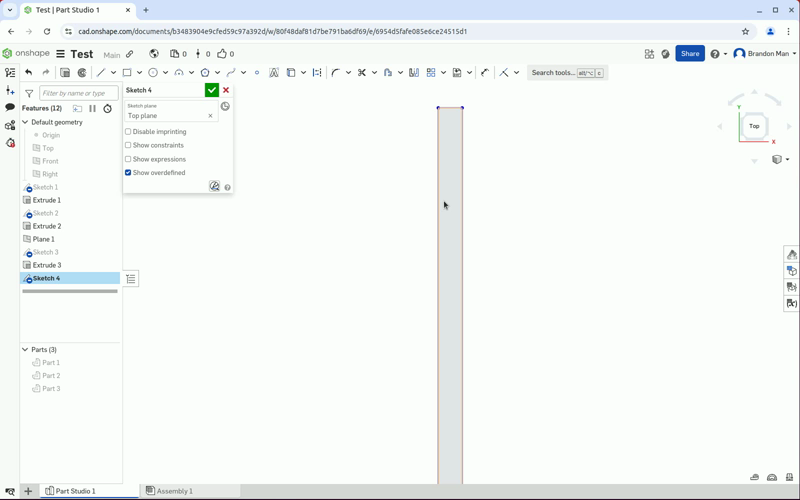
scroll(6)
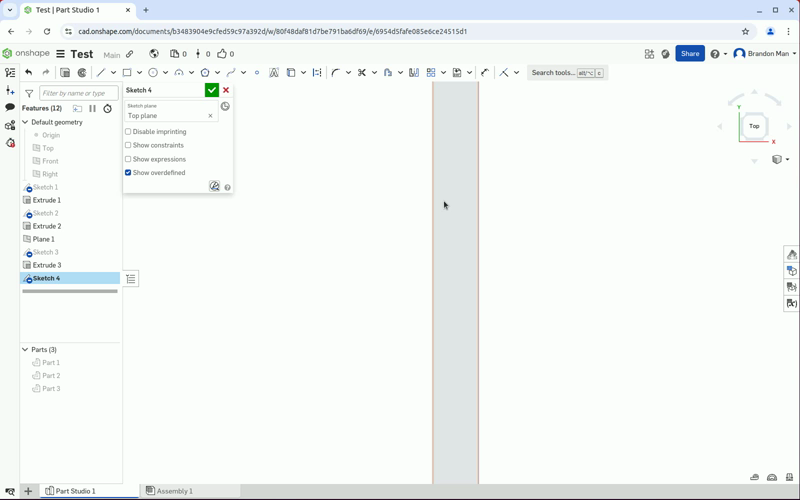
click(444, 200)
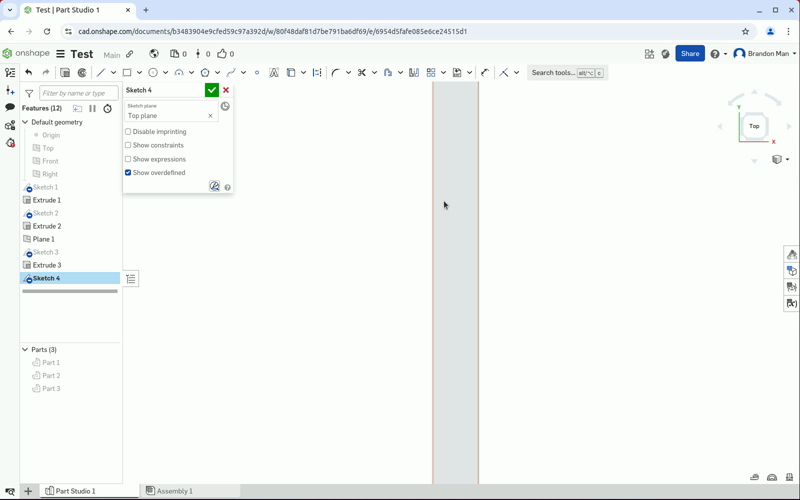
scroll(-6)
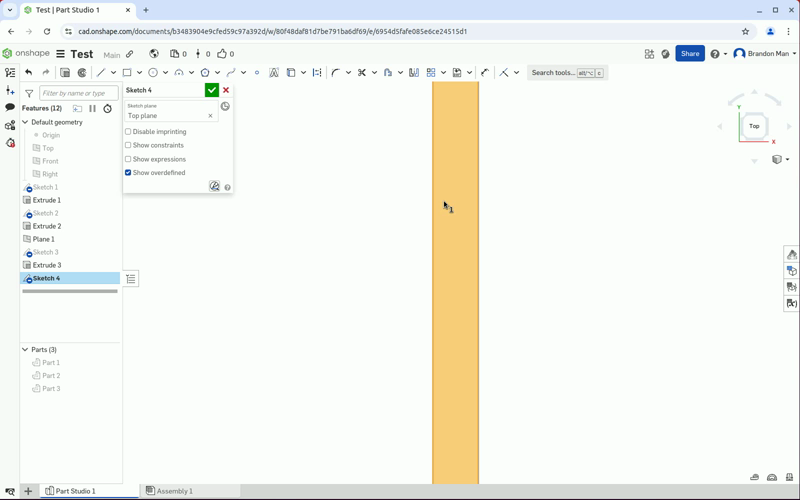
scroll(-6)
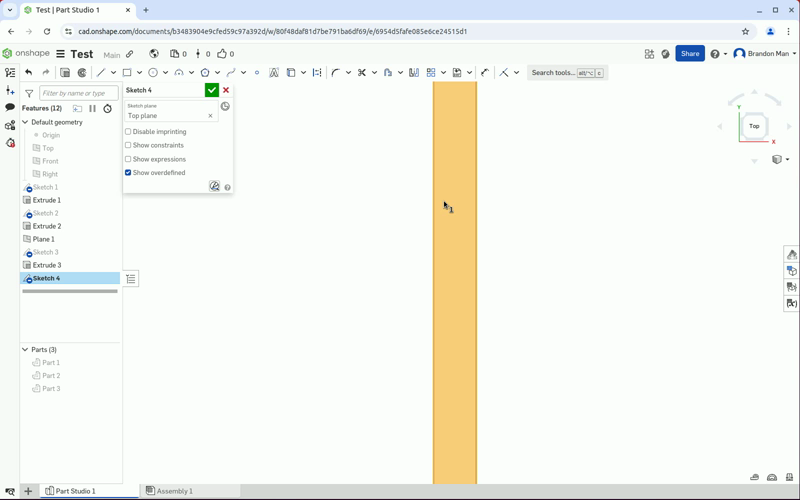
scroll(-6)
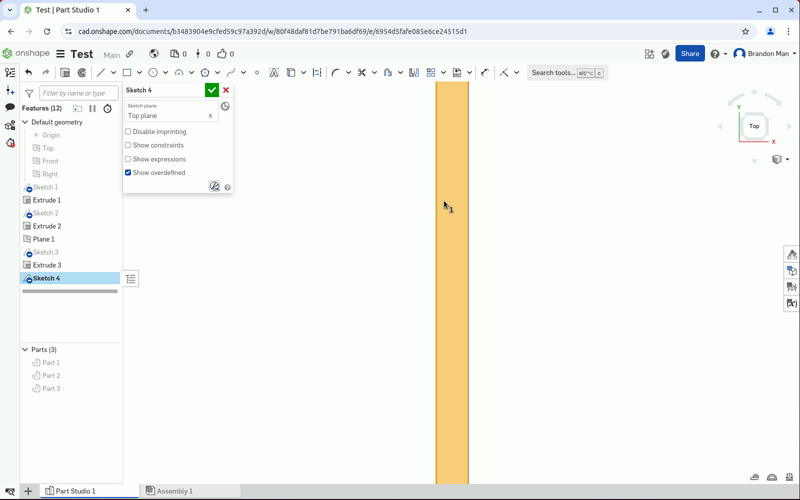
scroll(-6)
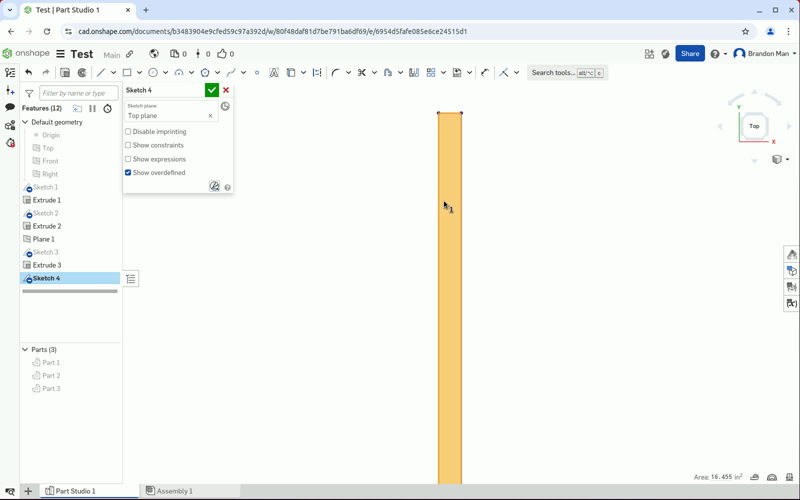
scroll(-6)
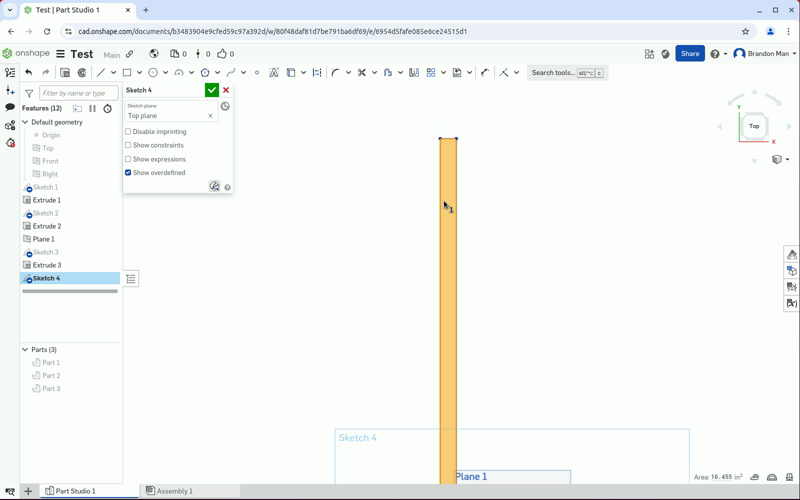
scroll(-6)
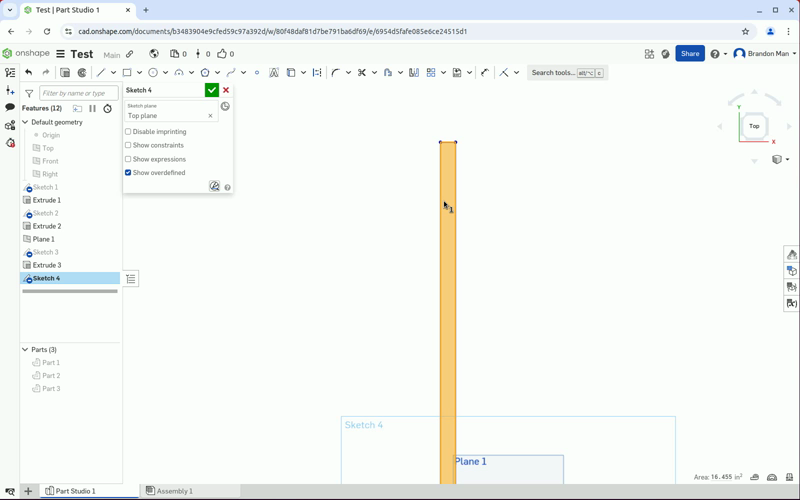
scroll(-6)
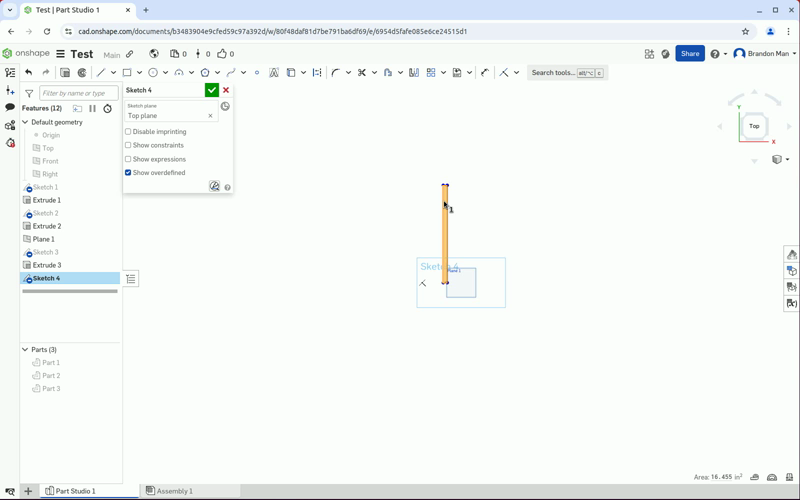
mouse_move(73, 352)
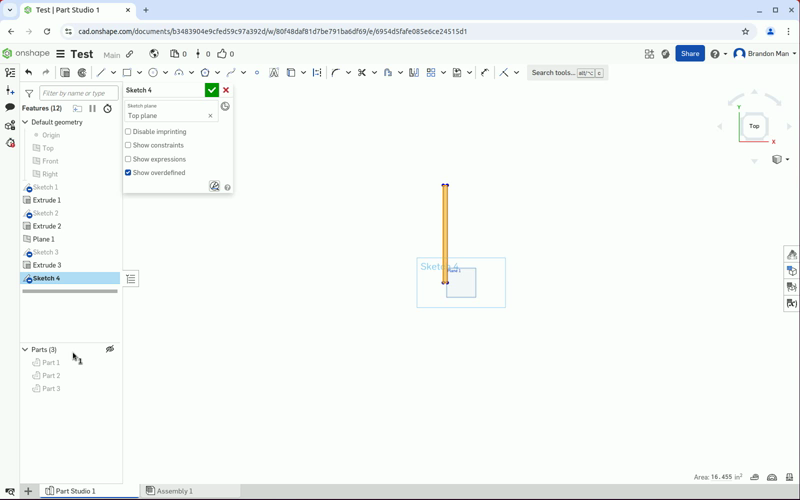
key(shift+y)
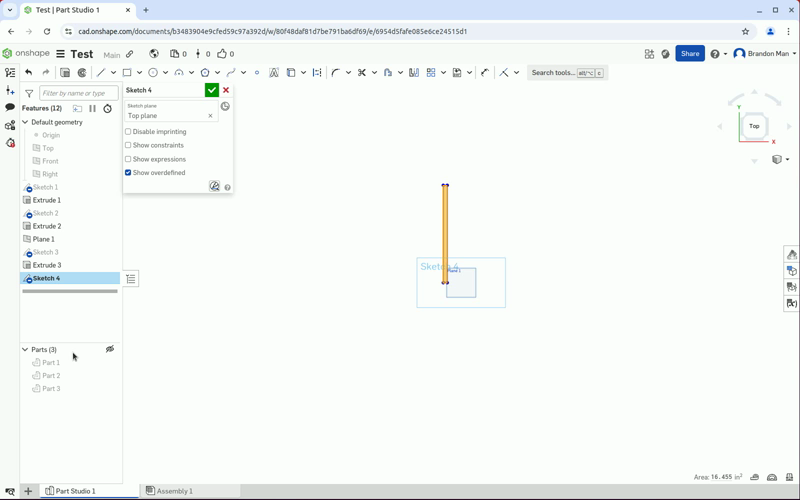
key(shift+e)
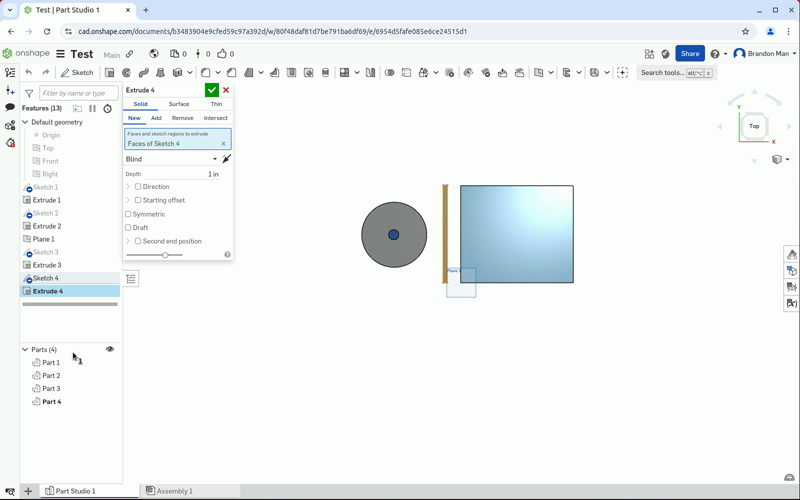
mouse_move(143, 106)
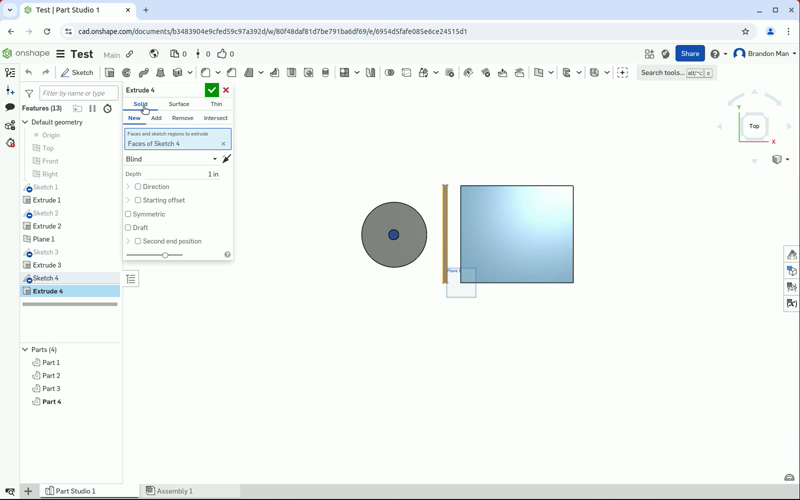
click(143, 106)
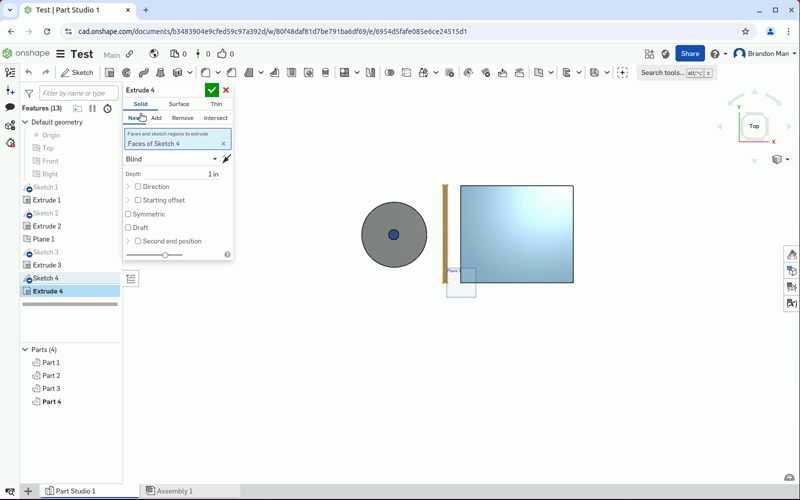
mouse_move(137, 120)
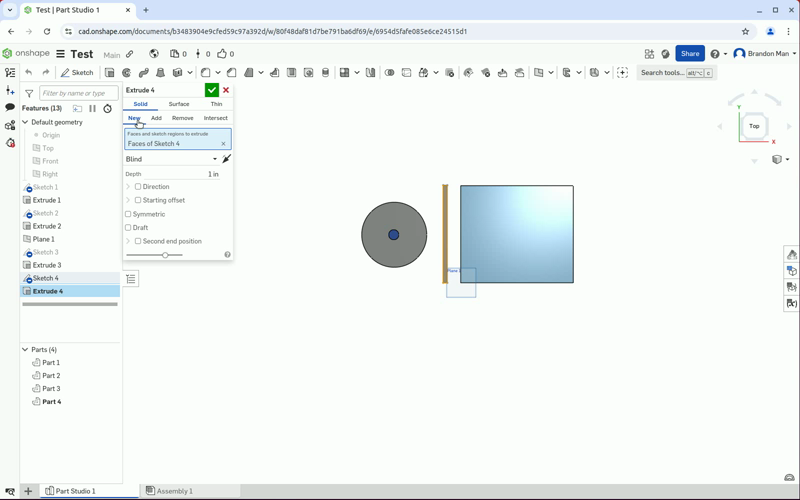
click(137, 120)
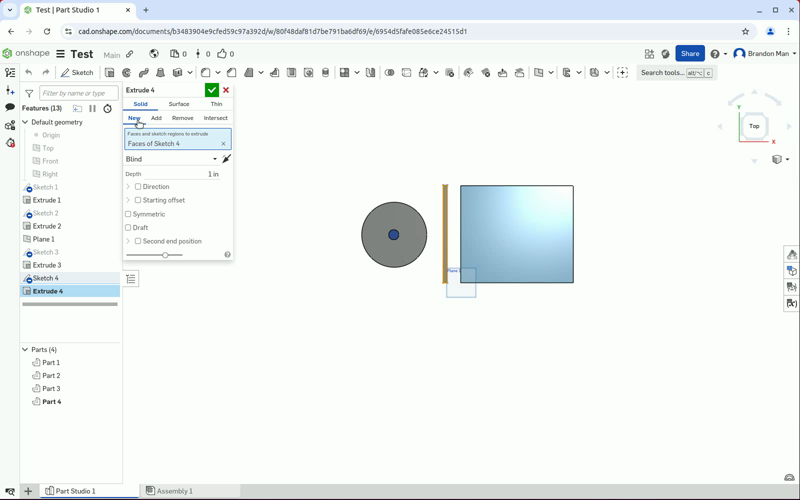
key(tab, 4)
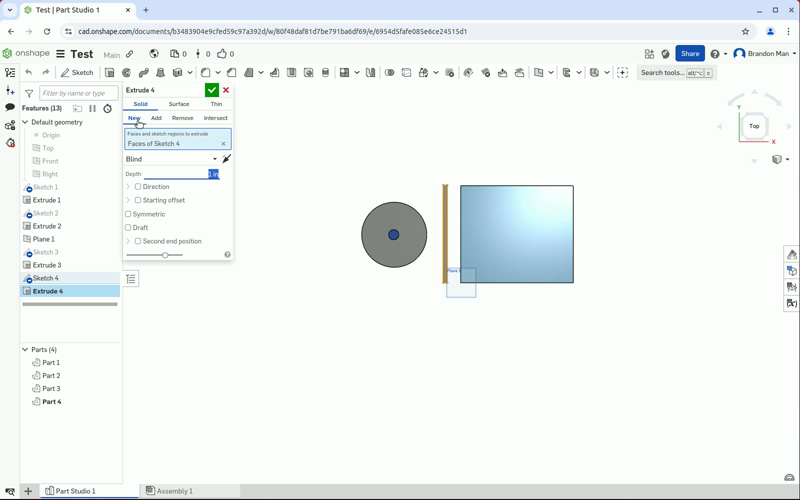
text(2.648)
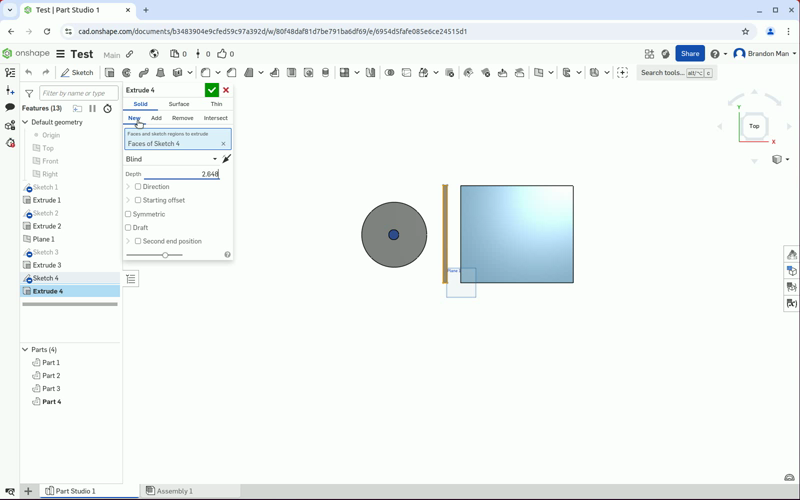
key(enter)
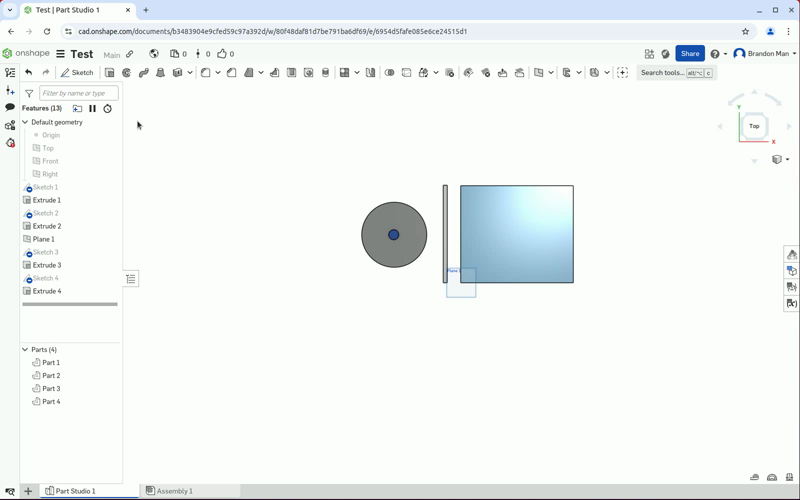
key(shift+h)
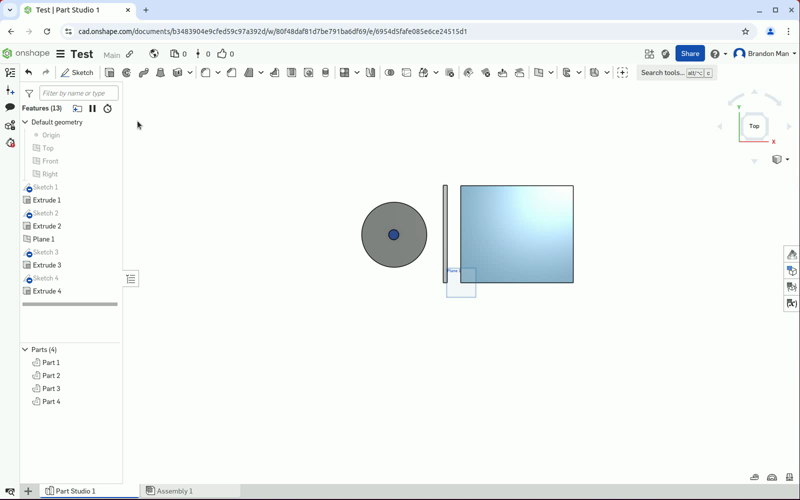
key(shift+h)
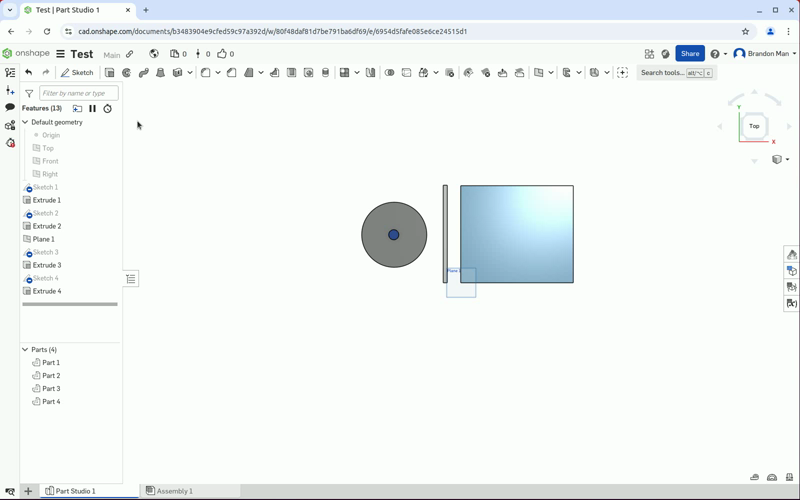
mouse_move(73, 189)
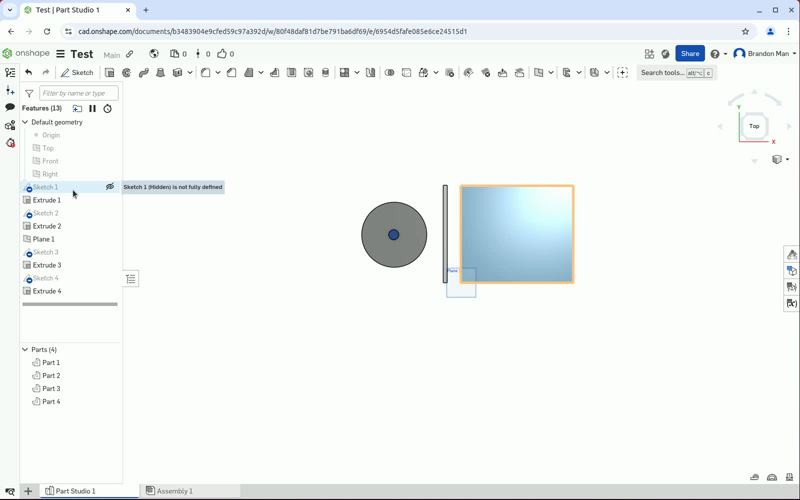
click(73, 189)
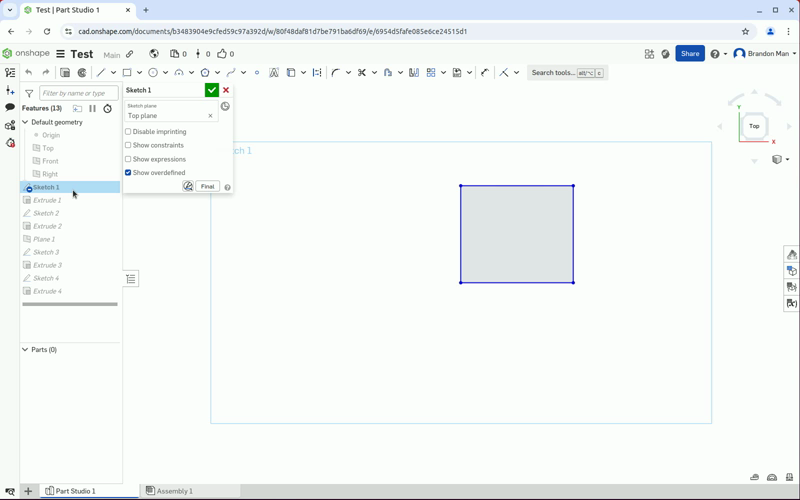
mouse_move(229, 92)
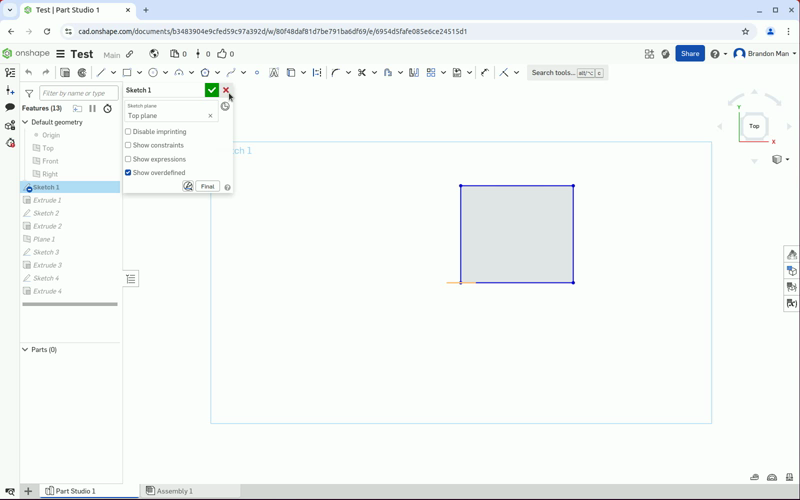
click(229, 92)
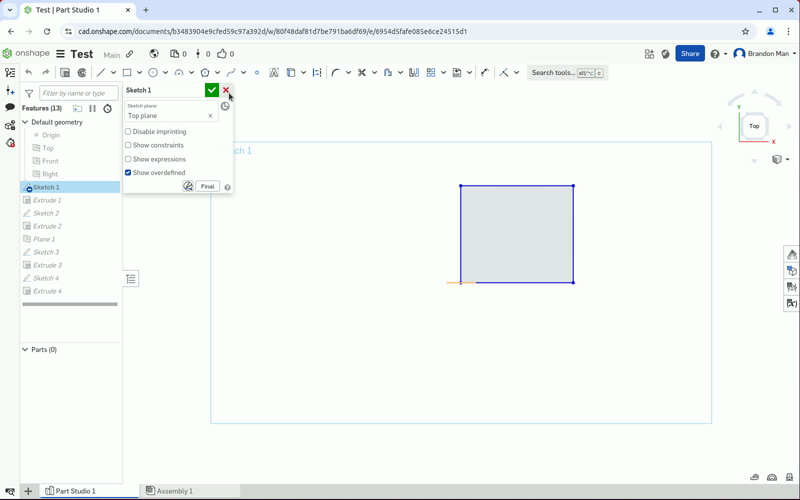
key(shift+s)
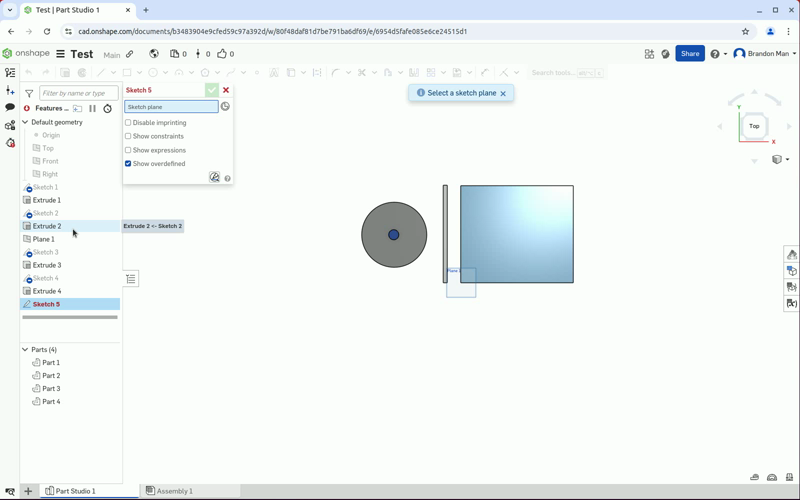
scroll(3)
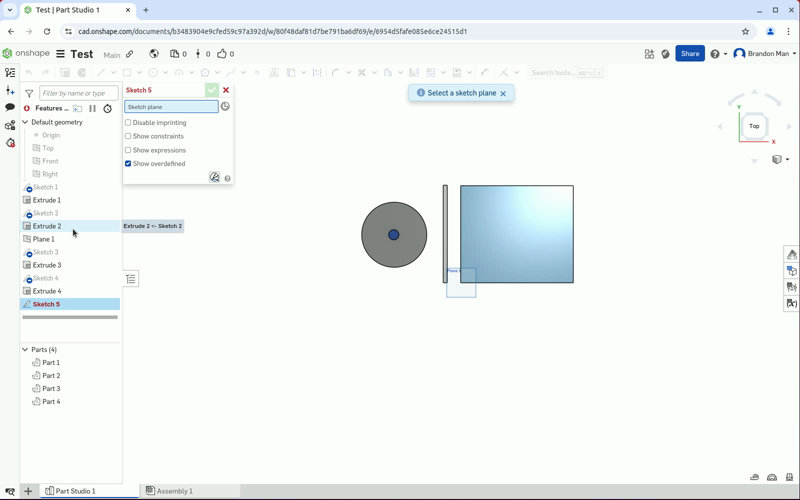
mouse_move(73, 150)
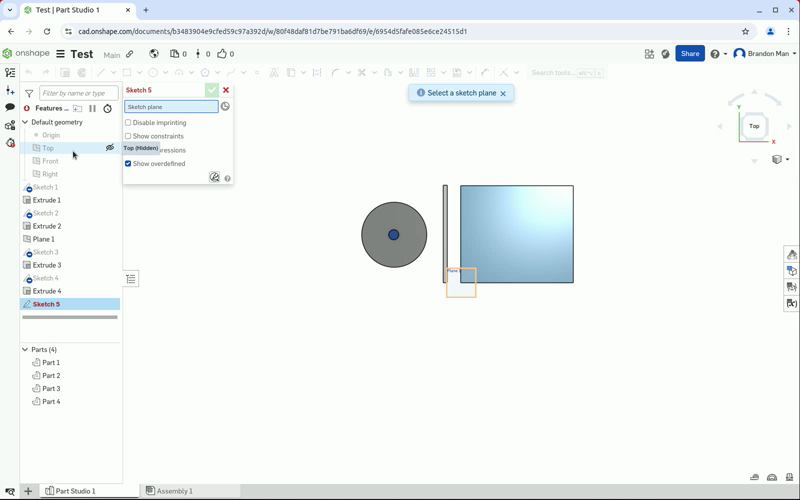
click(73, 150)
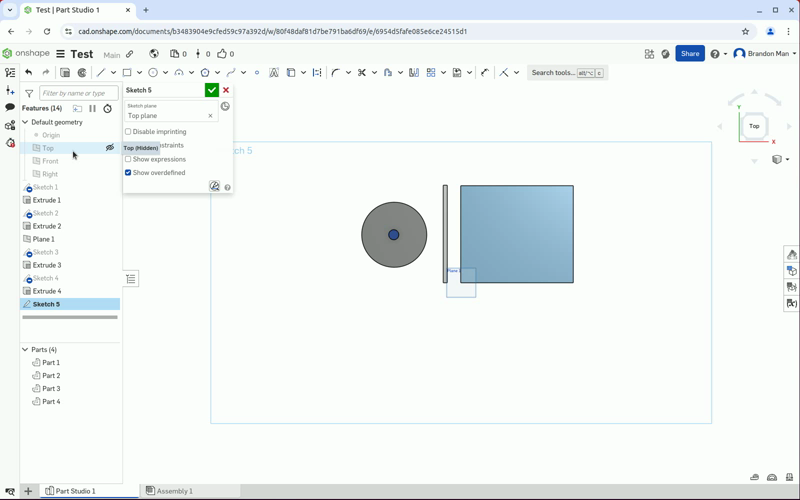
mouse_move(73, 352)
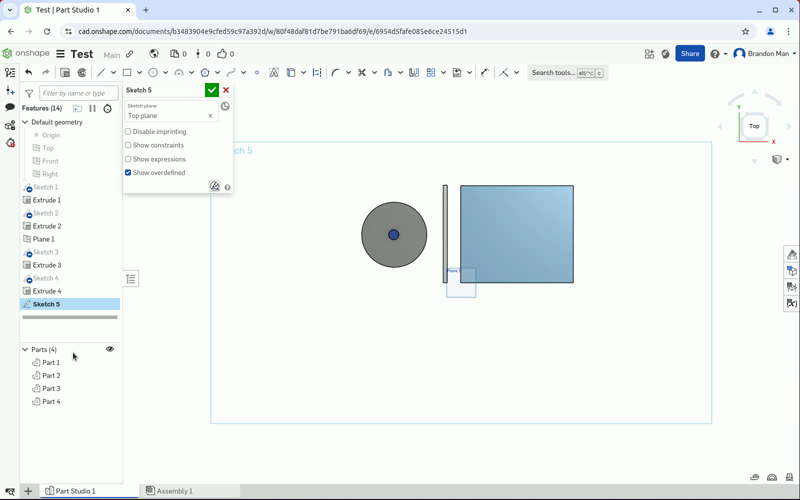
key(y)
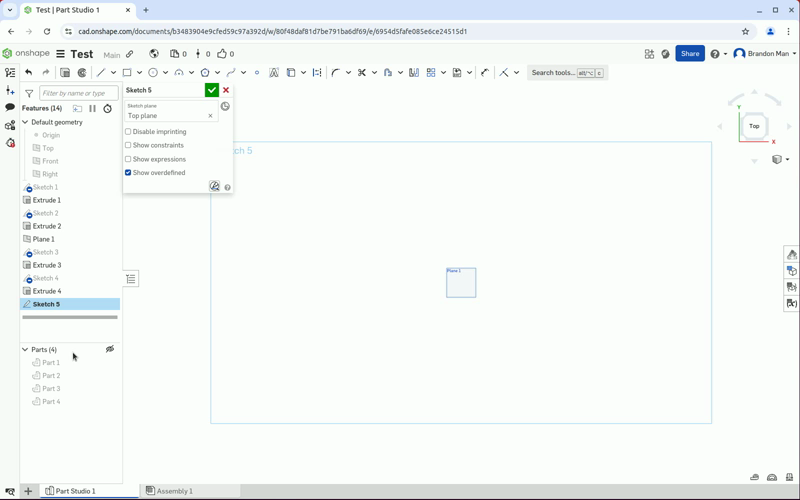
key(l)
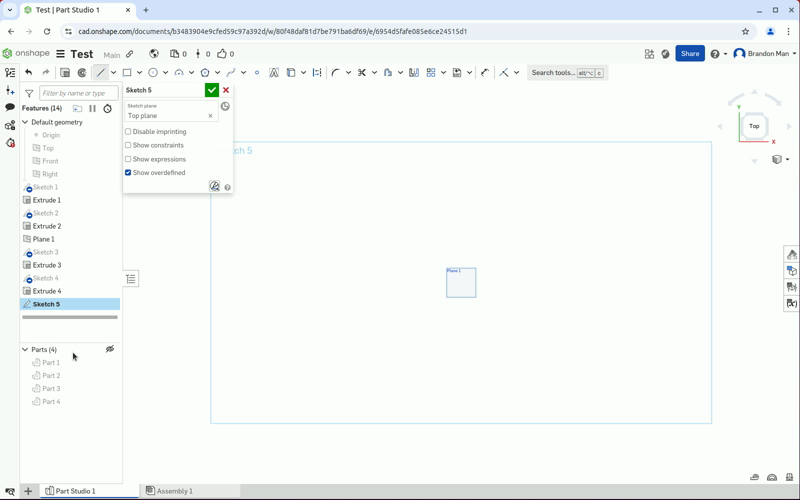
key_down(shift)
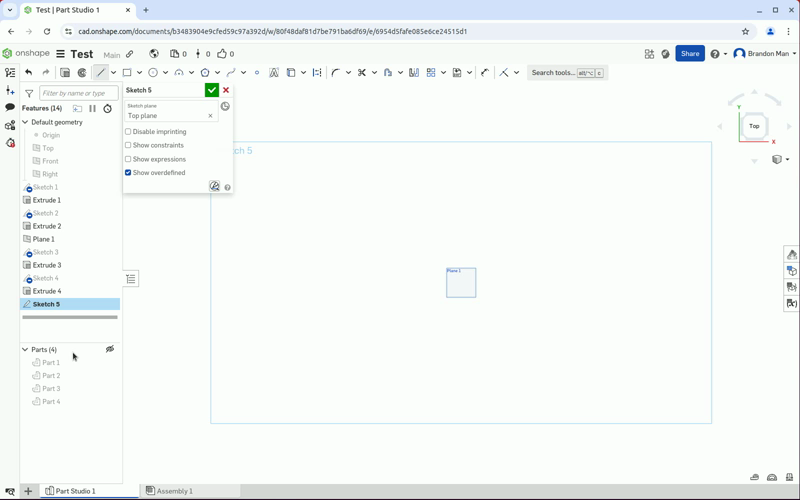
mouse_move(460, 293)
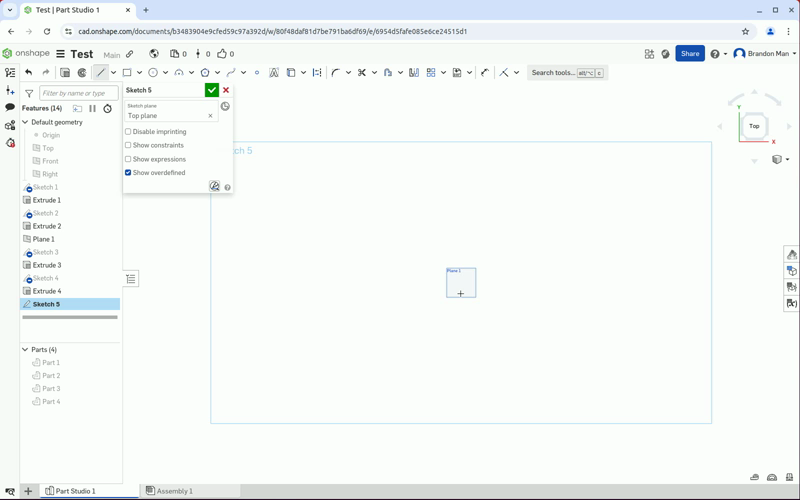
click(460, 293)
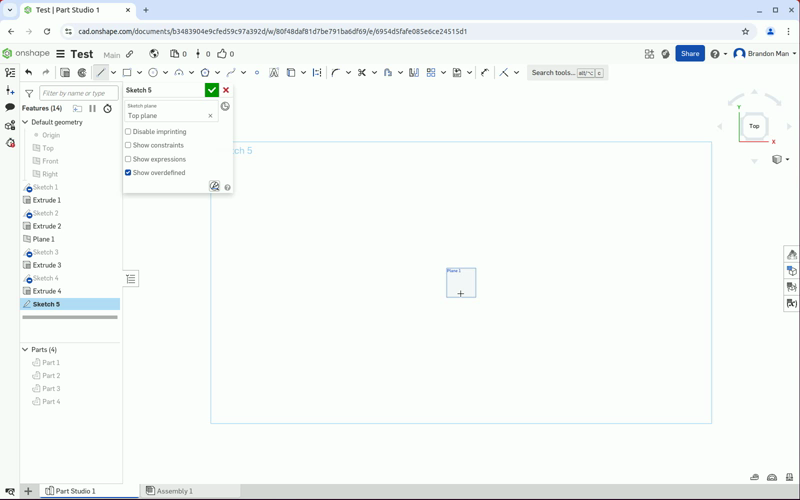
key_up(shift)
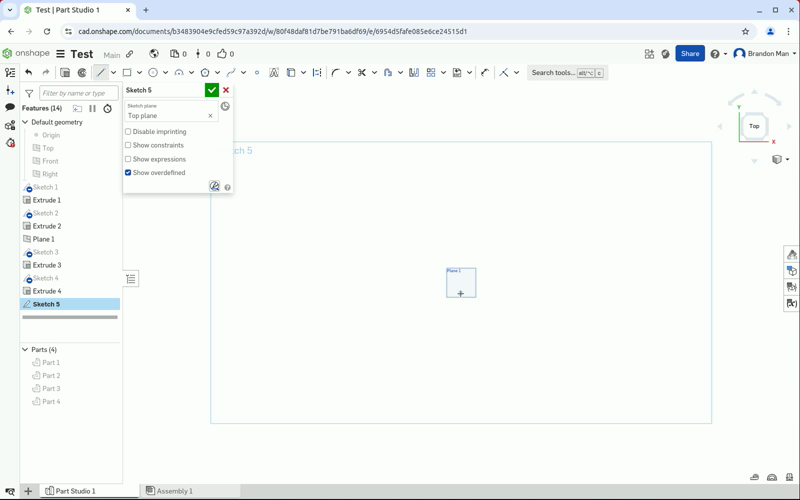
key_down(shift)
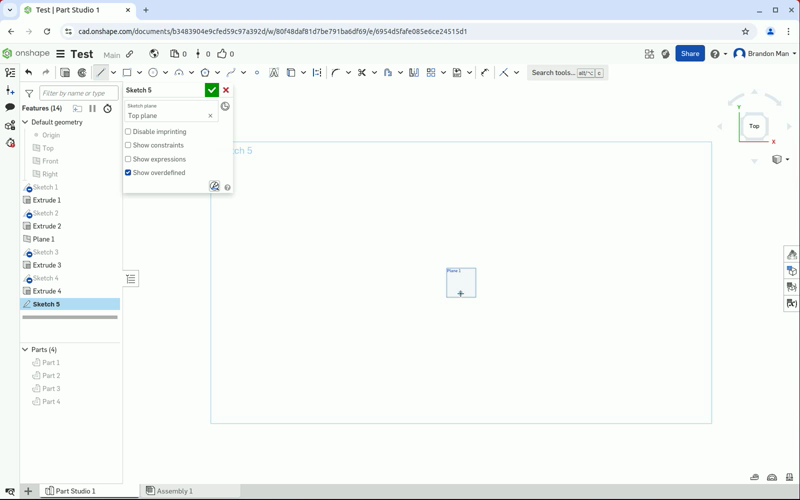
mouse_move(565, 293)
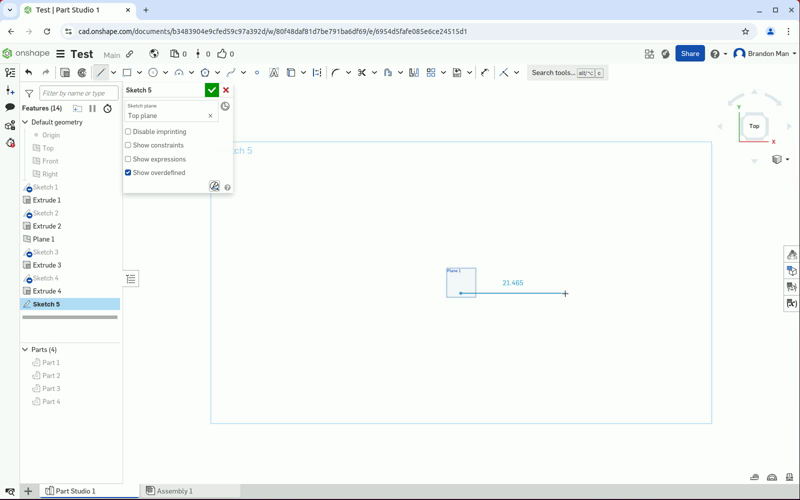
click(565, 293)
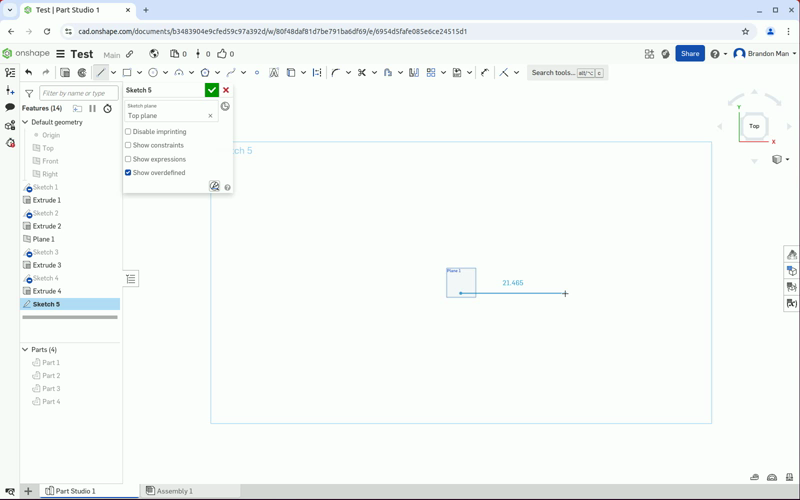
key_up(shift)
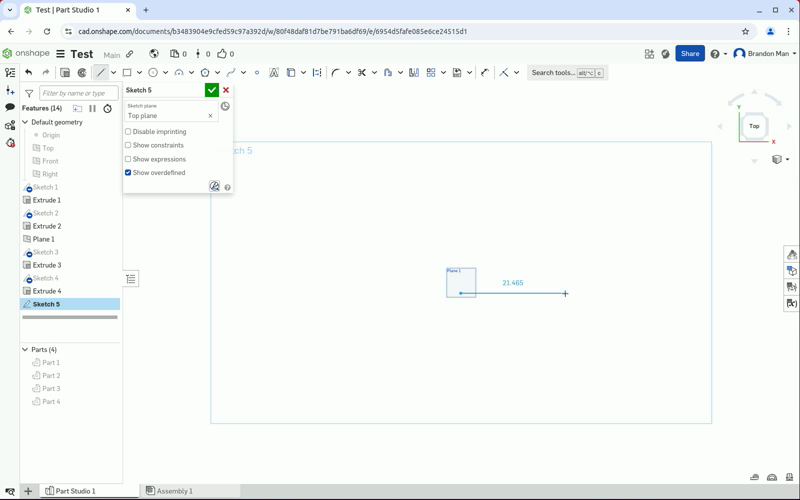
key_down(shift)
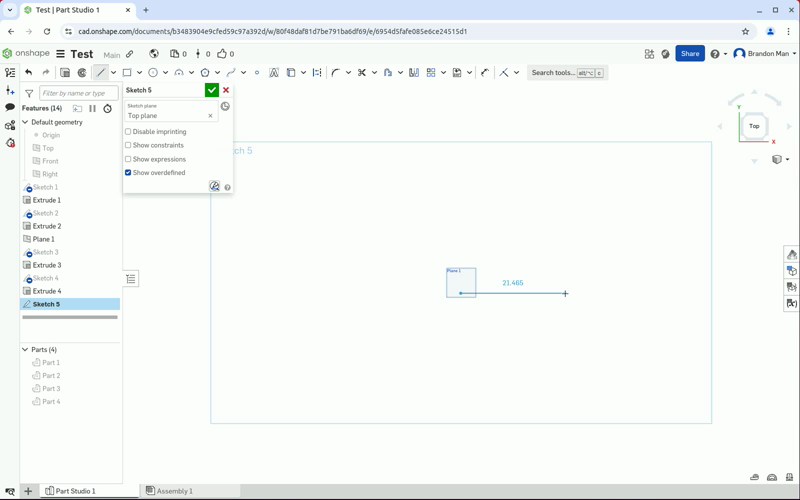
mouse_move(589, 293)
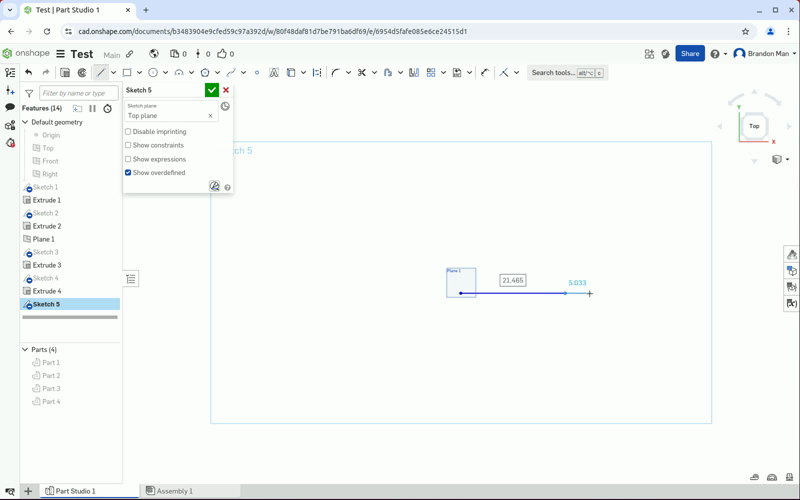
mouse_move(565, 288)
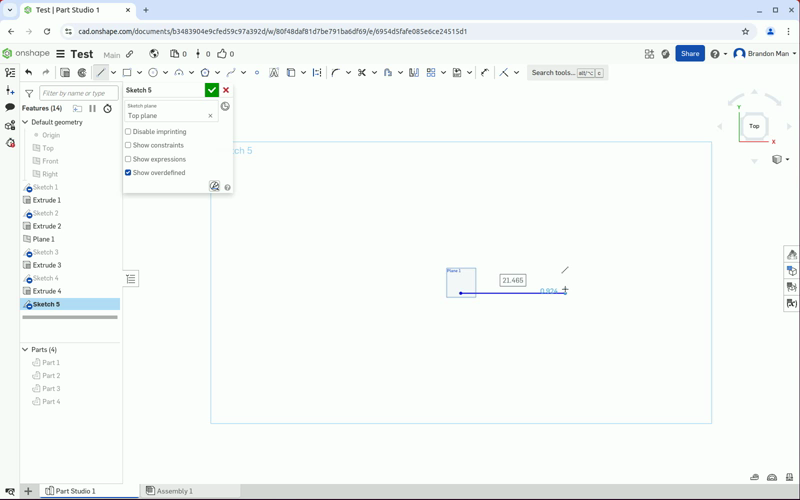
scroll(6)
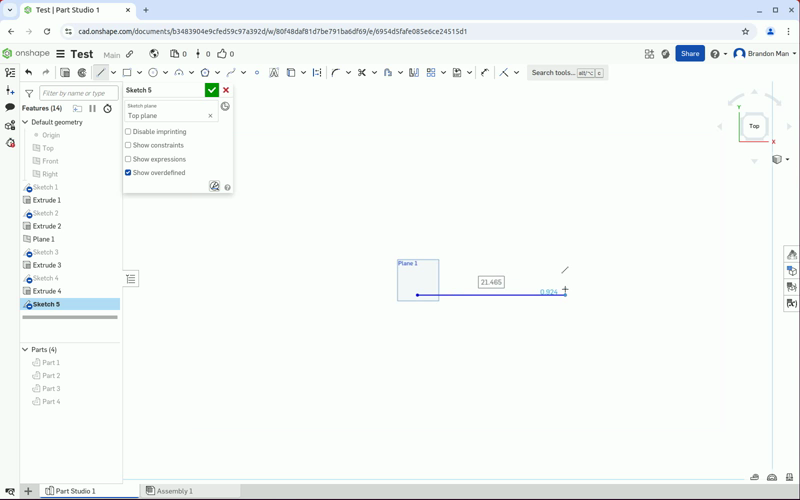
scroll(6)
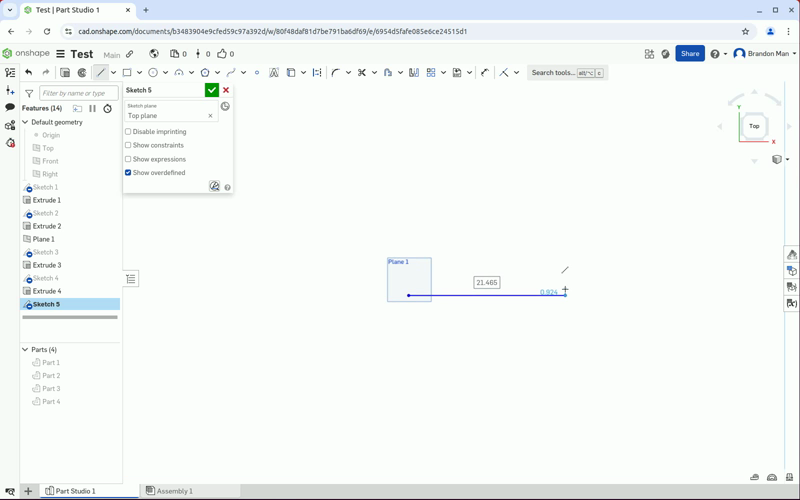
scroll(6)
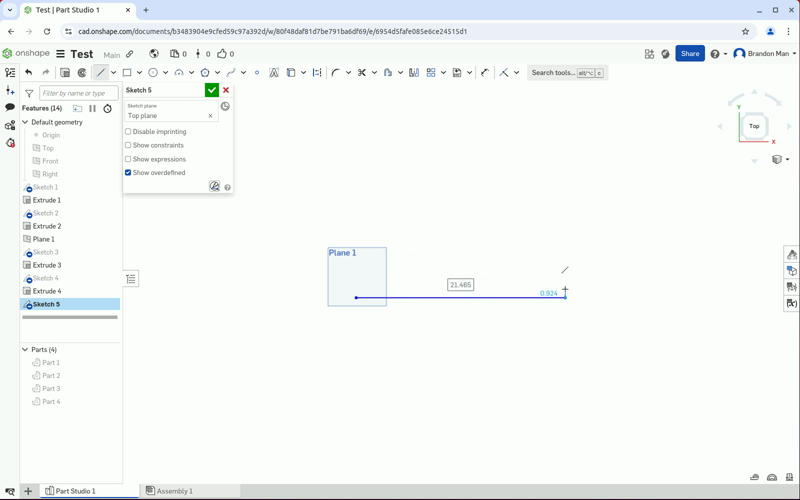
scroll(6)
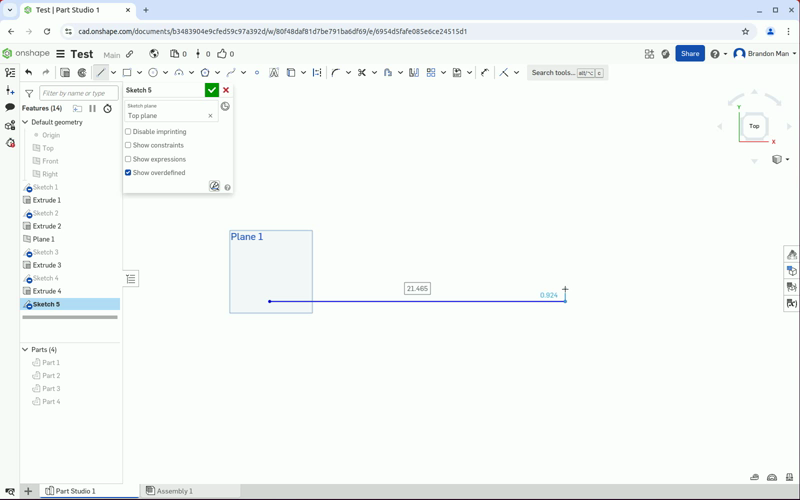
scroll(6)
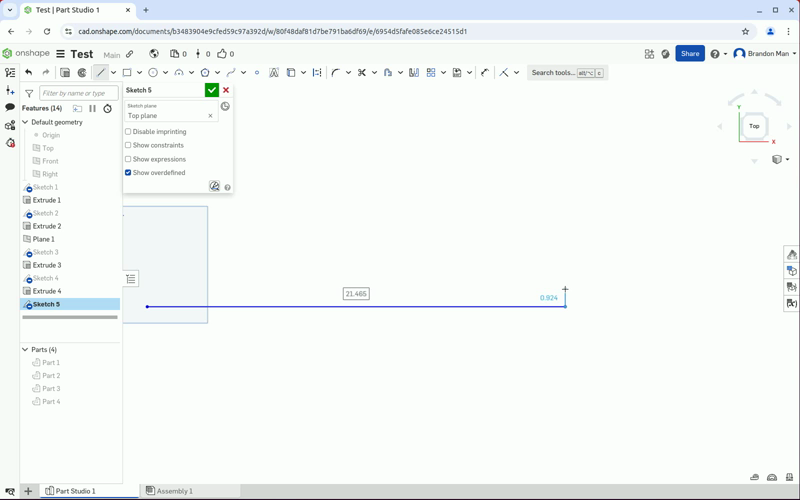
scroll(6)
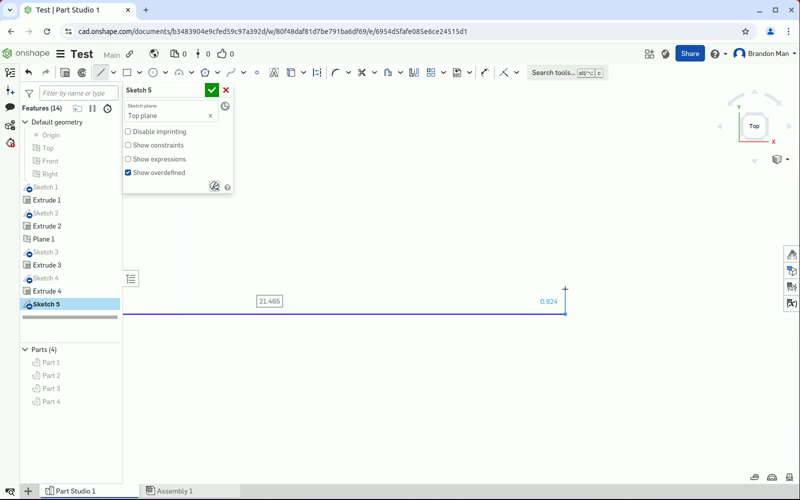
scroll(6)
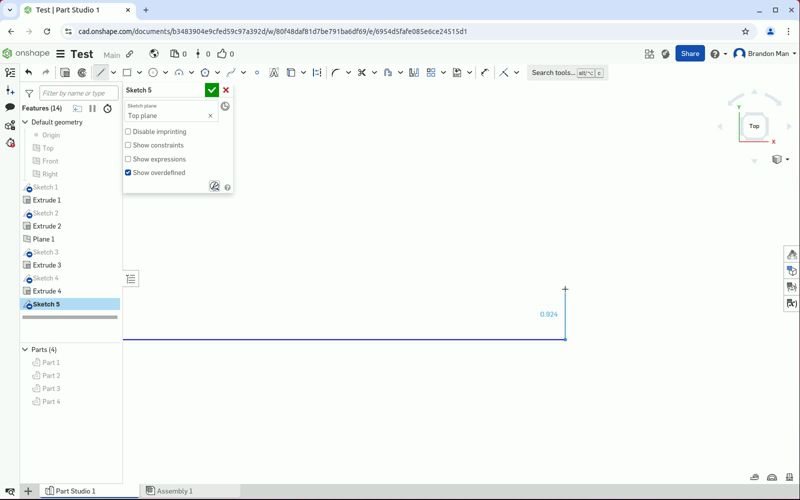
click(565, 288)
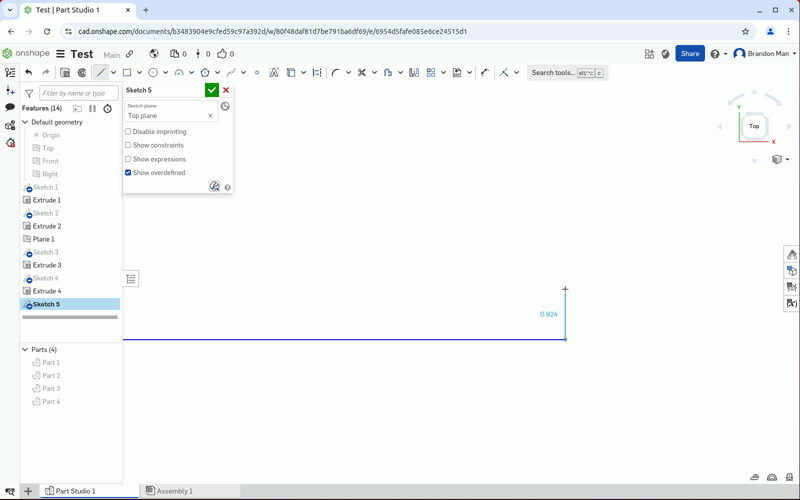
scroll(-6)
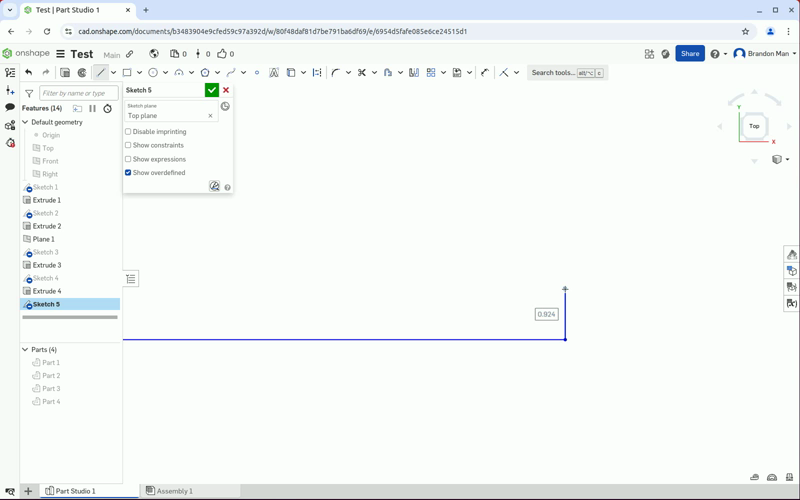
scroll(-6)
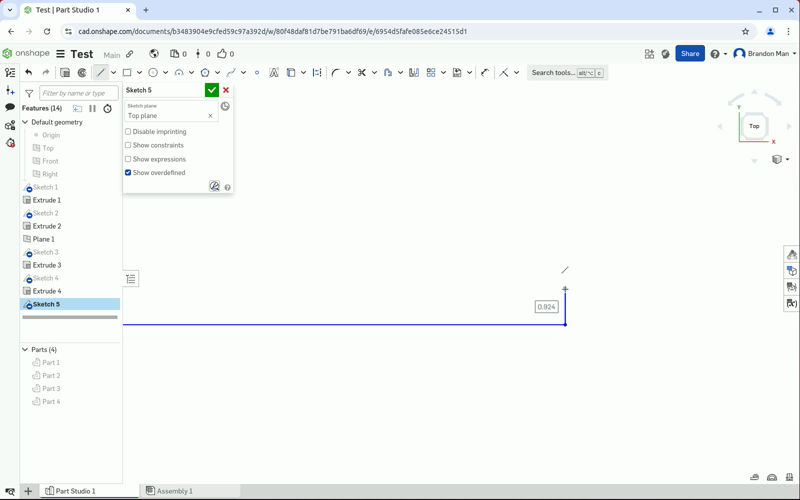
scroll(-6)
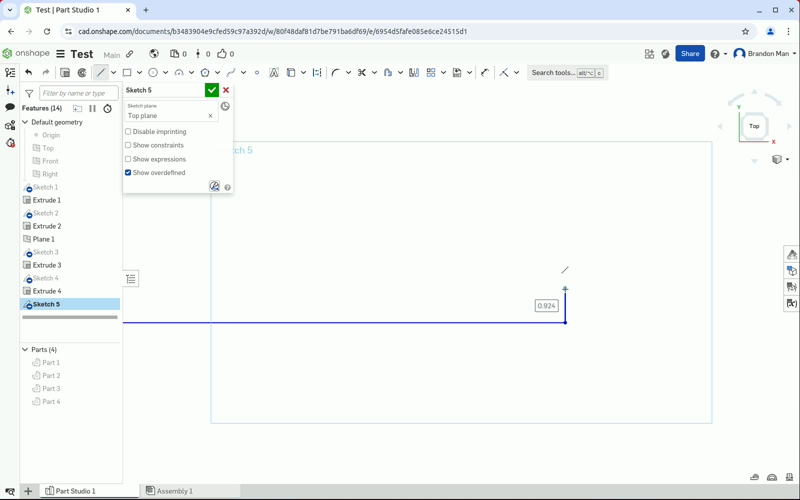
scroll(-6)
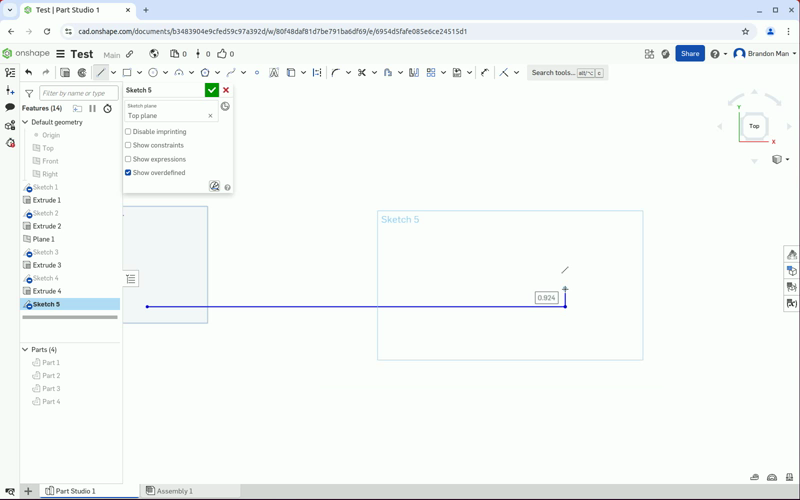
scroll(-6)
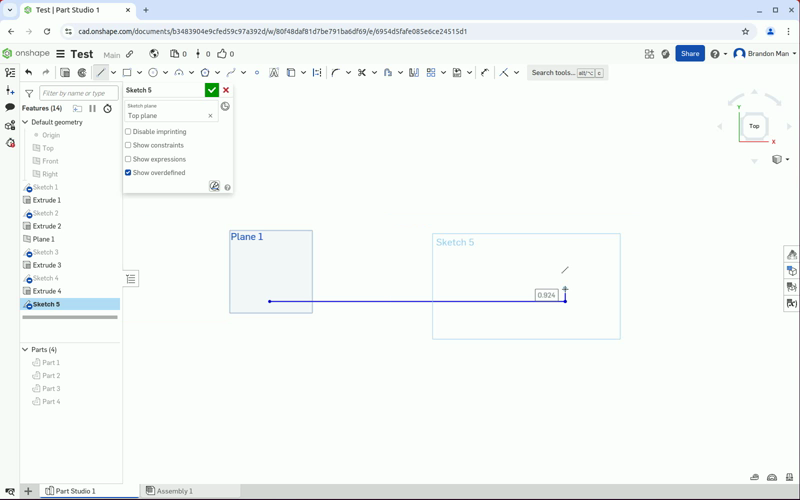
scroll(-6)
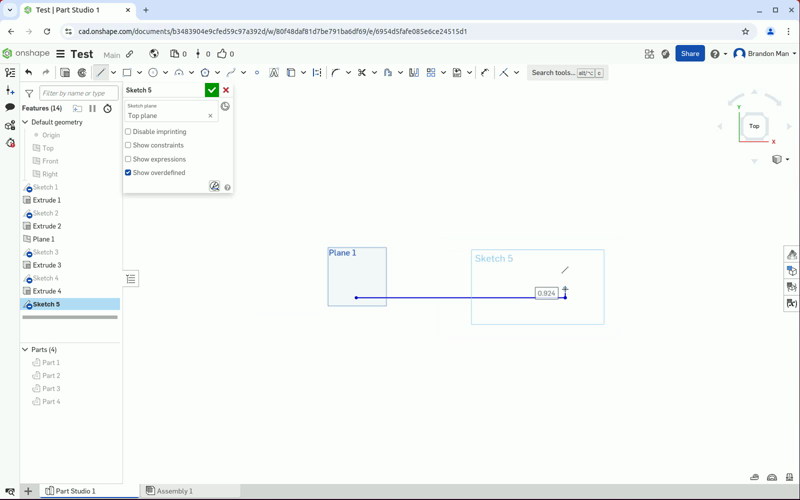
scroll(-6)
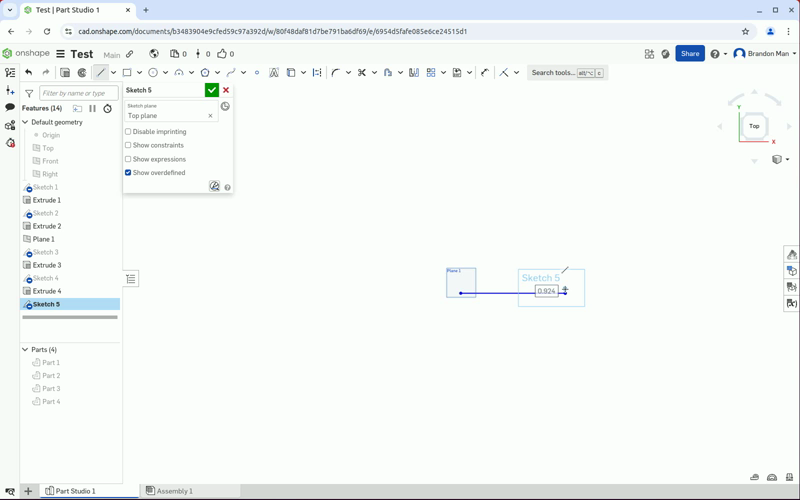
key_up(shift)
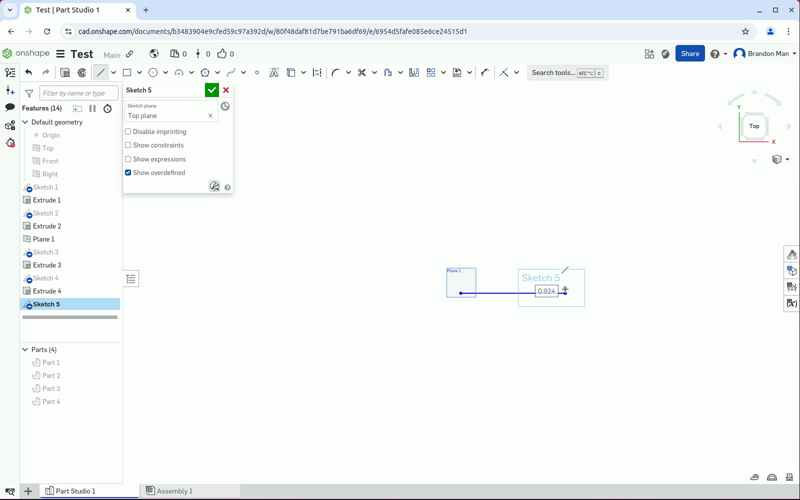
key_down(shift)
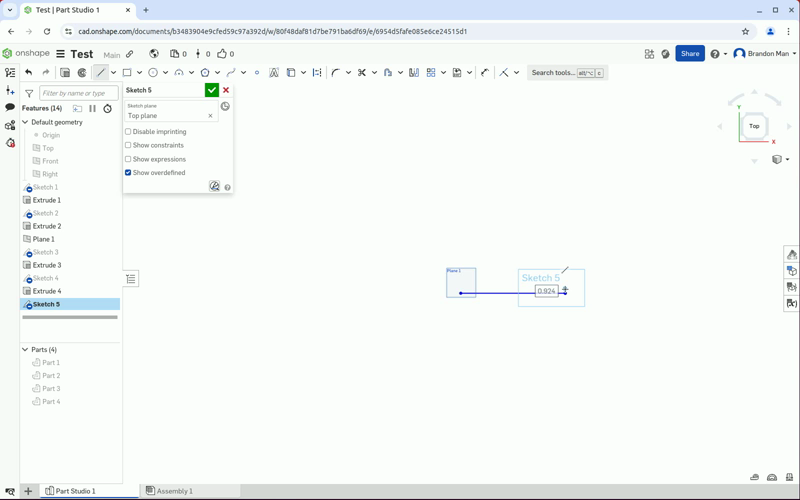
mouse_move(460, 288)
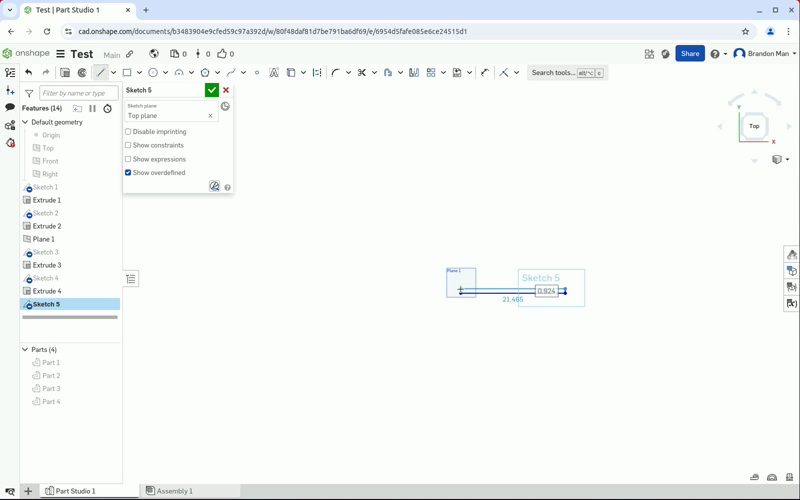
scroll(6)
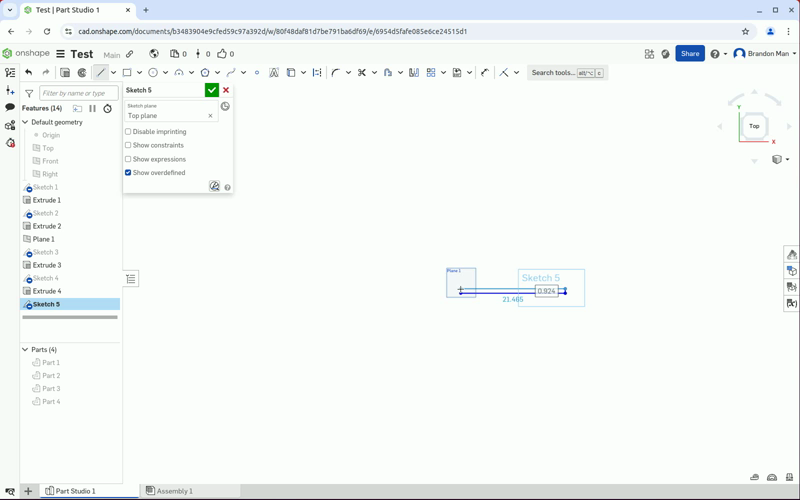
scroll(6)
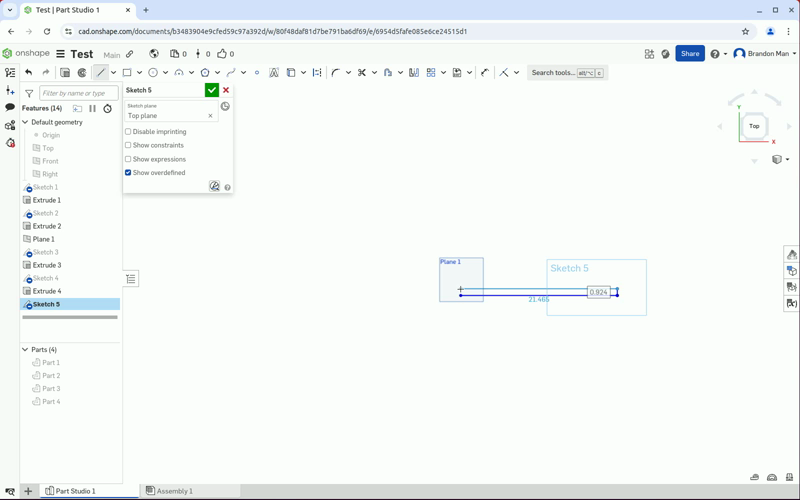
scroll(6)
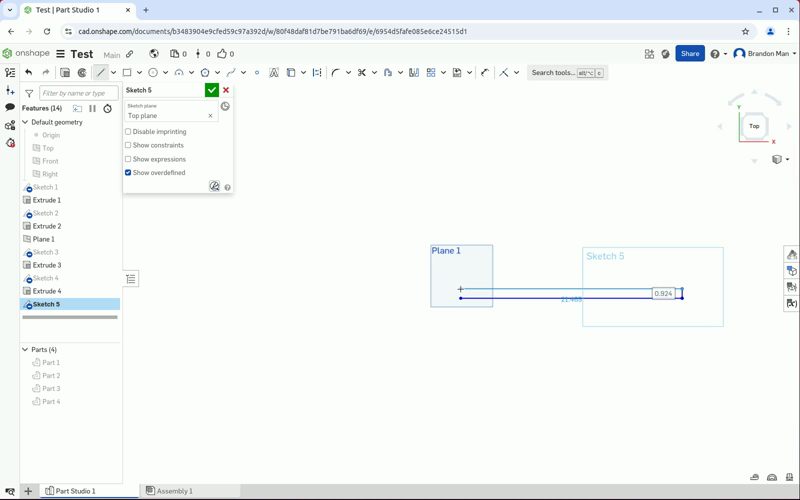
scroll(6)
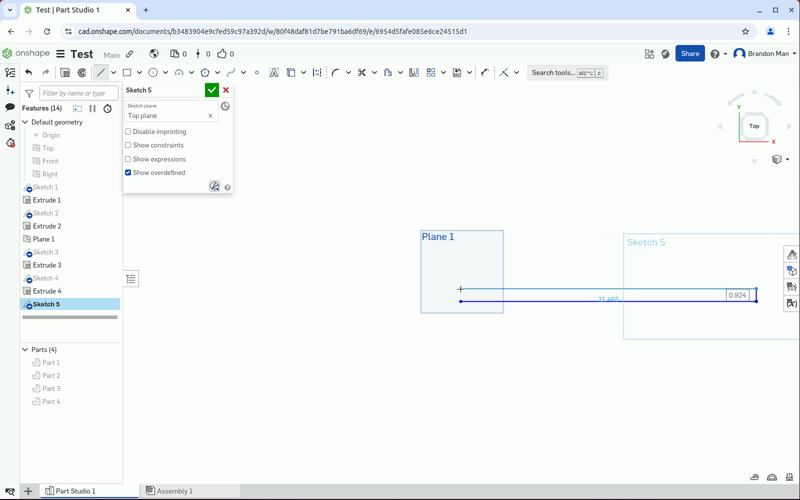
scroll(6)
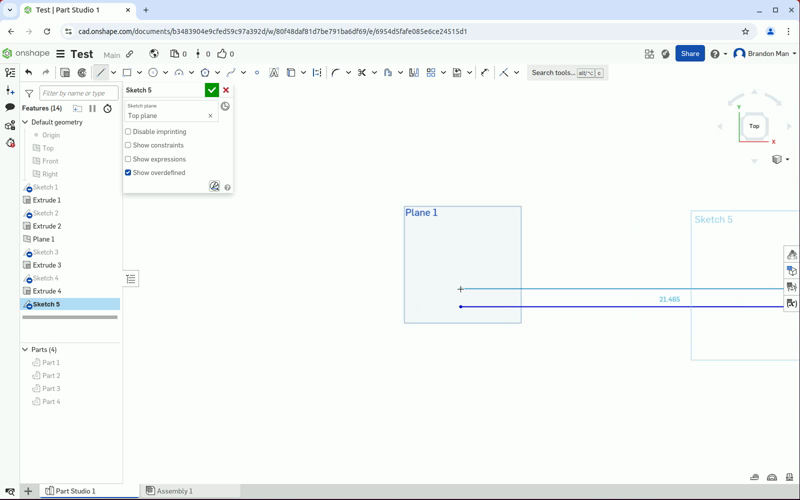
scroll(6)
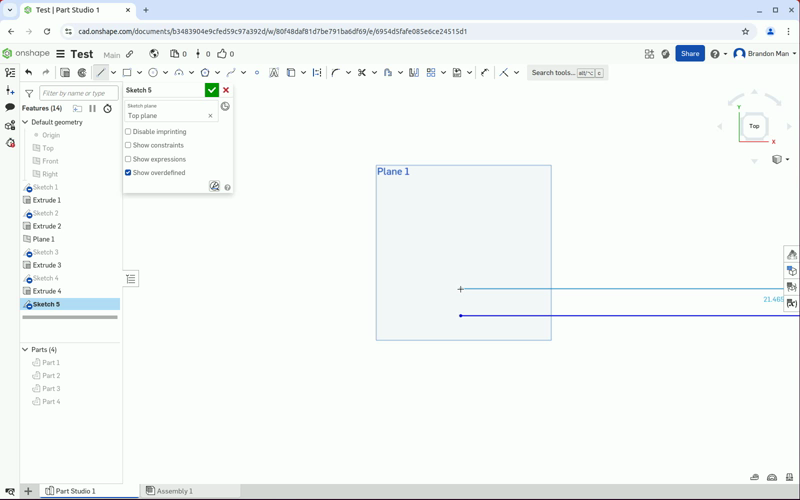
scroll(6)
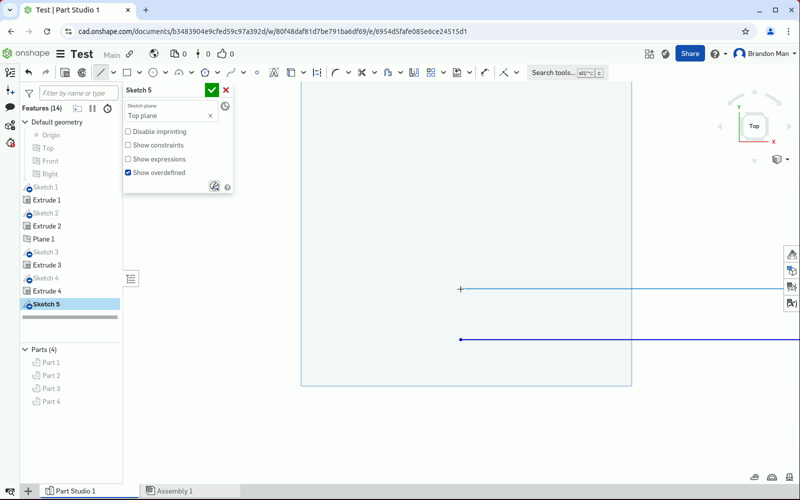
click(460, 288)
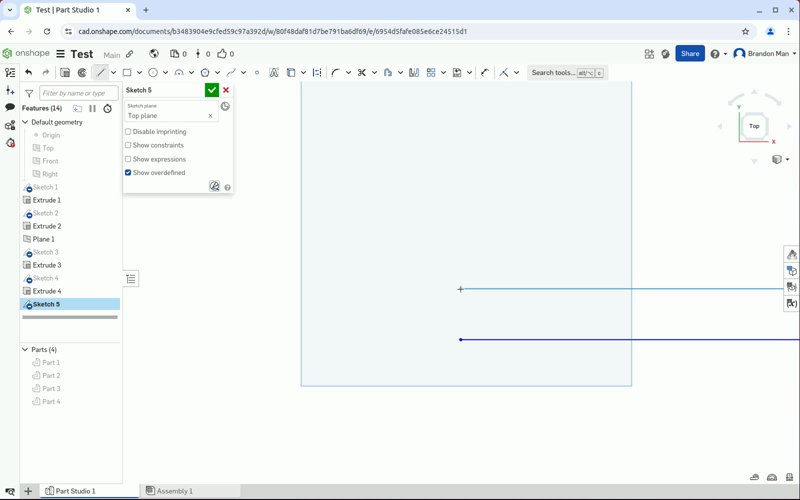
scroll(-6)
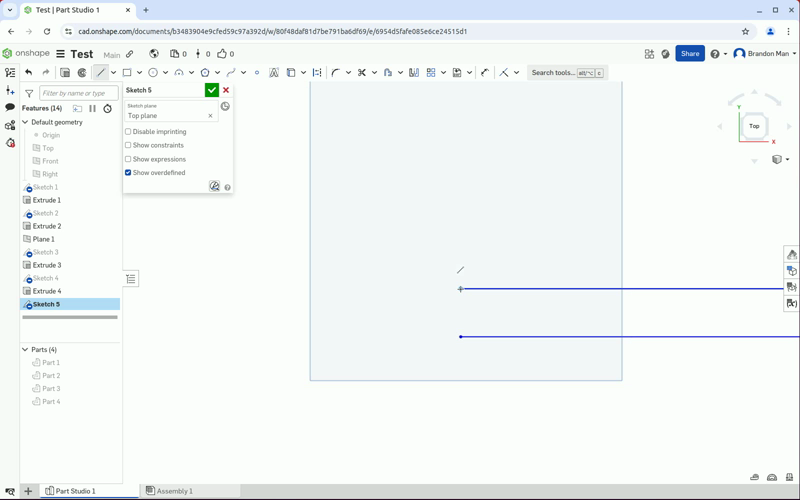
scroll(-6)
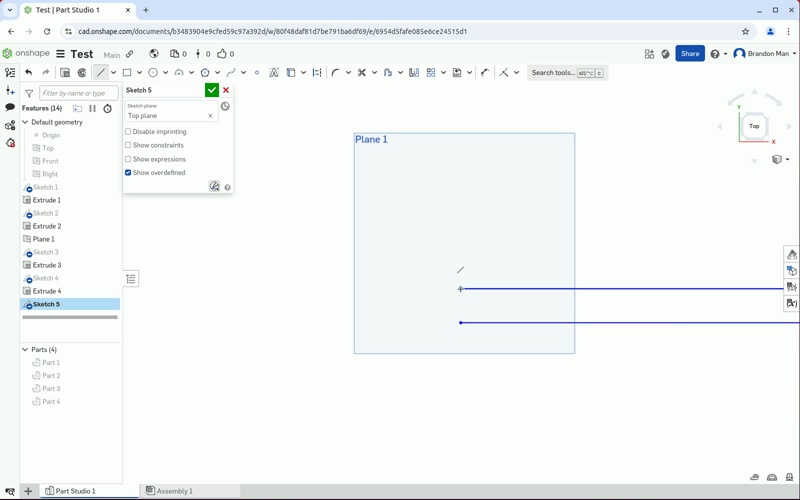
scroll(-6)
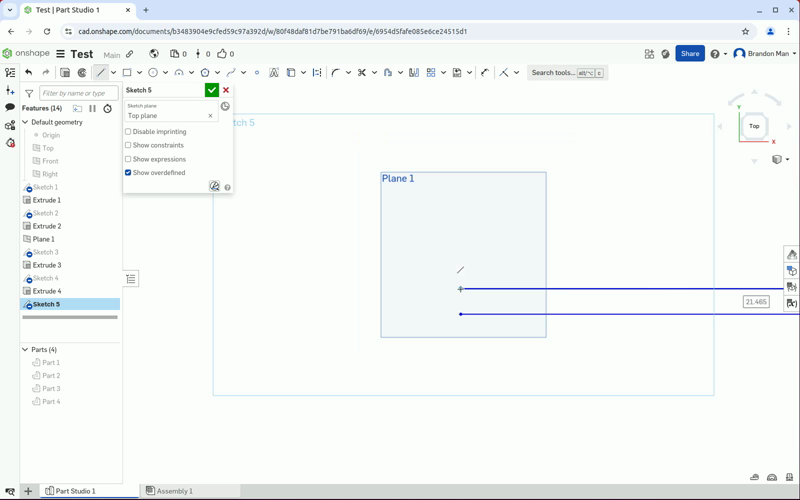
scroll(-6)
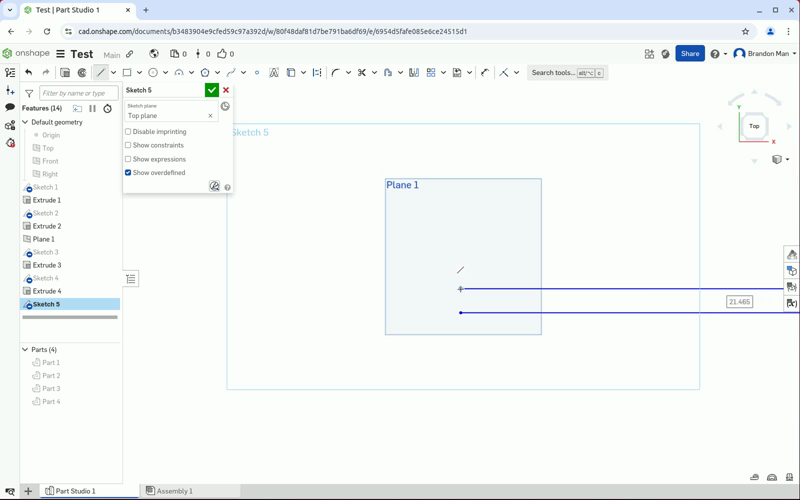
scroll(-6)
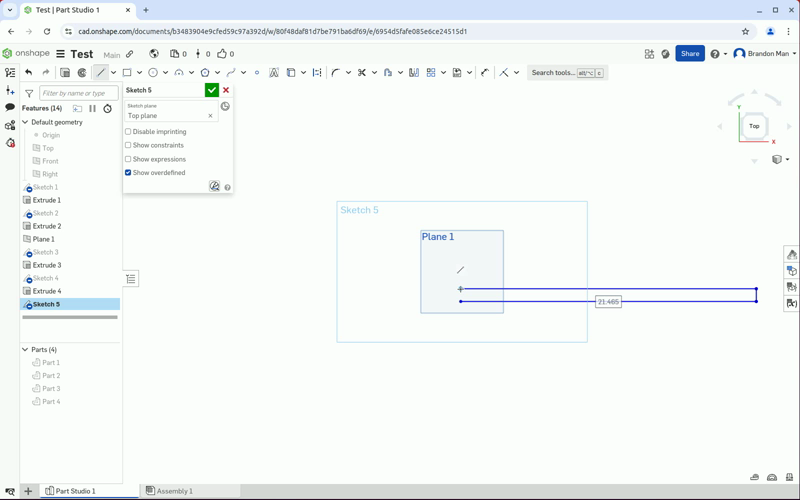
scroll(-6)
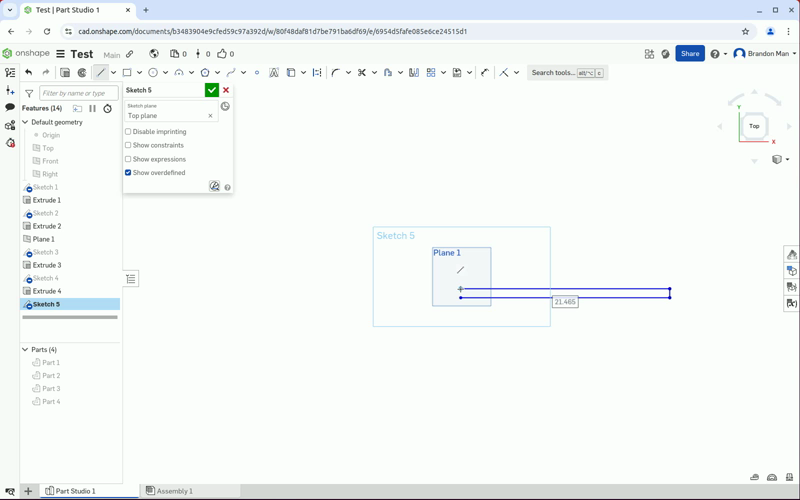
scroll(-6)
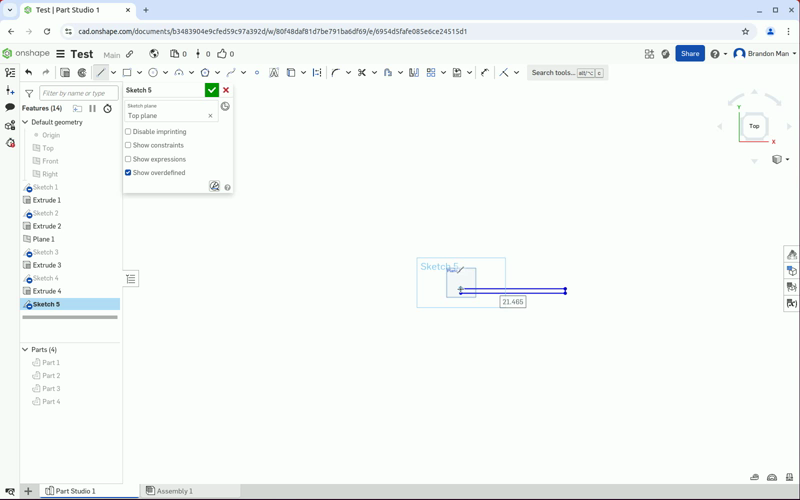
key_up(shift)
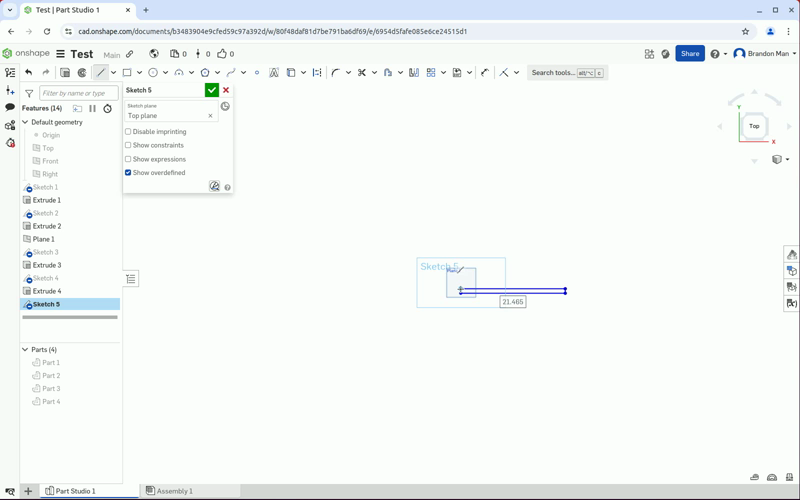
mouse_move(490, 288)
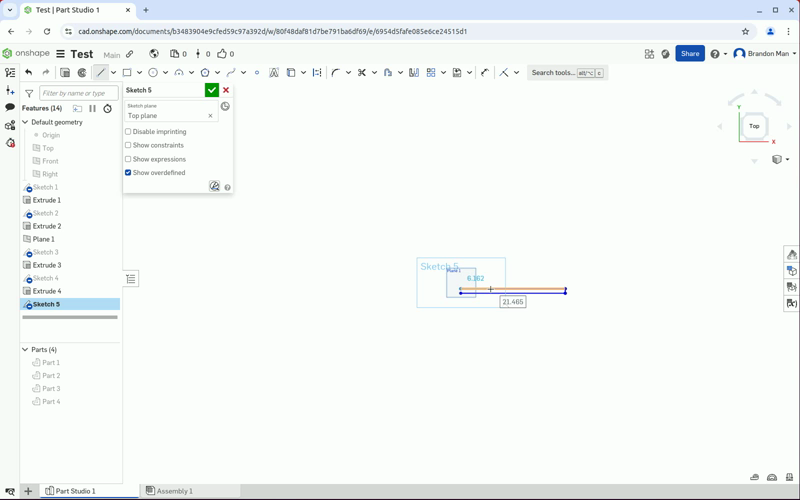
key_down(shift)
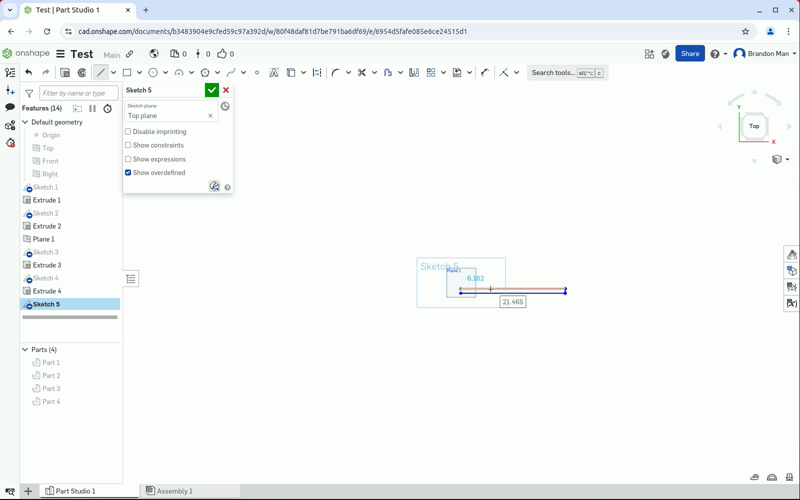
mouse_move(460, 293)
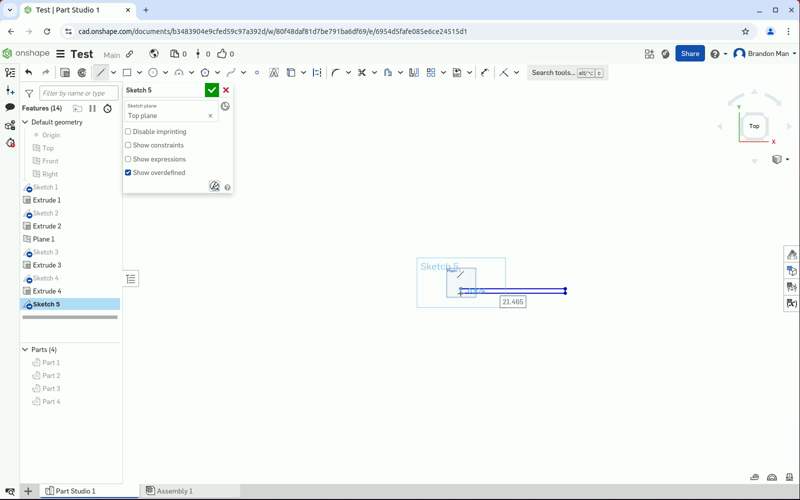
scroll(6)
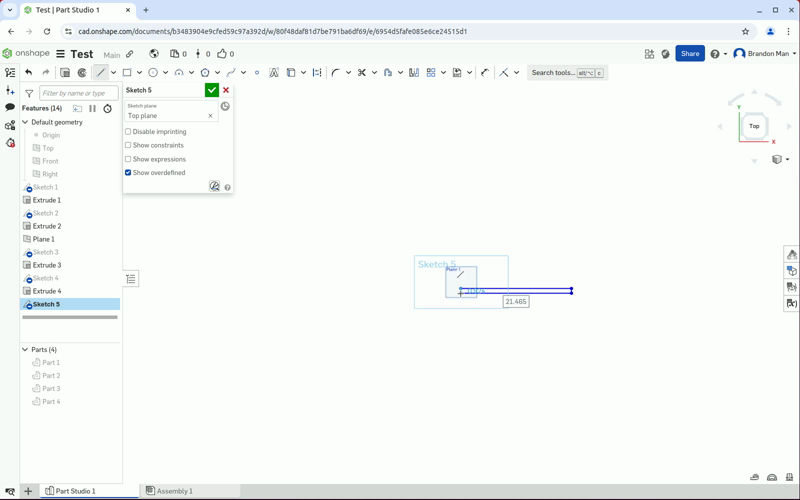
scroll(6)
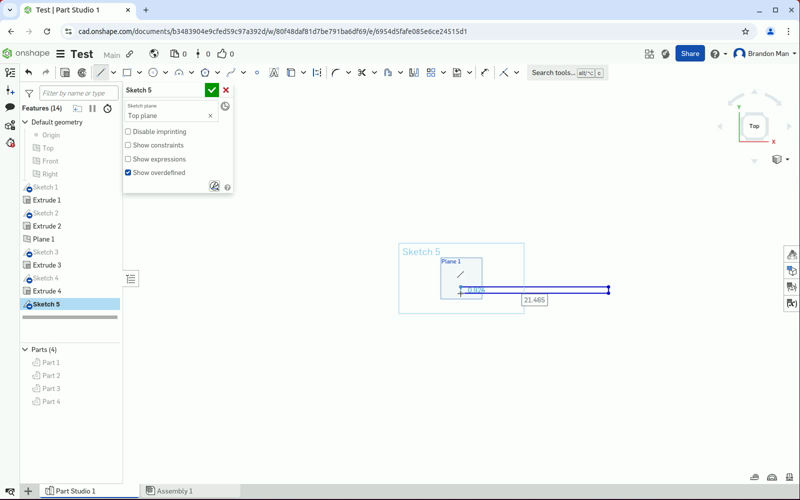
scroll(6)
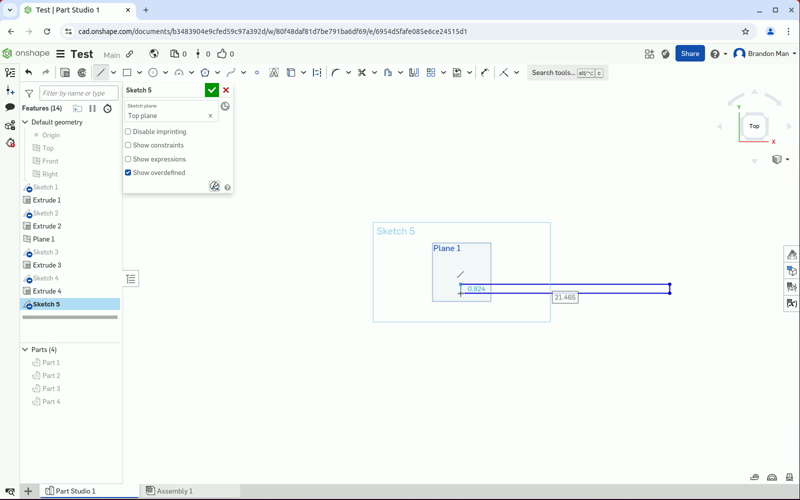
scroll(6)
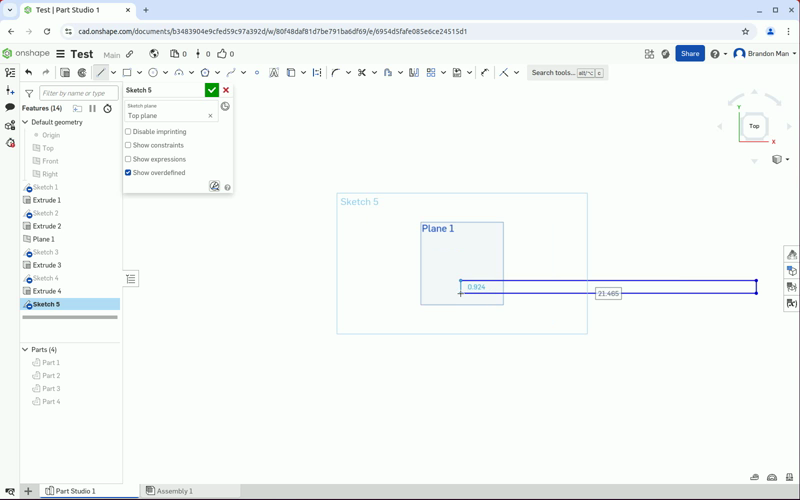
scroll(6)
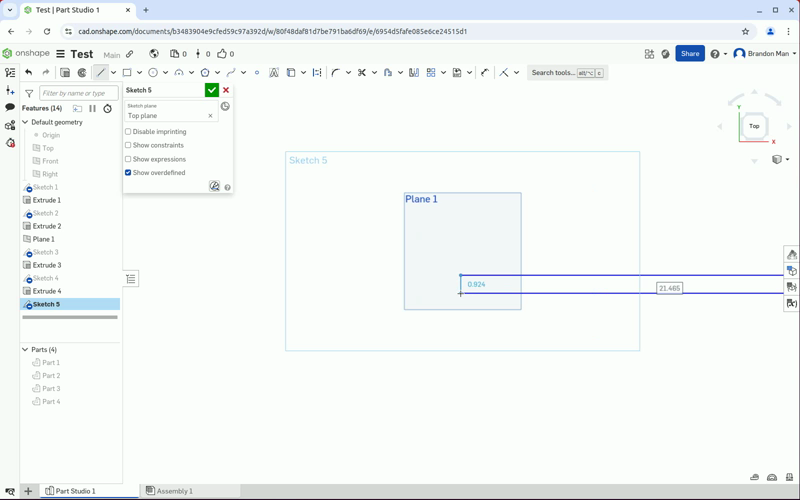
scroll(6)
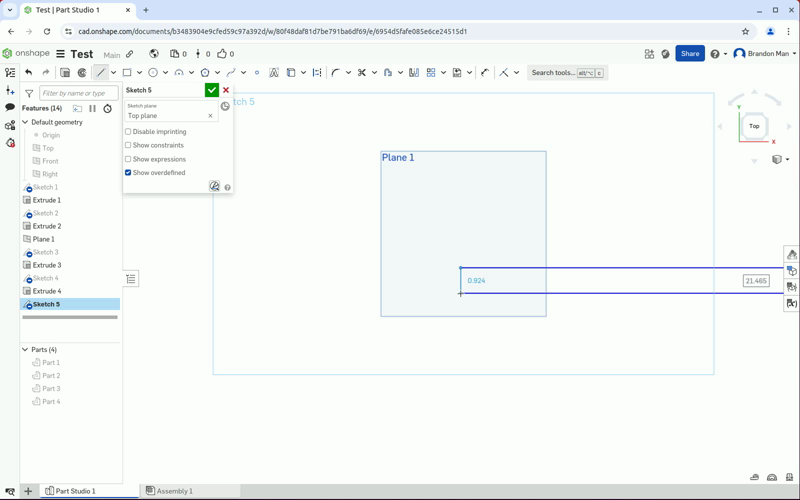
scroll(6)
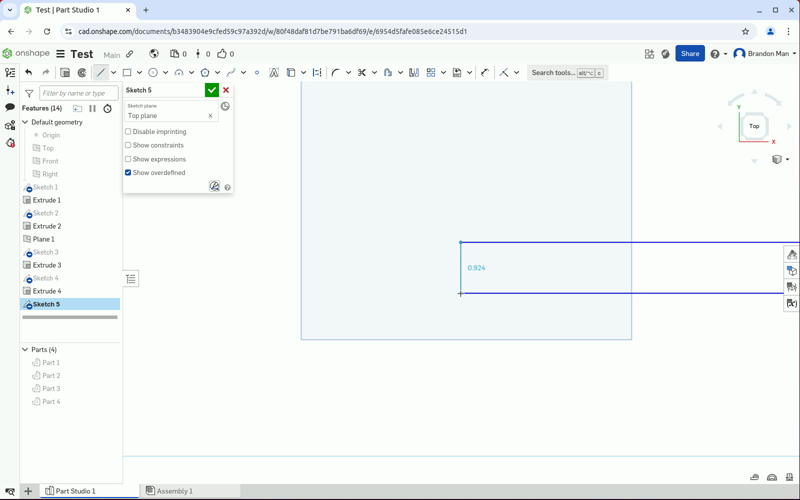
key_up(shift)
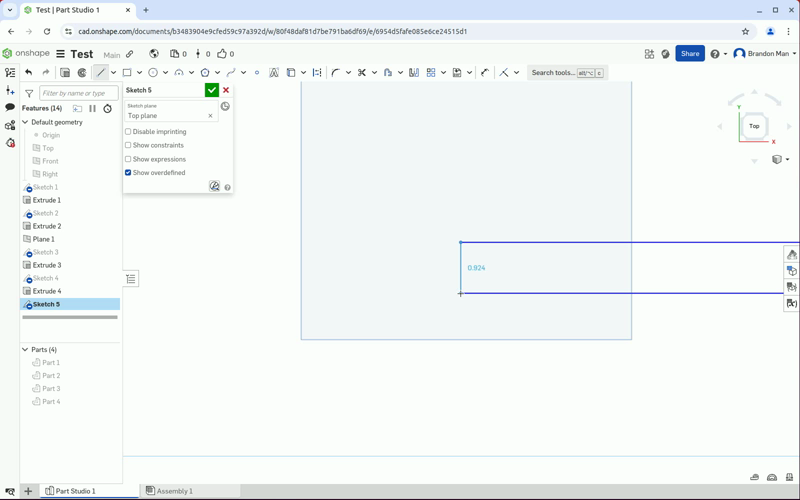
click(460, 293)
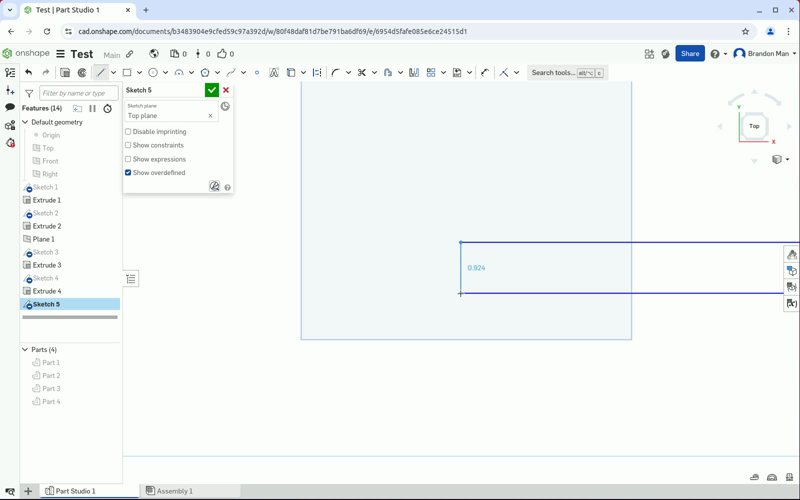
scroll(-6)
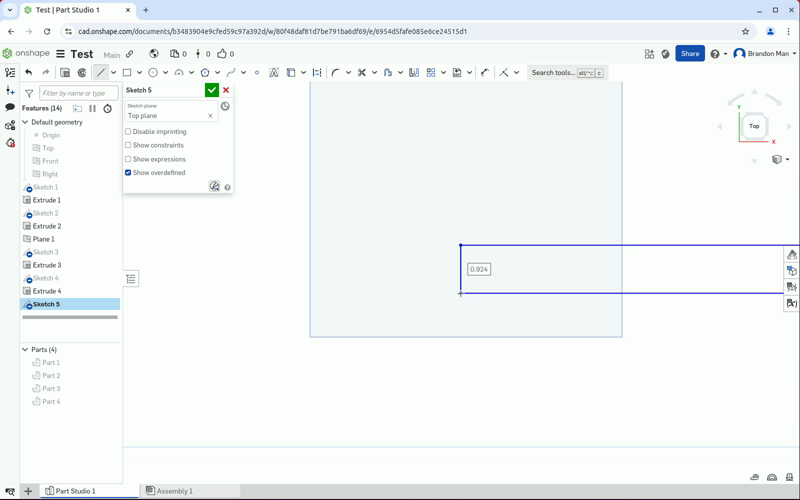
scroll(-6)
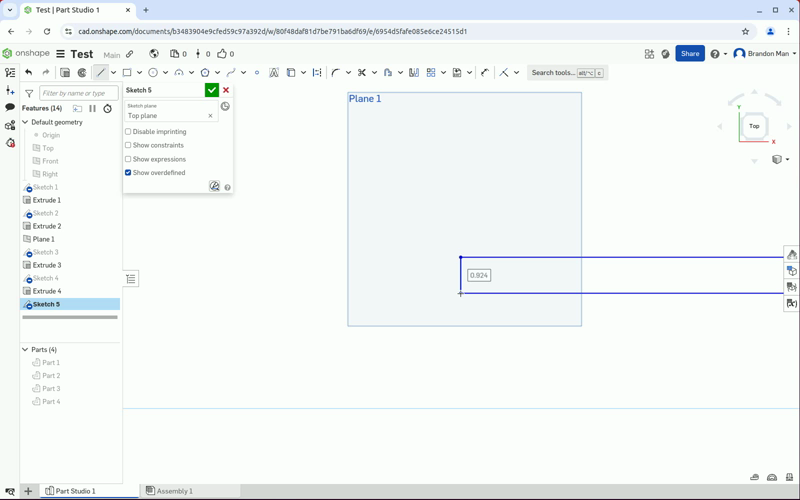
scroll(-6)
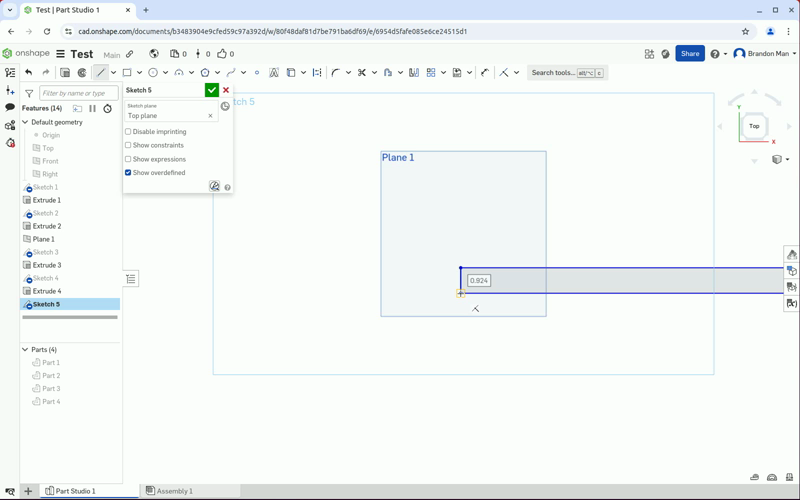
scroll(-6)
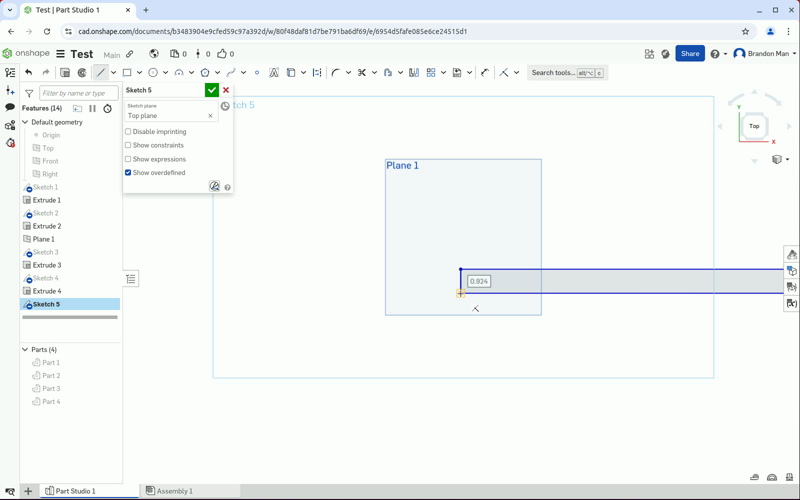
scroll(-6)
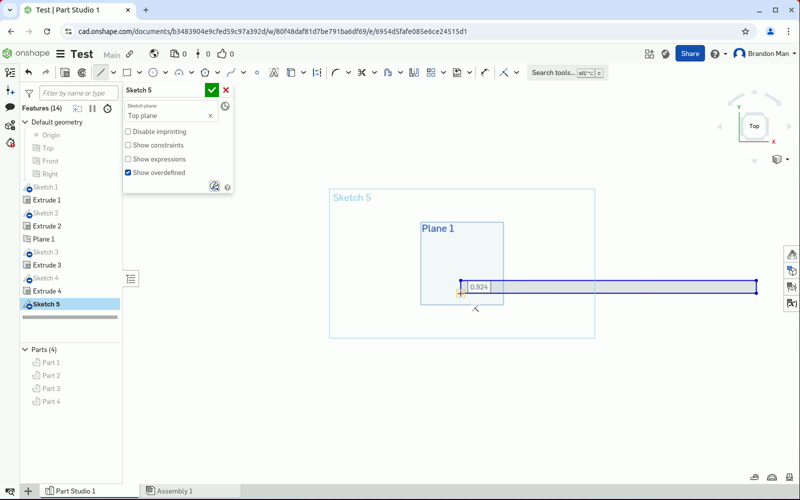
scroll(-6)
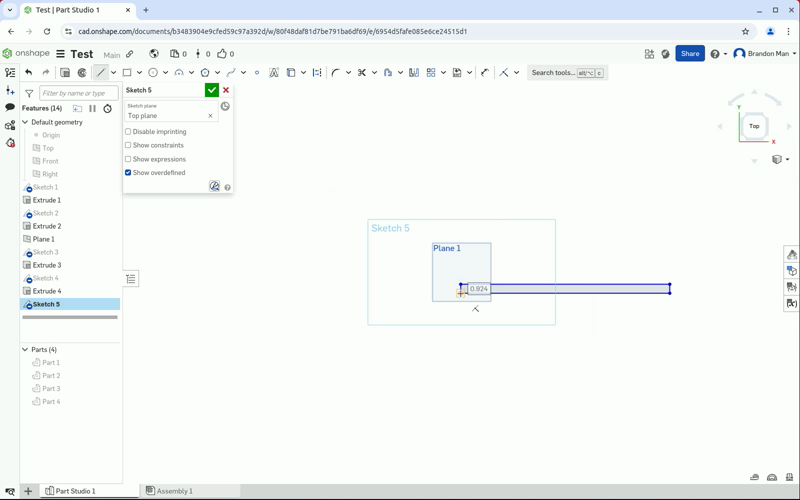
scroll(-6)
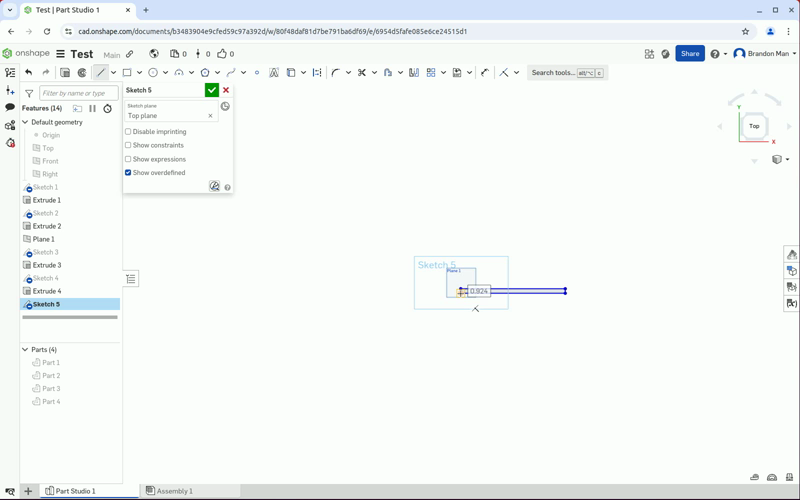
key(esc)
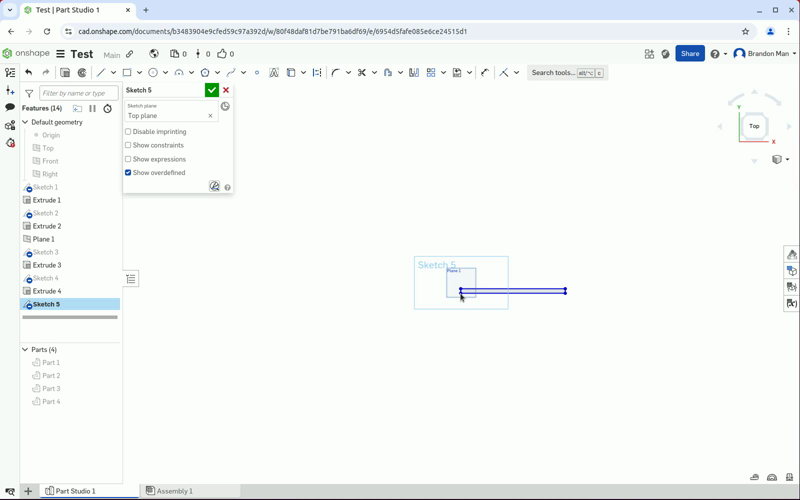
mouse_move(509, 290)
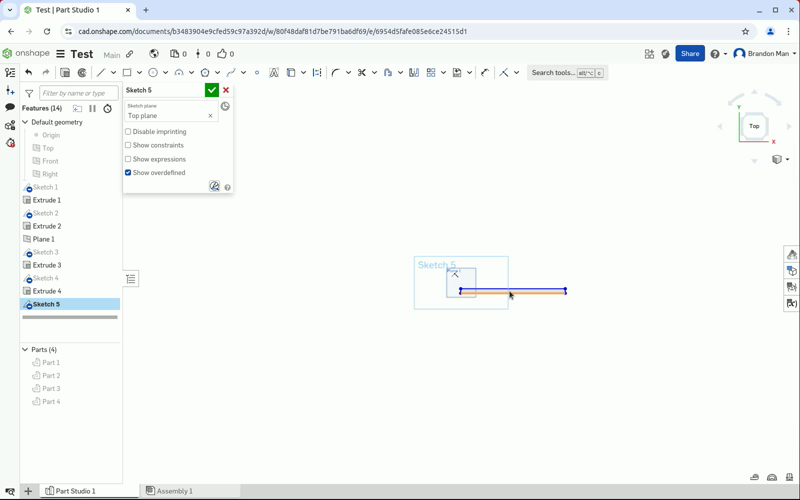
scroll(6)
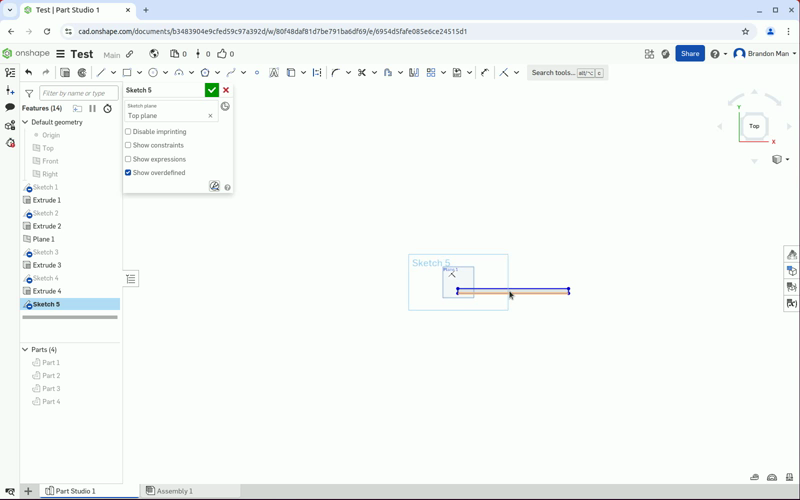
scroll(6)
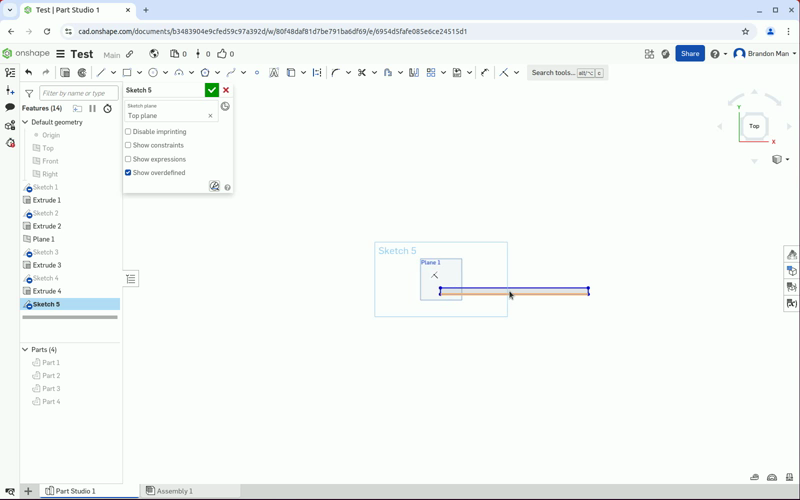
scroll(6)
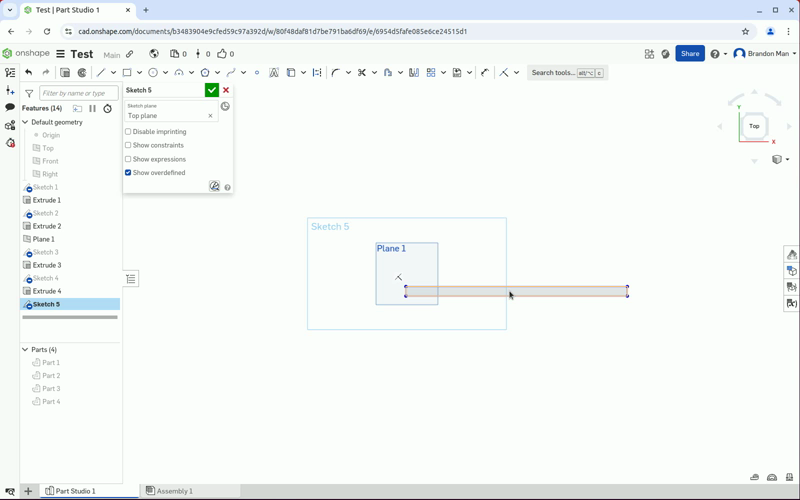
scroll(6)
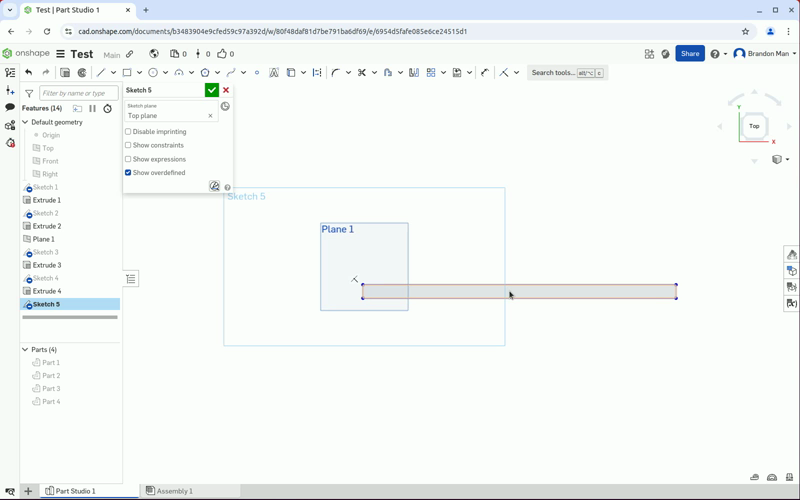
scroll(6)
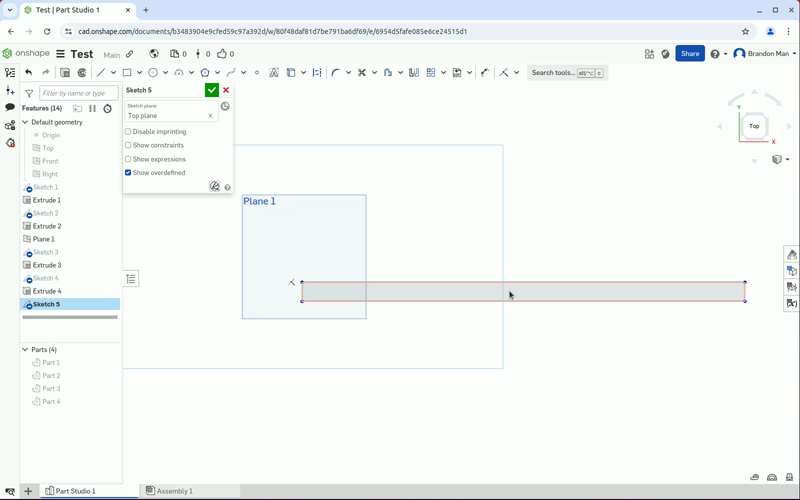
scroll(6)
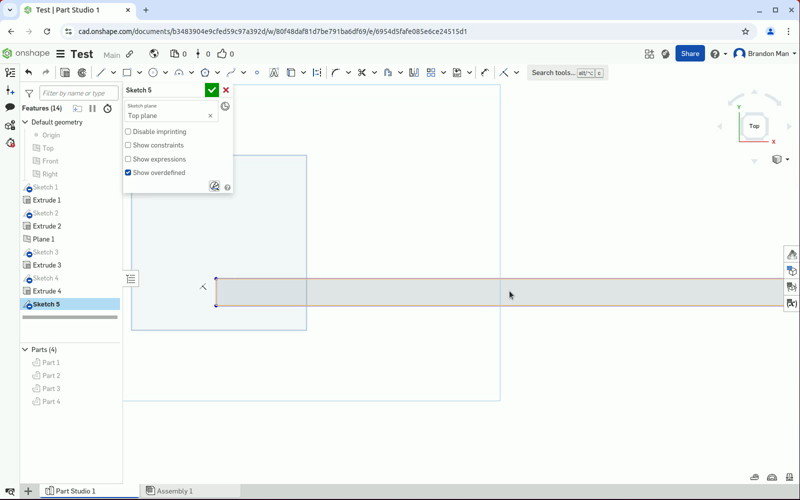
scroll(6)
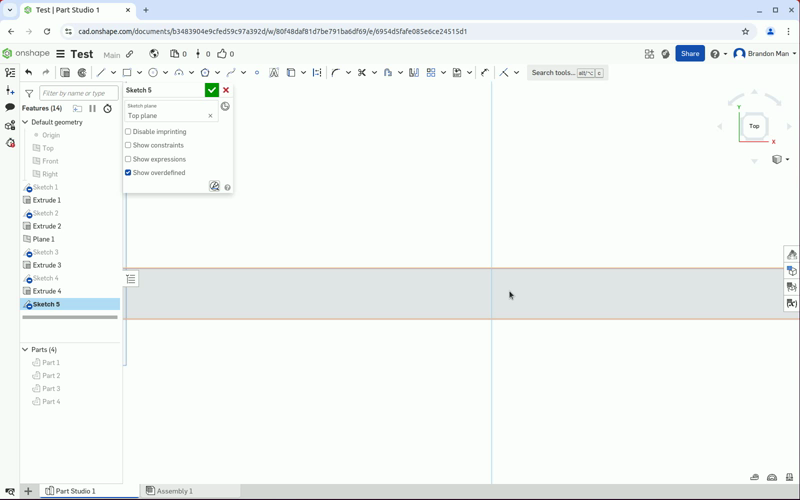
click(509, 290)
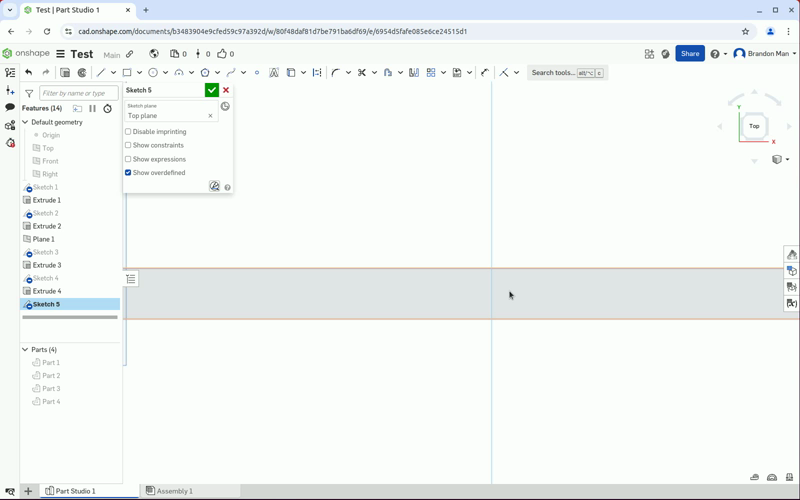
scroll(-6)
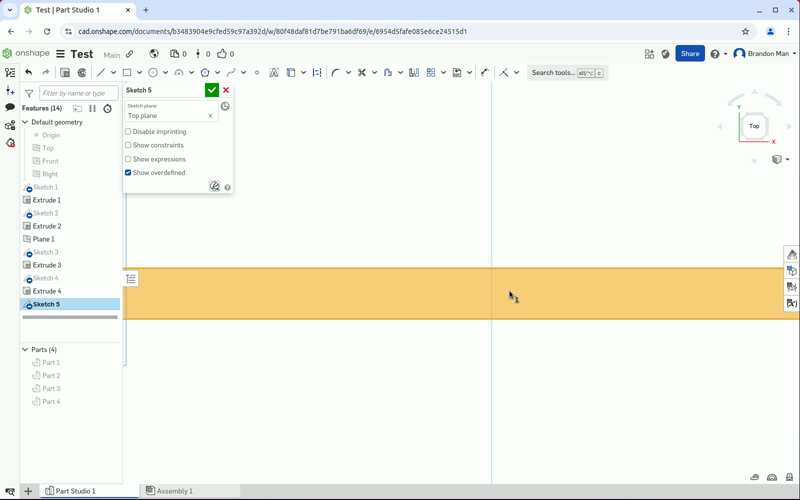
scroll(-6)
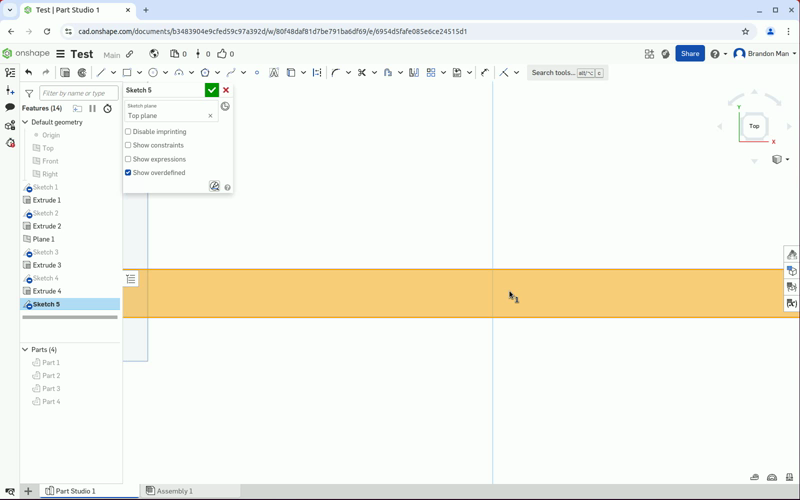
scroll(-6)
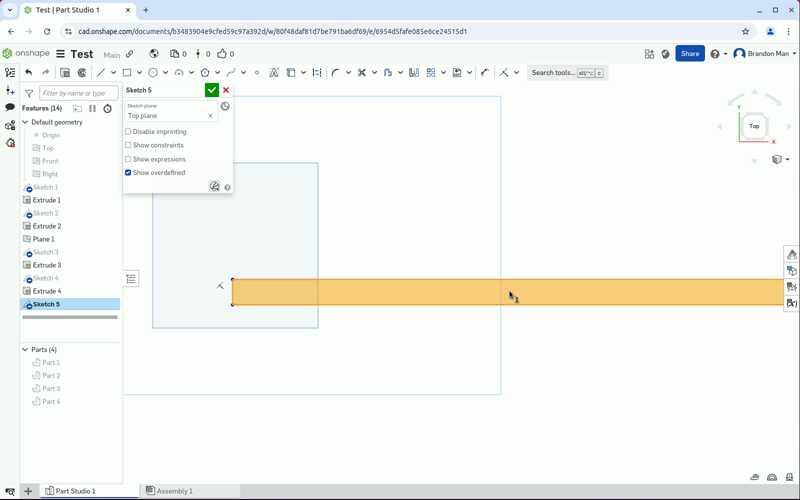
scroll(-6)
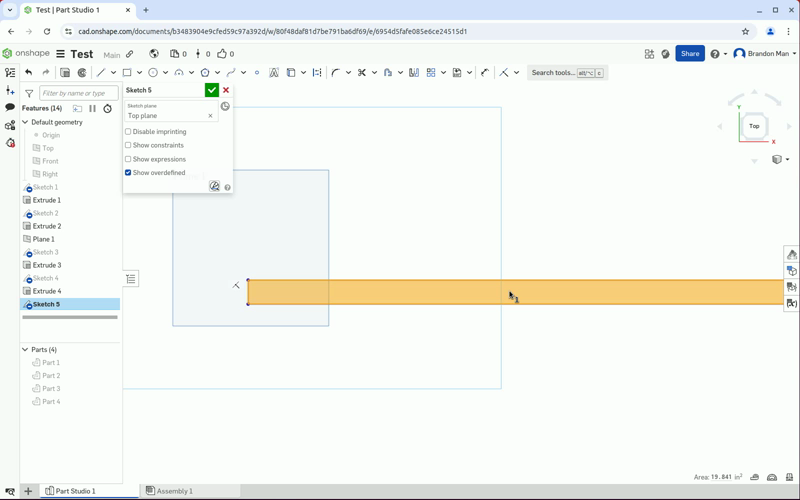
scroll(-6)
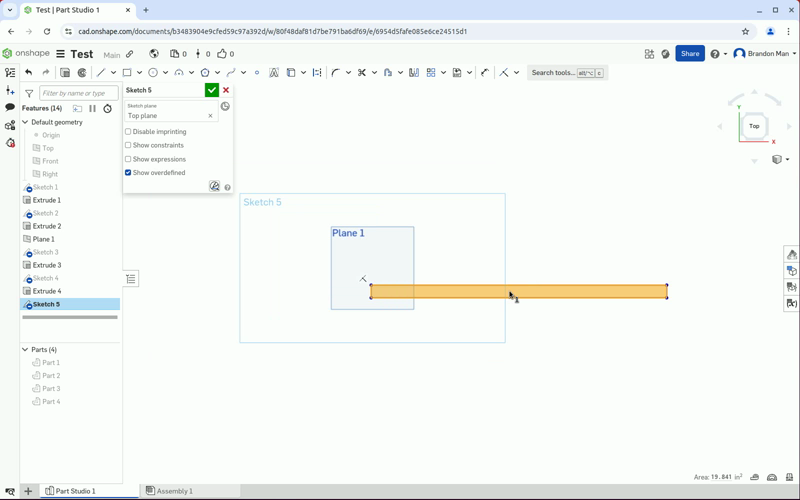
scroll(-6)
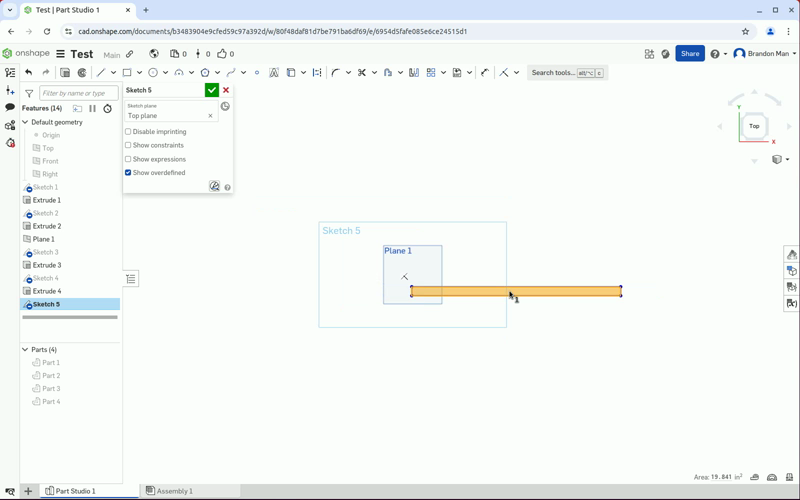
scroll(-6)
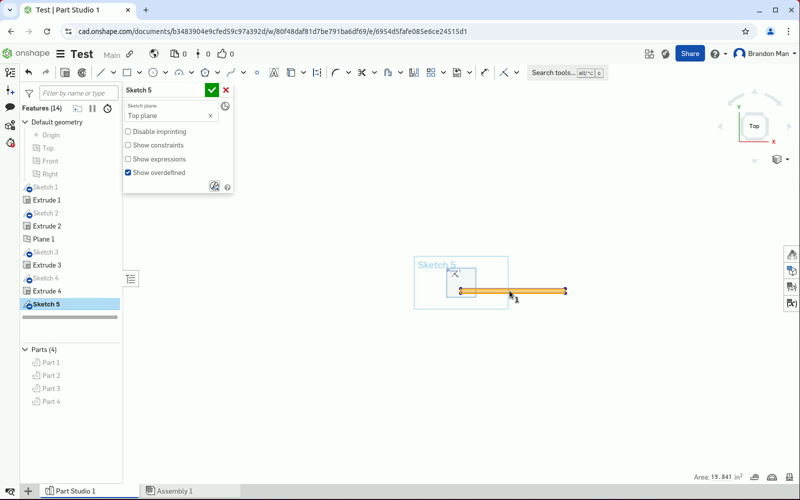
mouse_move(73, 352)
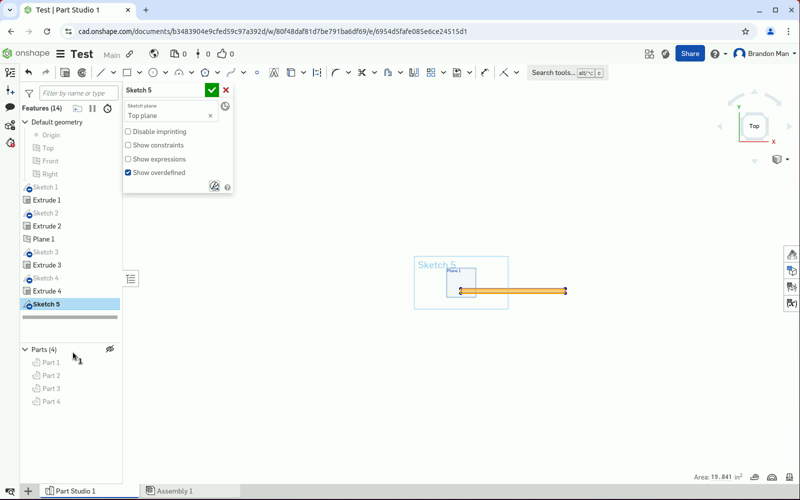
key(shift+y)
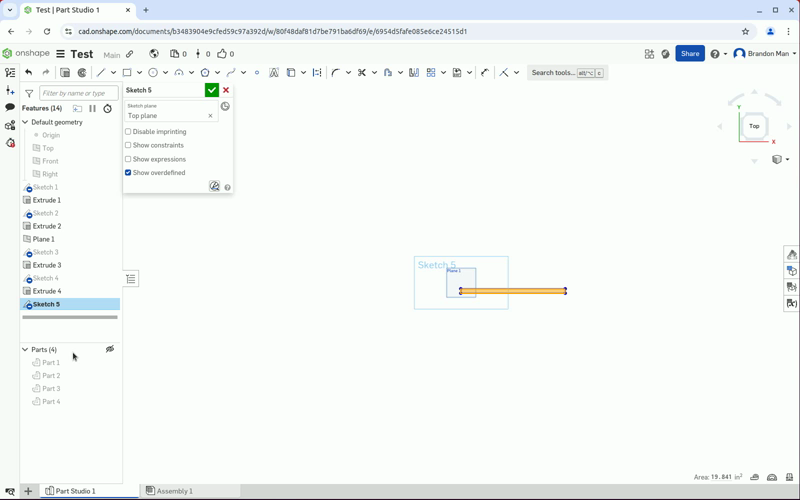
key(shift+e)
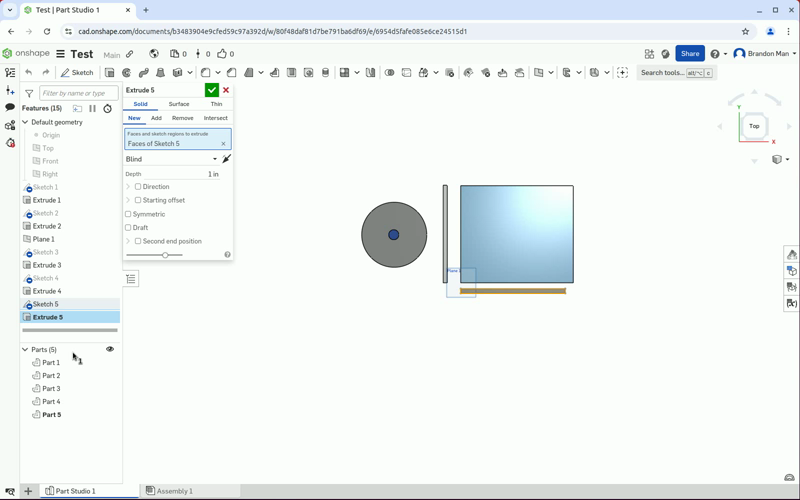
mouse_move(143, 106)
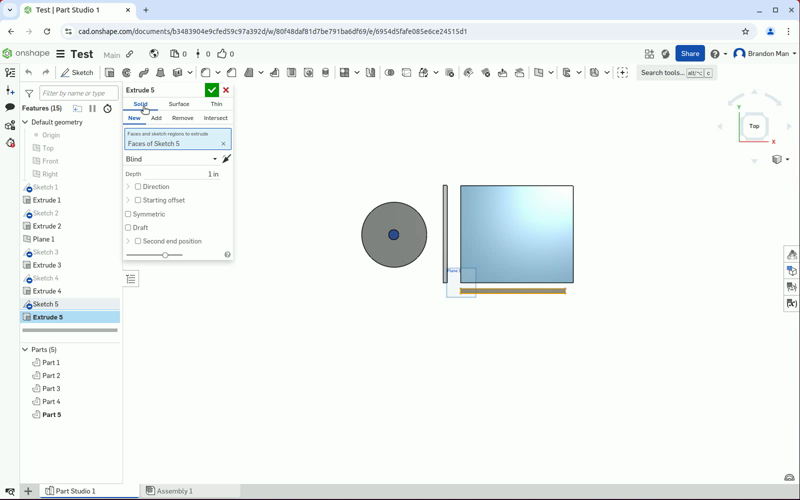
click(143, 106)
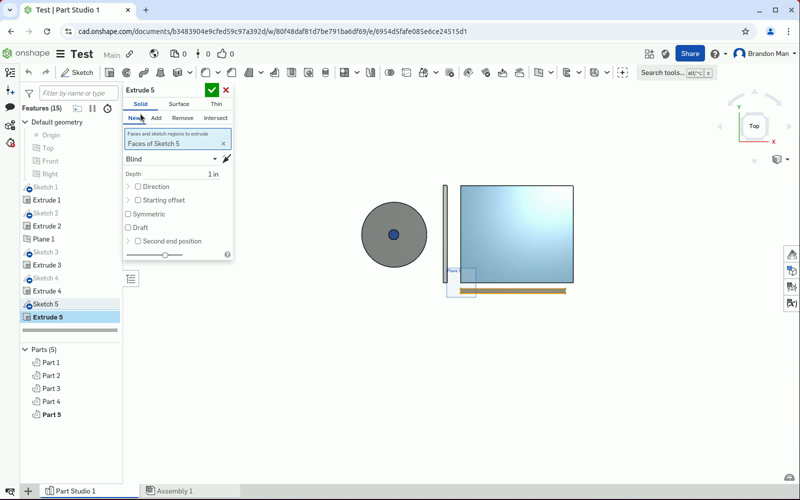
mouse_move(137, 120)
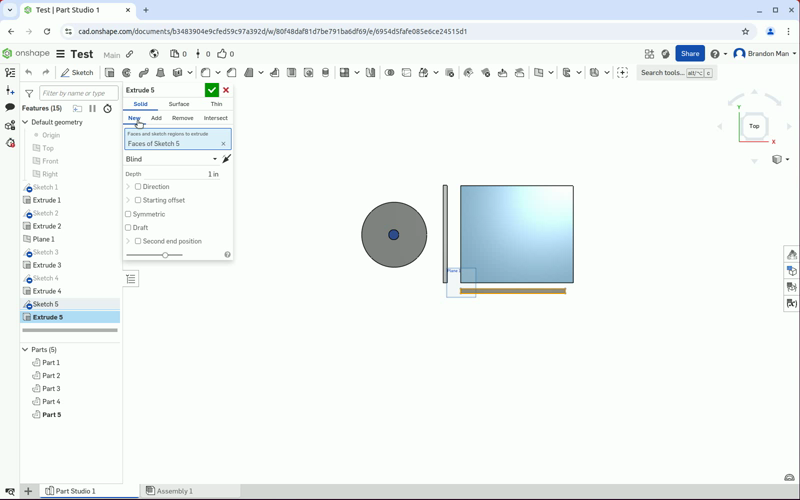
click(137, 120)
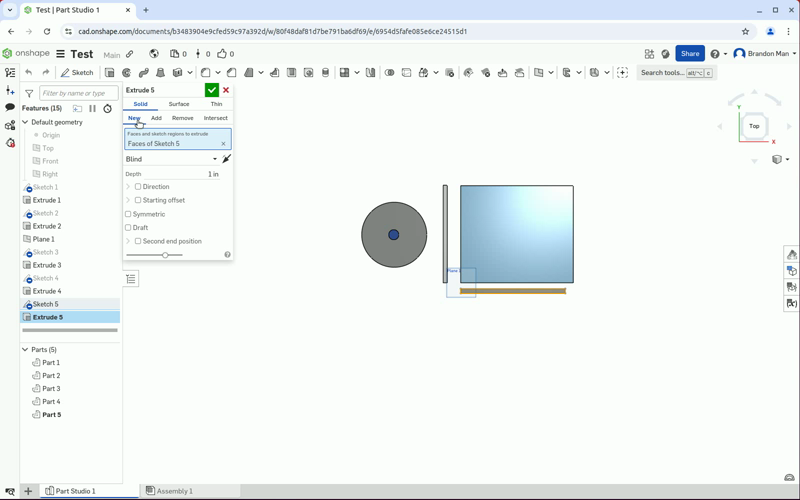
key(tab, 4)
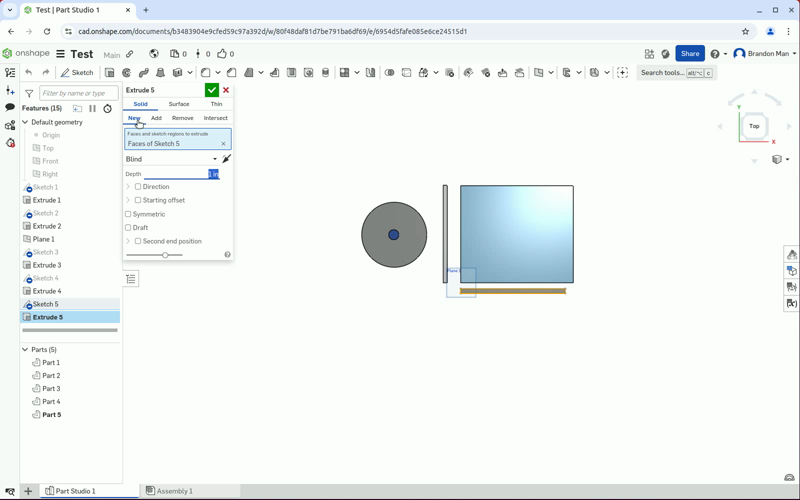
text(2.648)
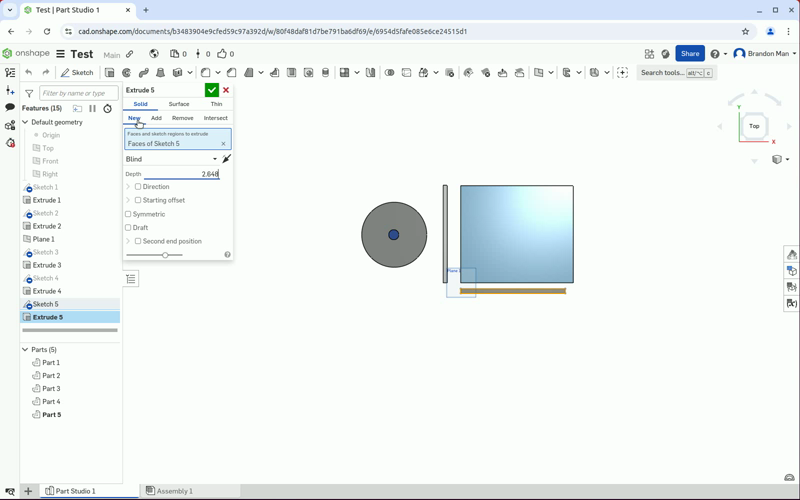
key(enter)
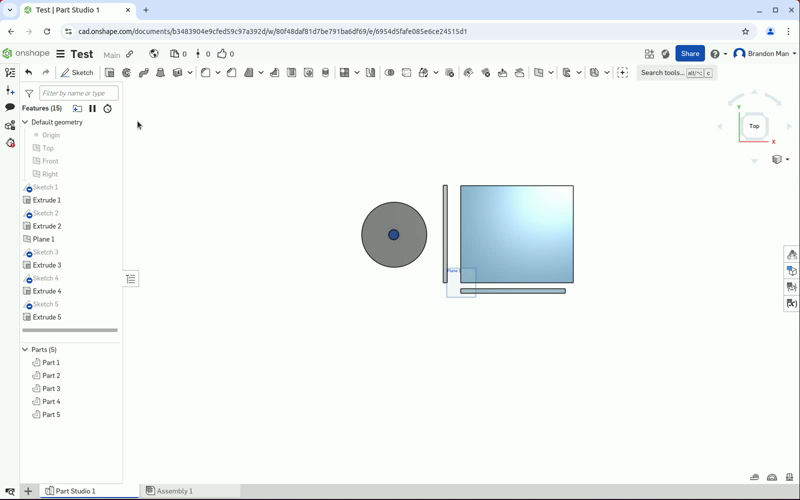
key(shift+h)
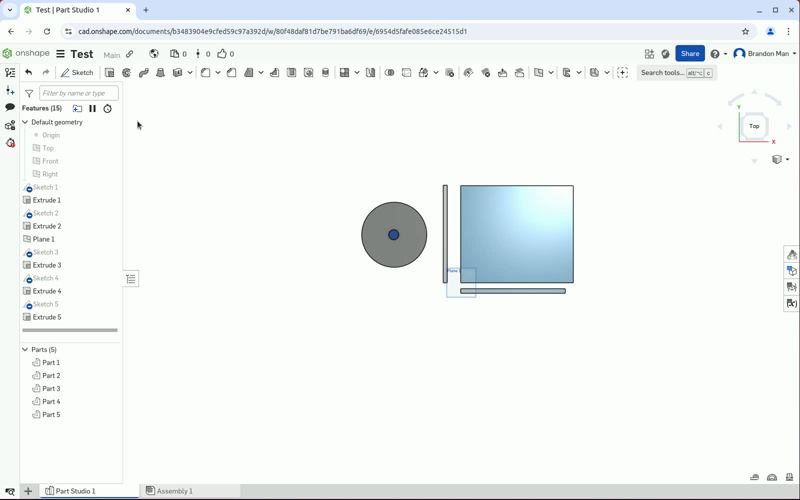
key(shift+h)
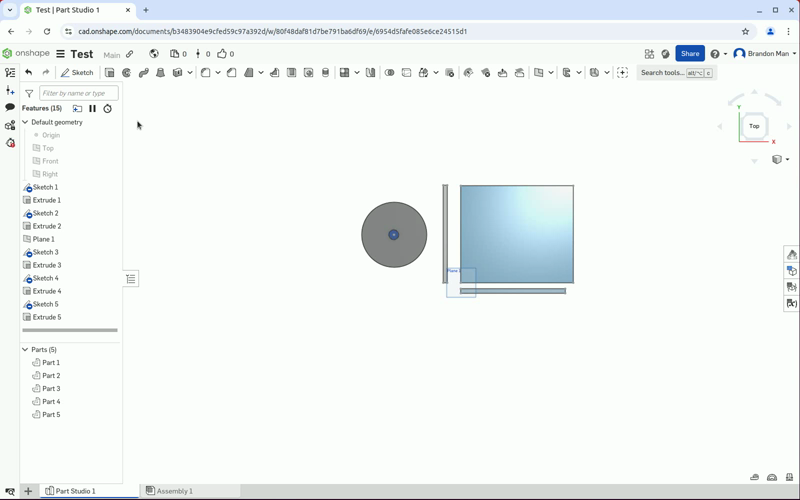
key(shift+7)
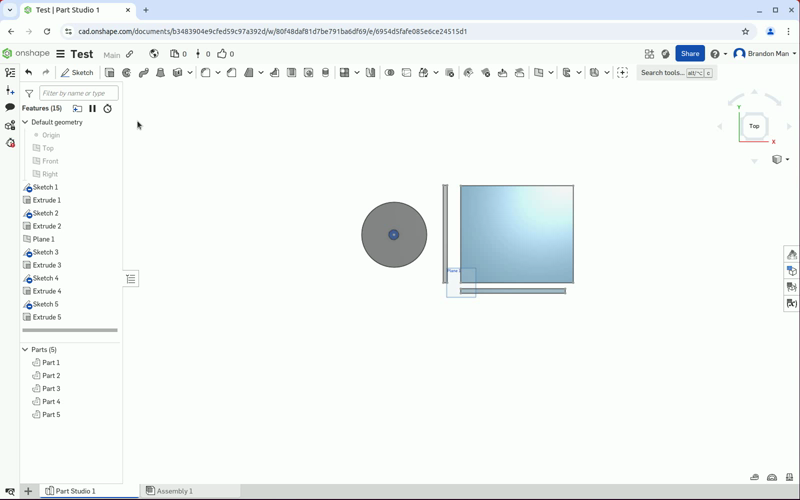
key(up, 3)
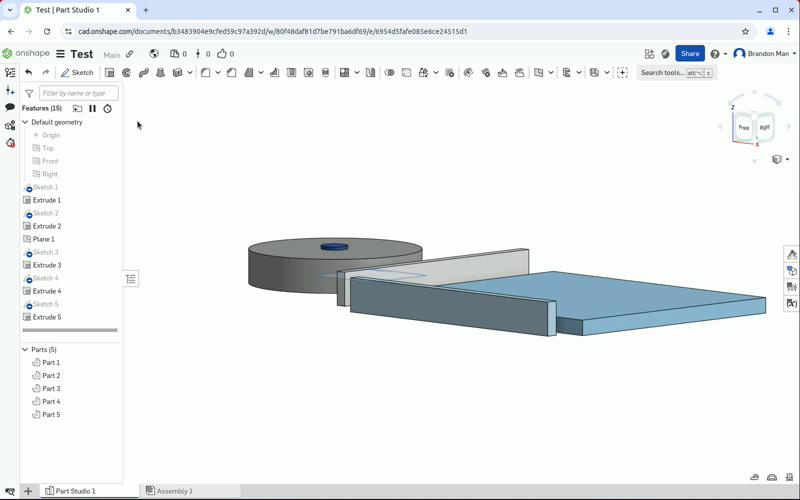
key(left, 3)
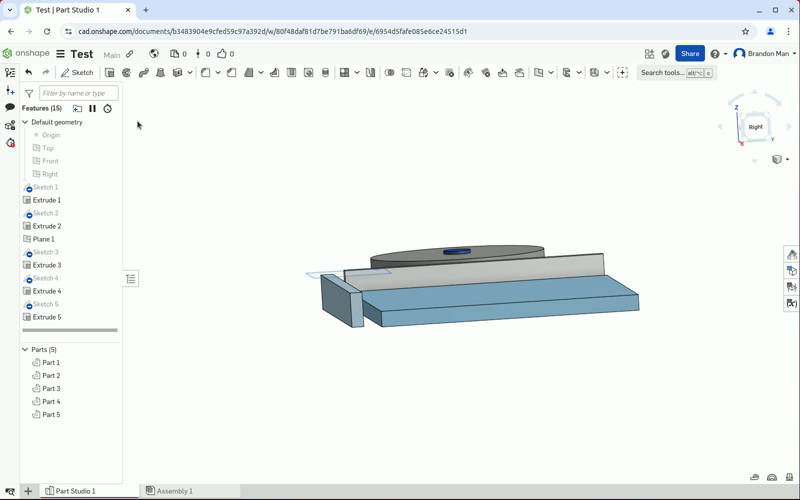
key(right, 3)
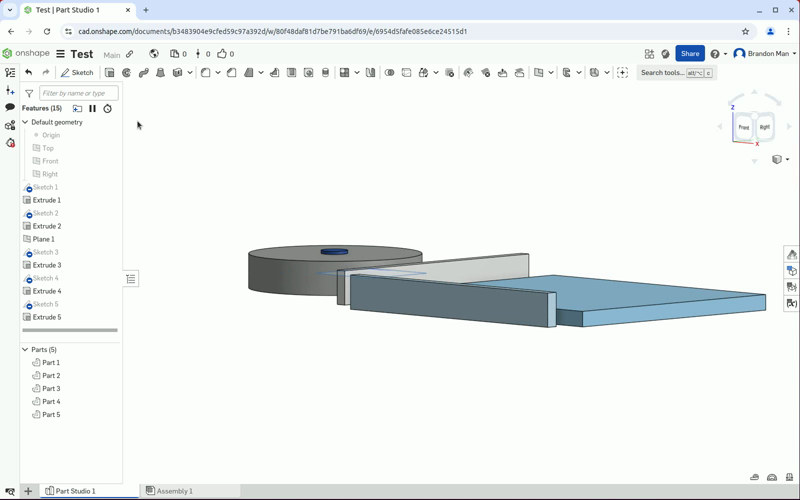
key(down, 3)
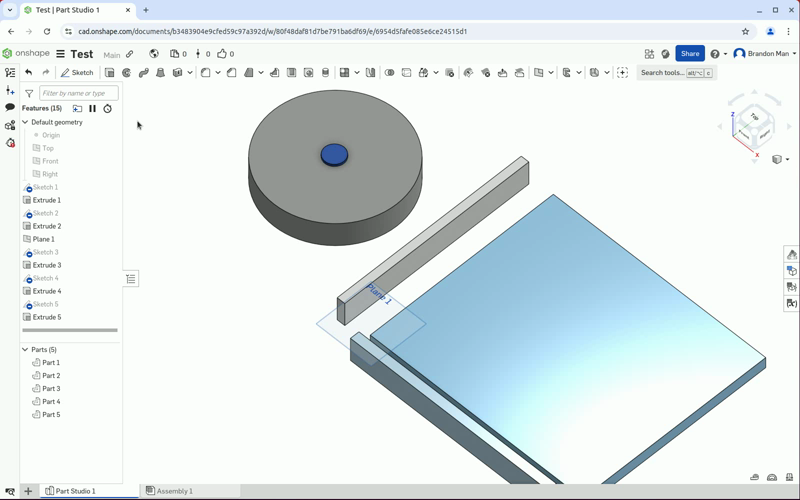
mouse_move(73, 189)
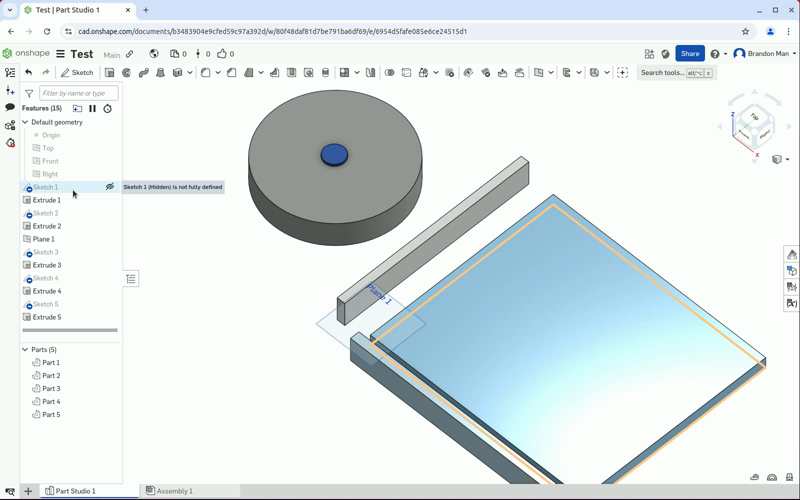
click(73, 189)